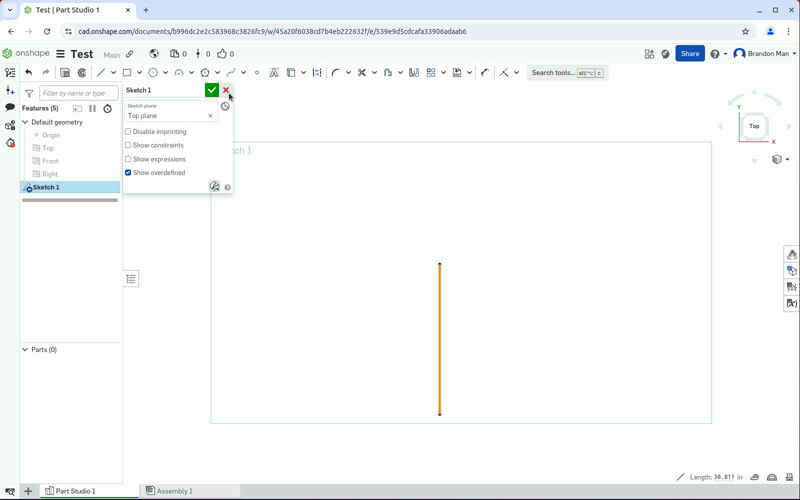
key(shift+h)
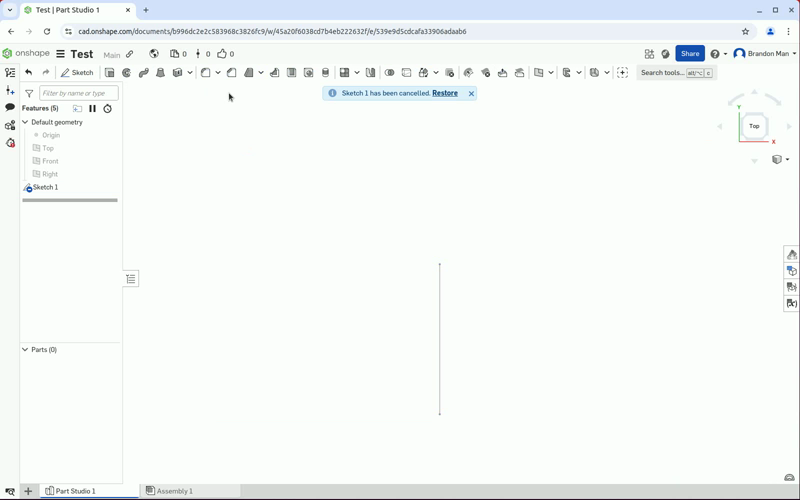
key(shift+s)
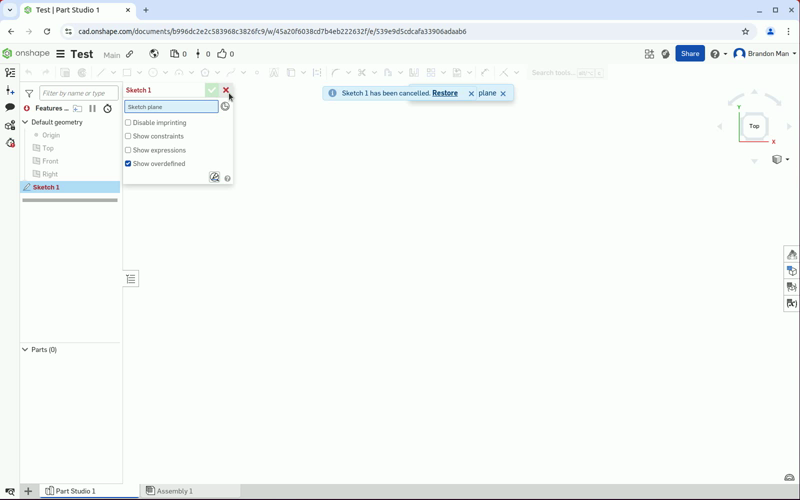
mouse_move(73, 150)
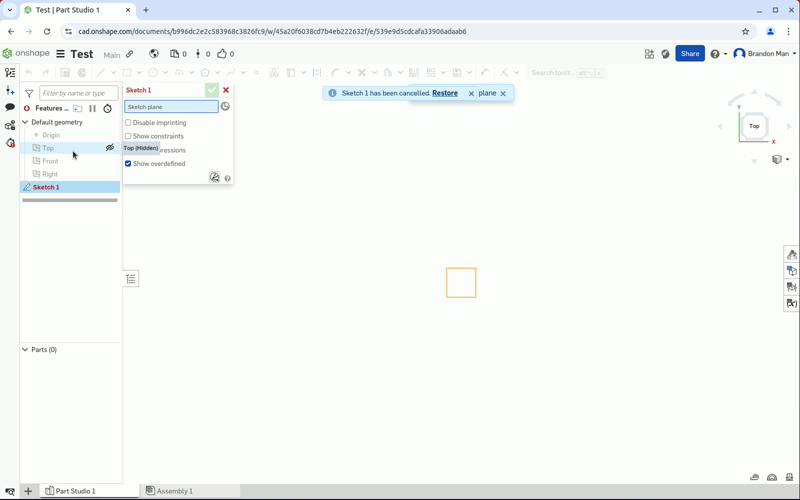
click(73, 150)
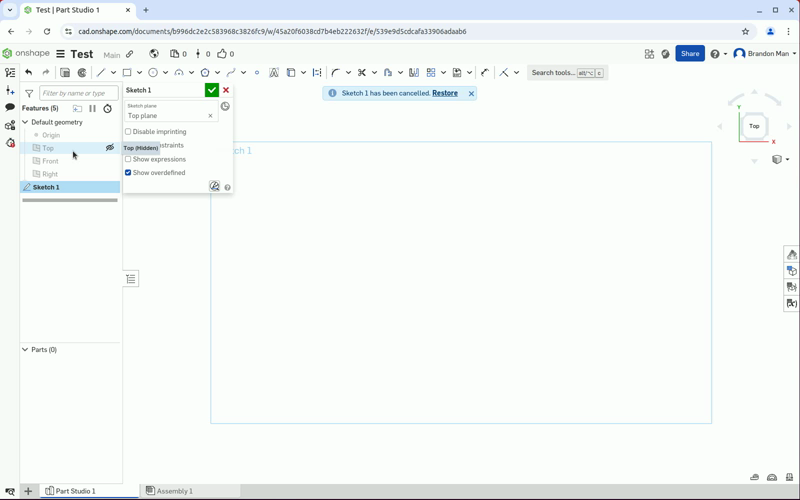
mouse_move(73, 352)
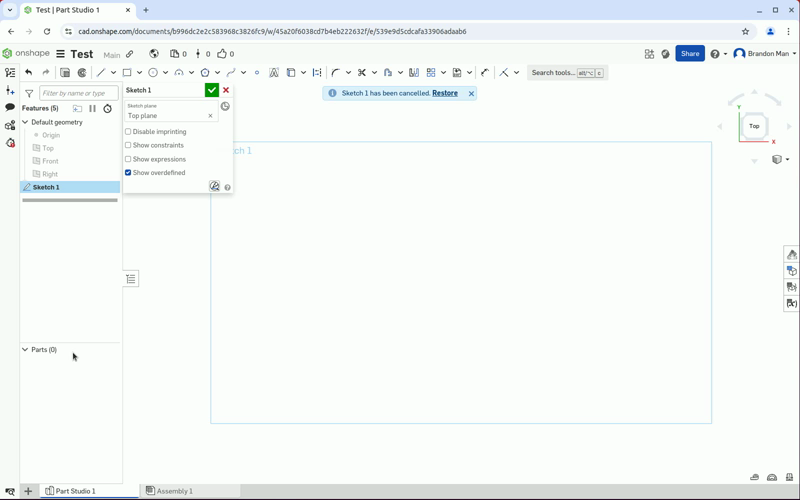
key(y)
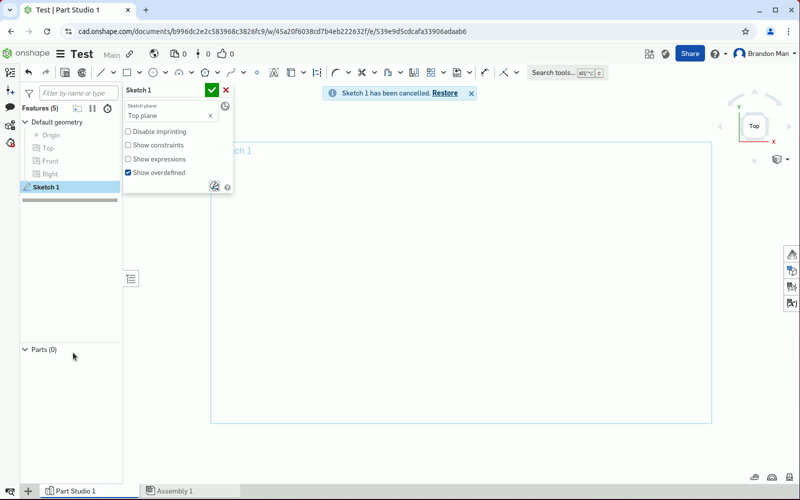
key(c)
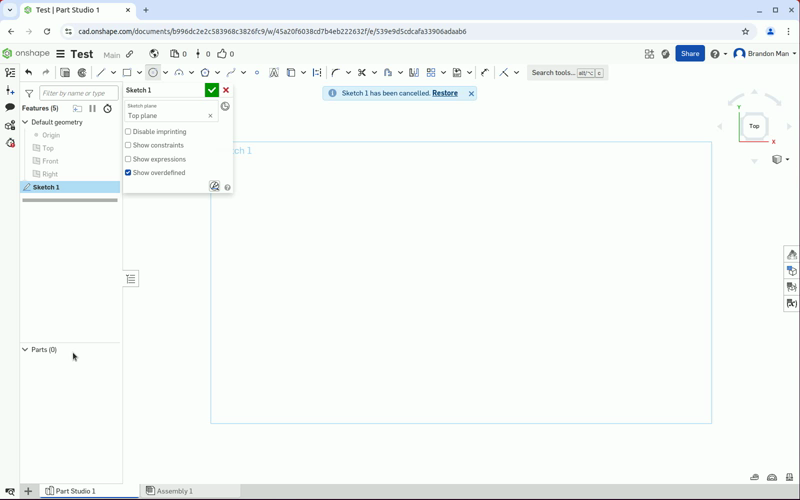
key_down(shift)
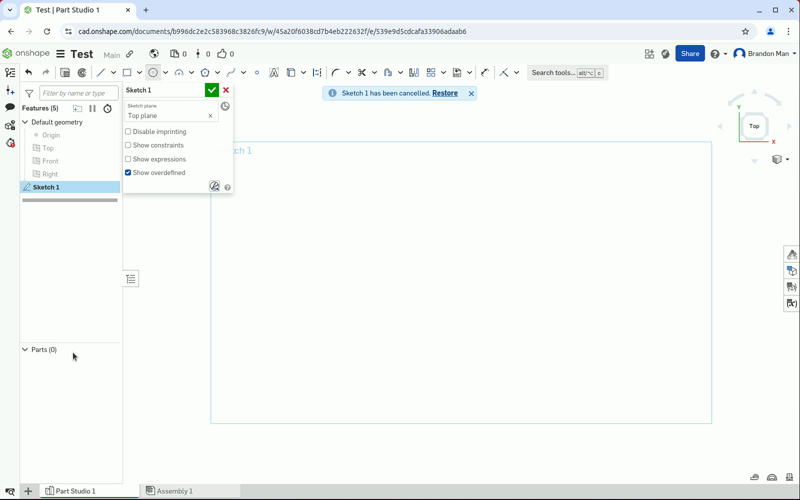
mouse_move(408, 282)
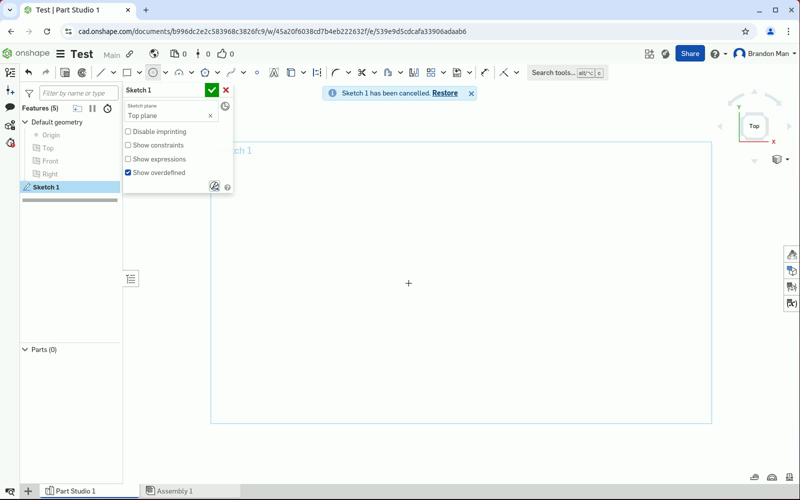
click(408, 282)
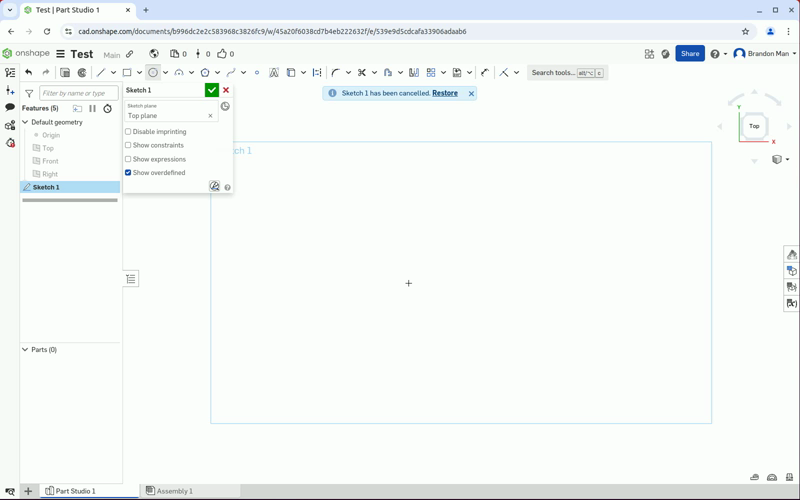
key_up(shift)
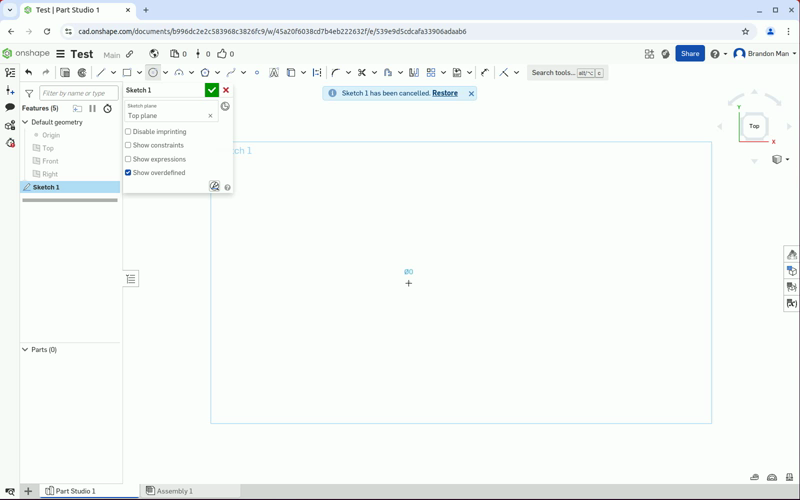
mouse_move(438, 282)
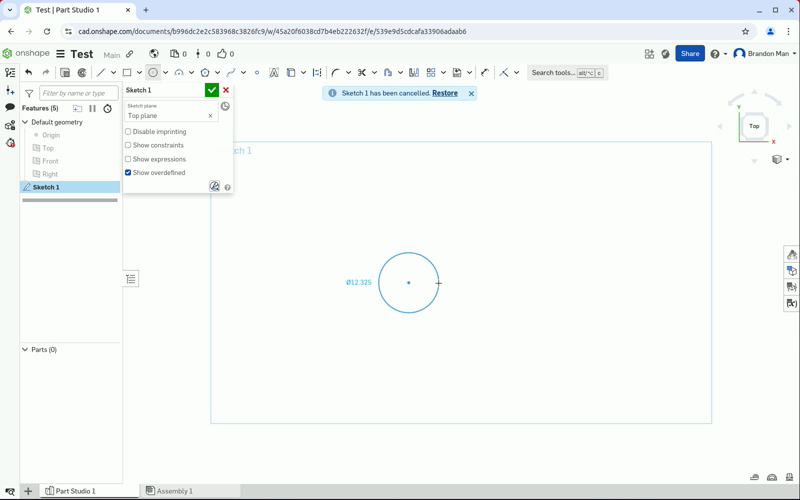
click(438, 282)
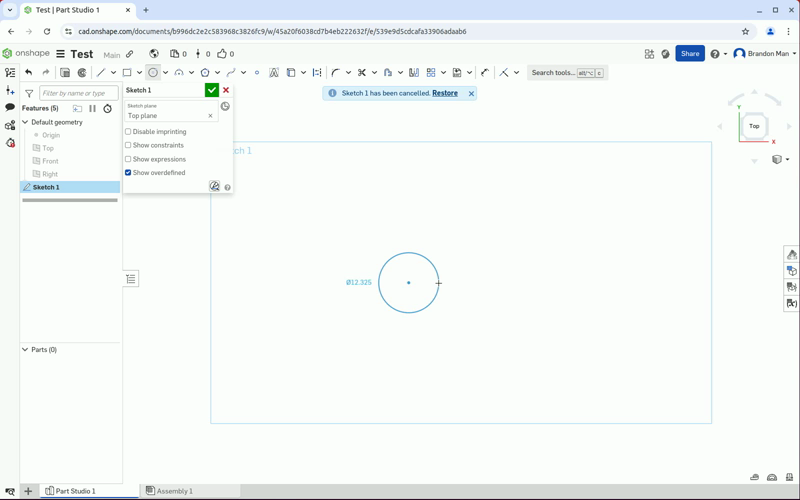
key(esc)
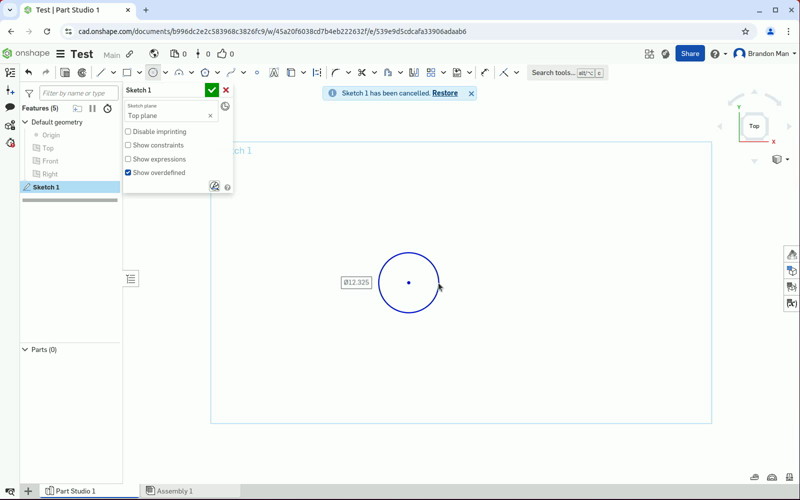
key(c)
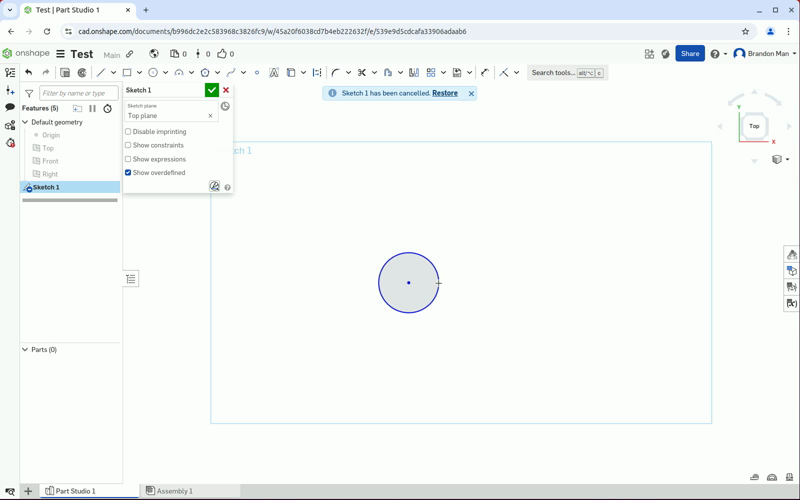
key_down(shift)
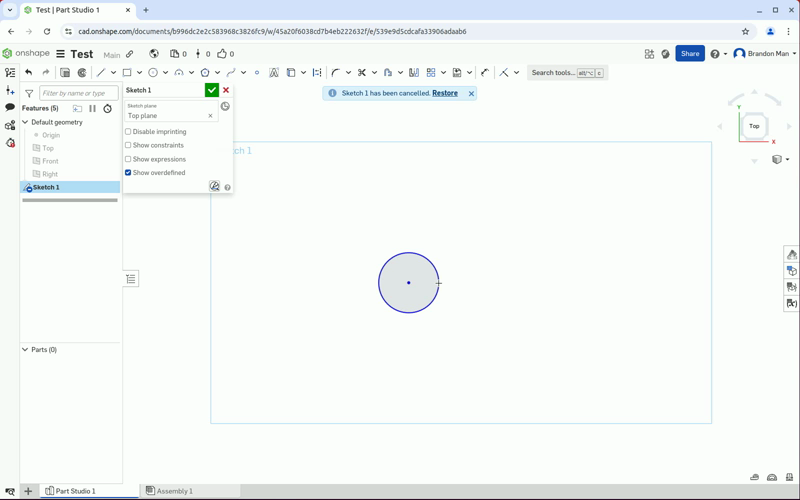
mouse_move(408, 282)
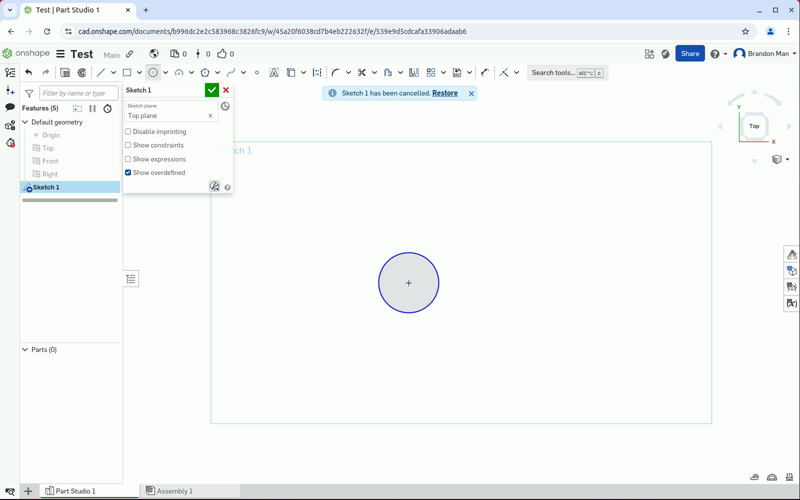
click(408, 282)
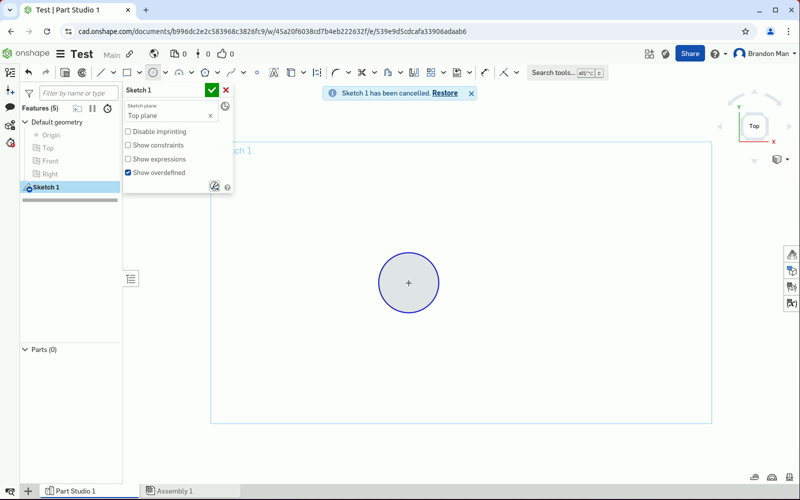
key_up(shift)
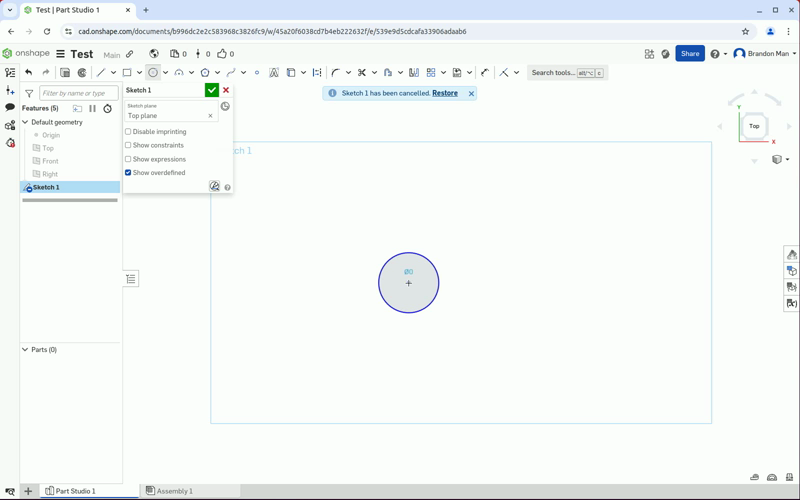
mouse_move(420, 282)
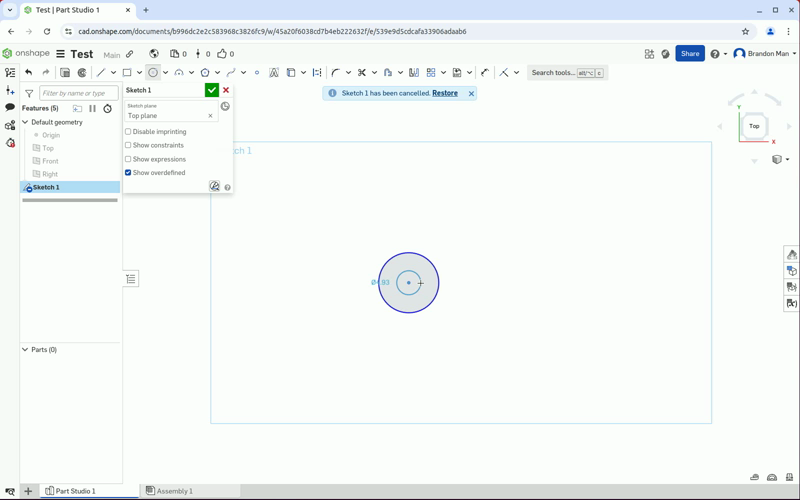
click(420, 282)
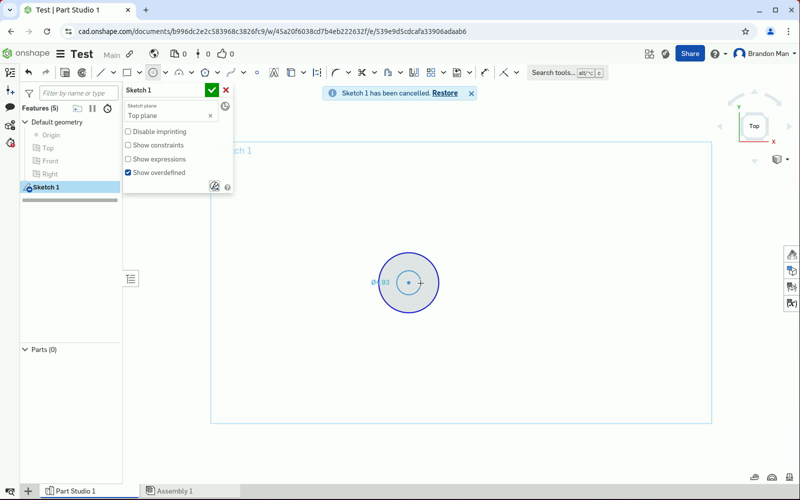
key(esc)
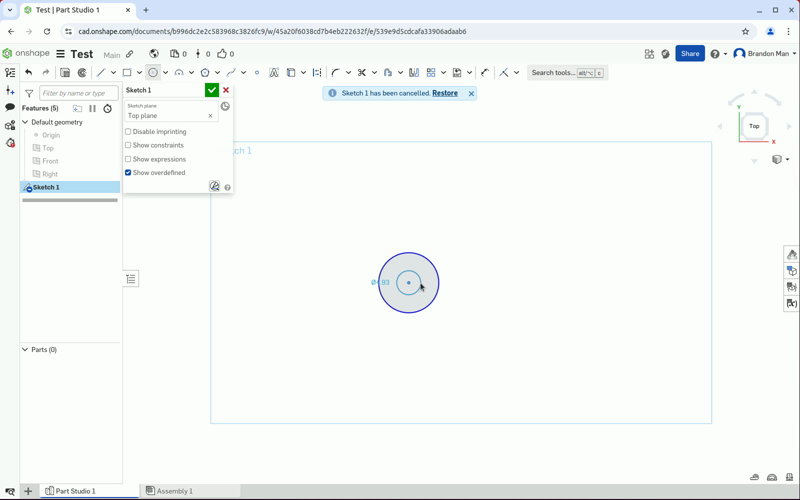
mouse_move(417, 305)
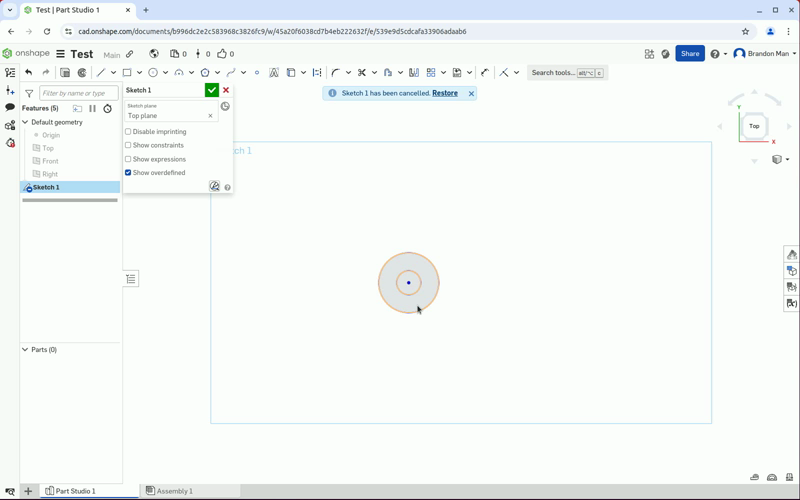
click(417, 305)
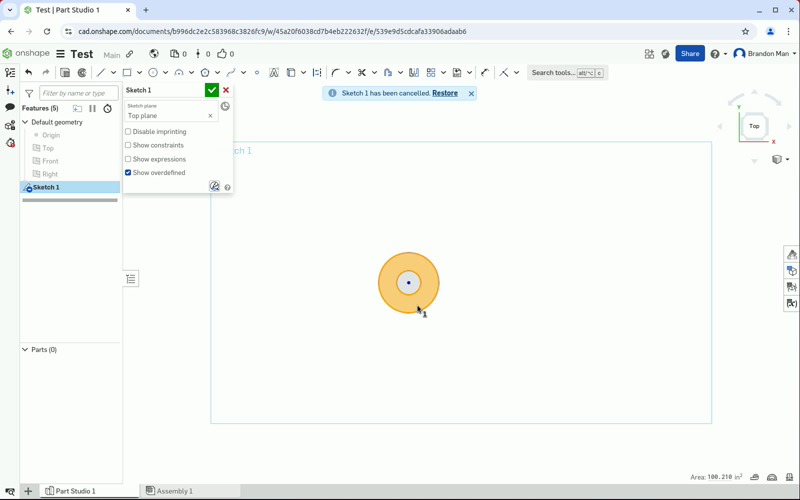
mouse_move(73, 352)
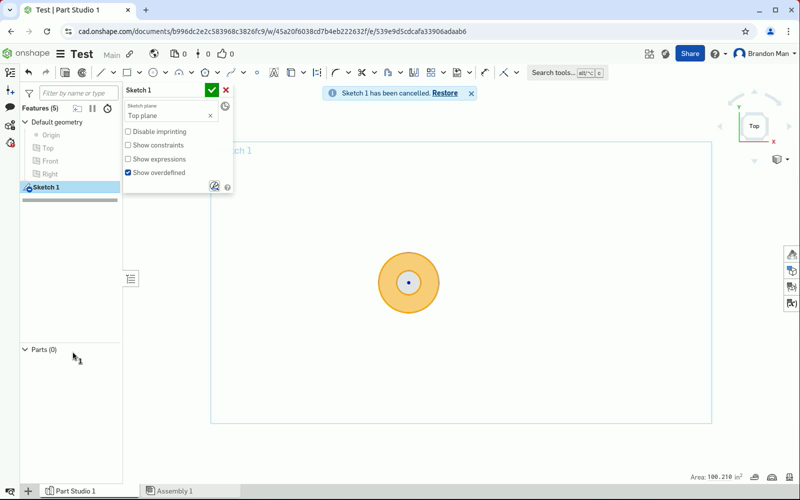
key(shift+y)
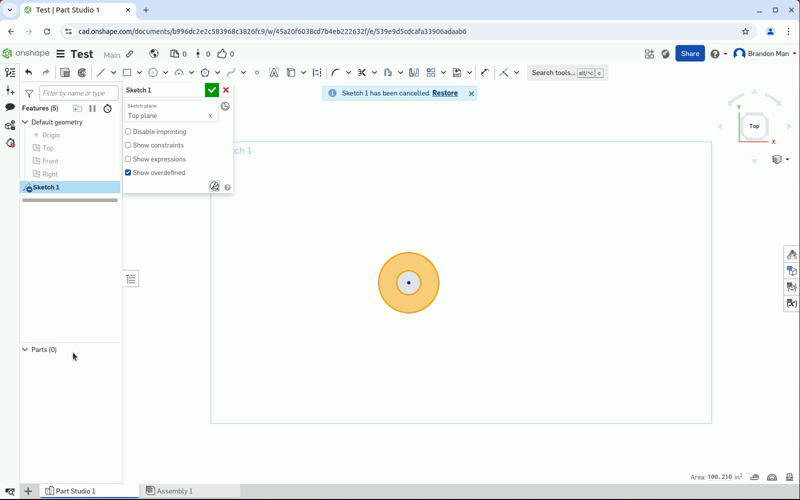
key(shift+e)
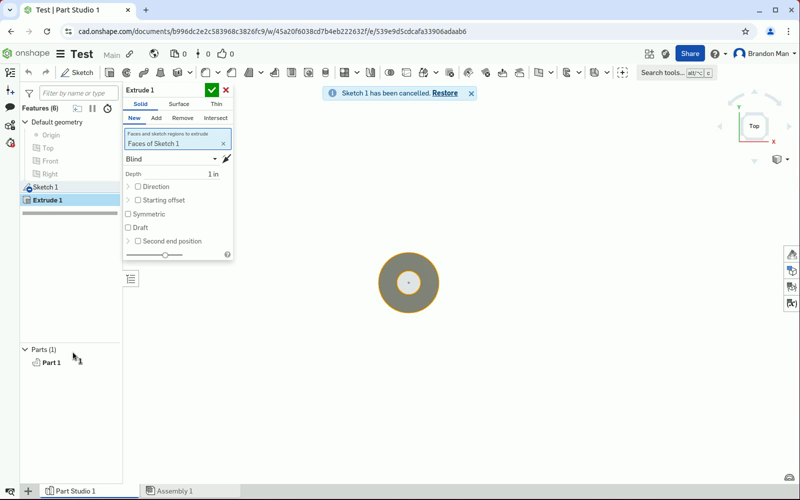
mouse_move(143, 106)
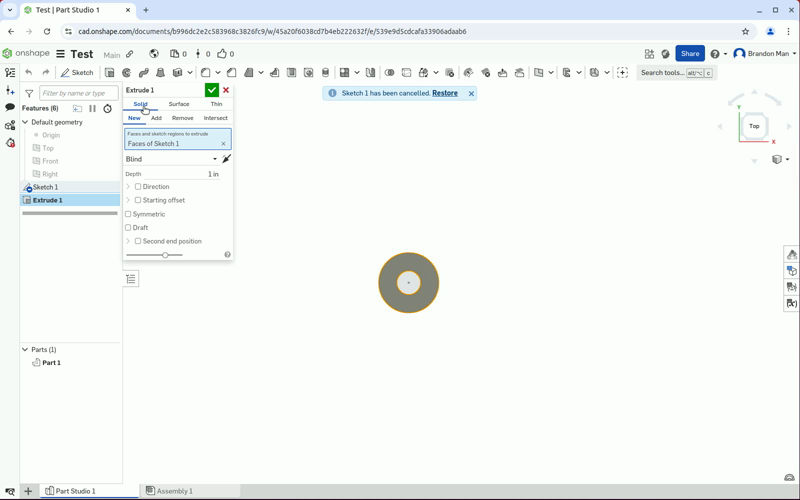
click(143, 106)
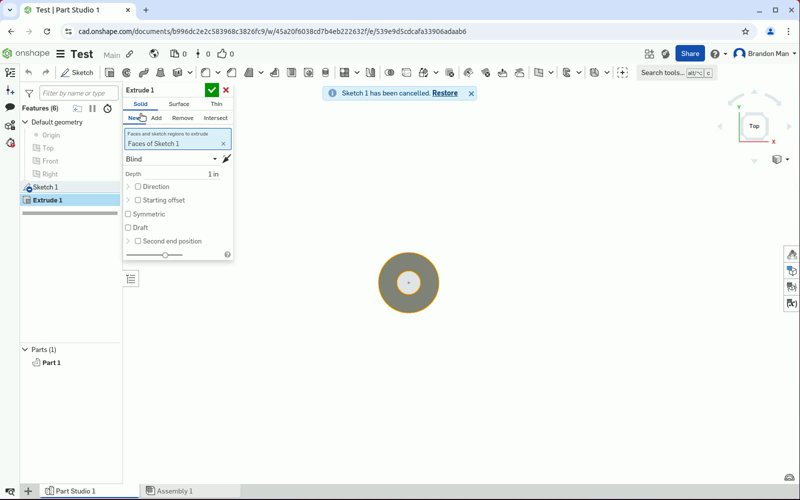
mouse_move(137, 120)
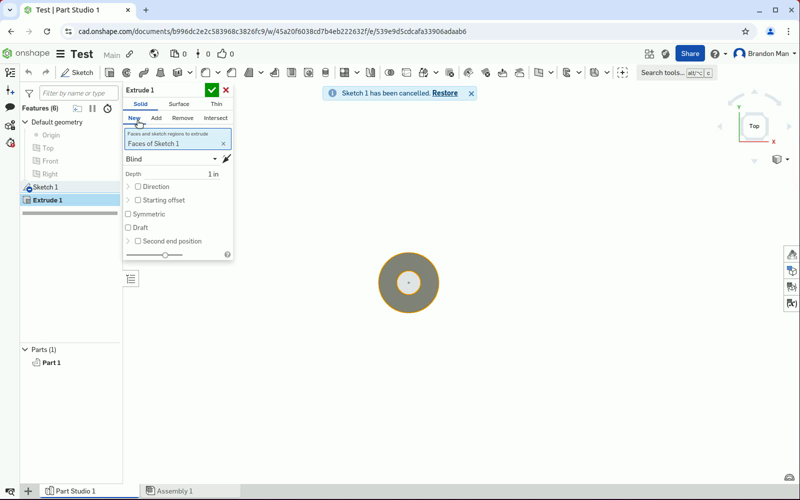
click(137, 120)
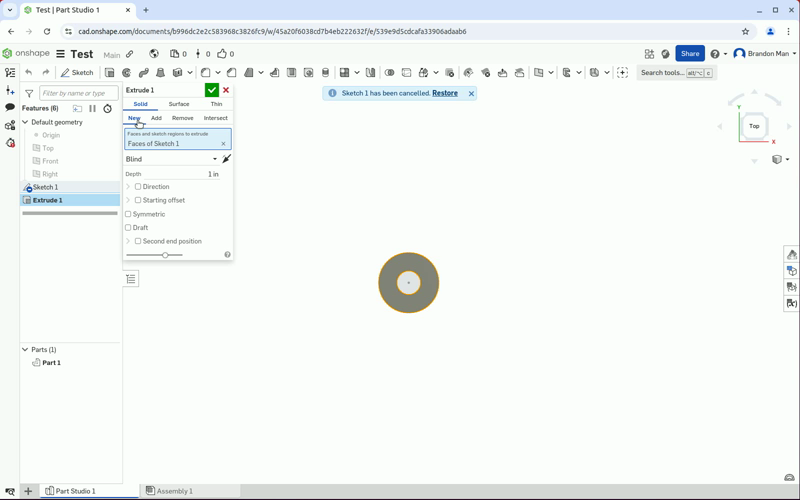
key(tab, 4)
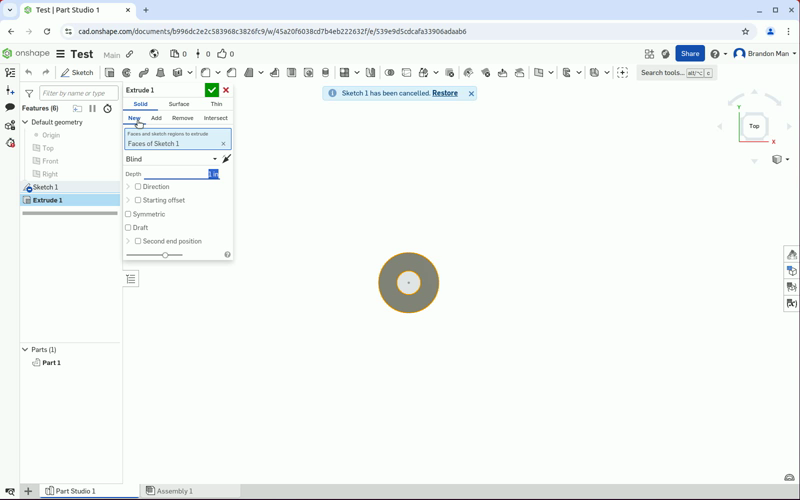
text(3.851)
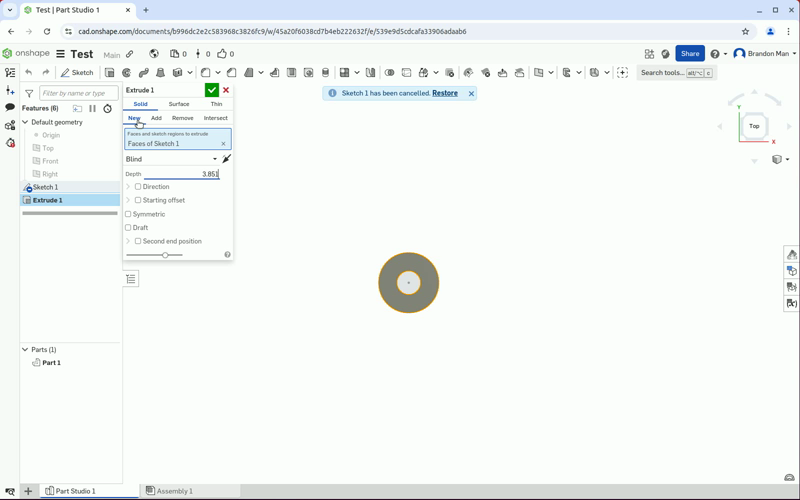
key(enter)
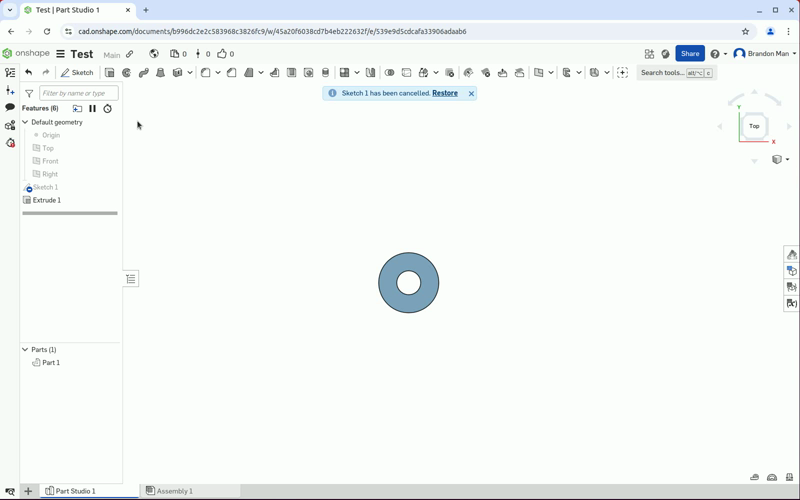
key(shift+h)
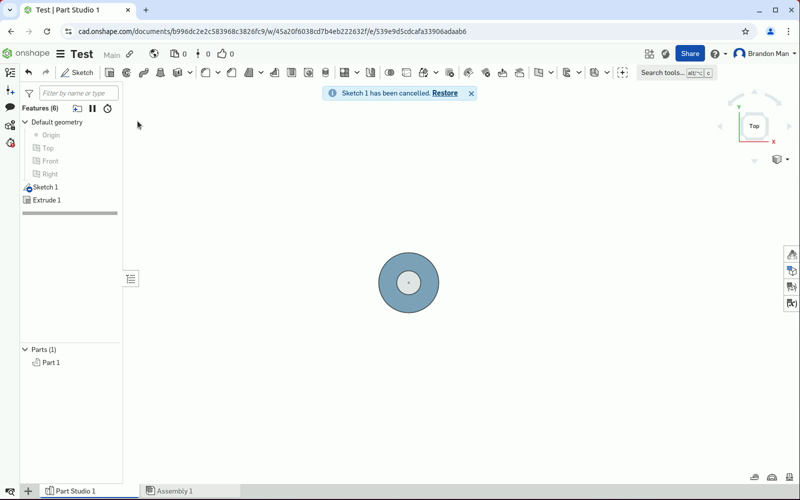
key(shift+h)
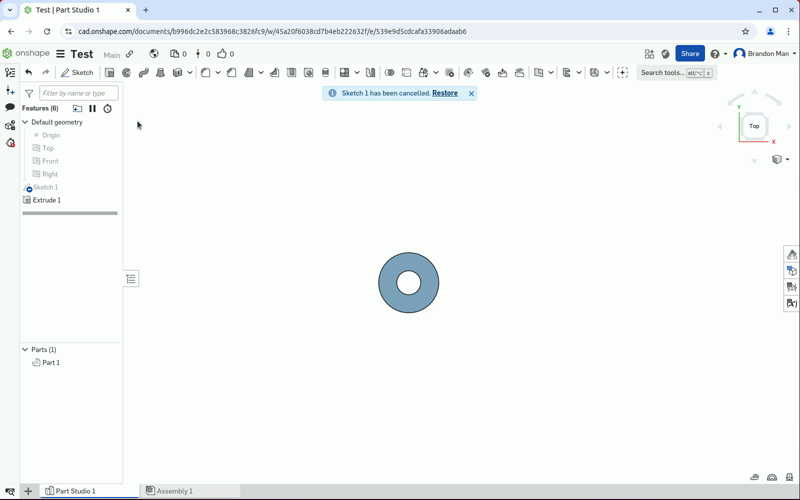
mouse_move(73, 189)
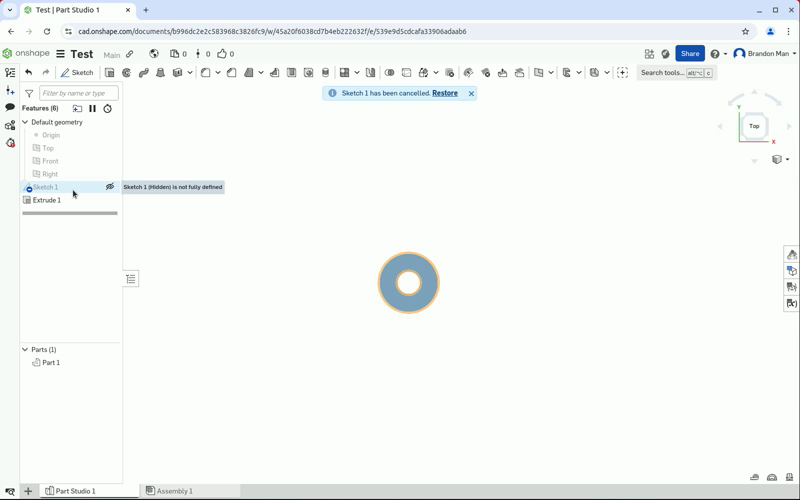
click(73, 189)
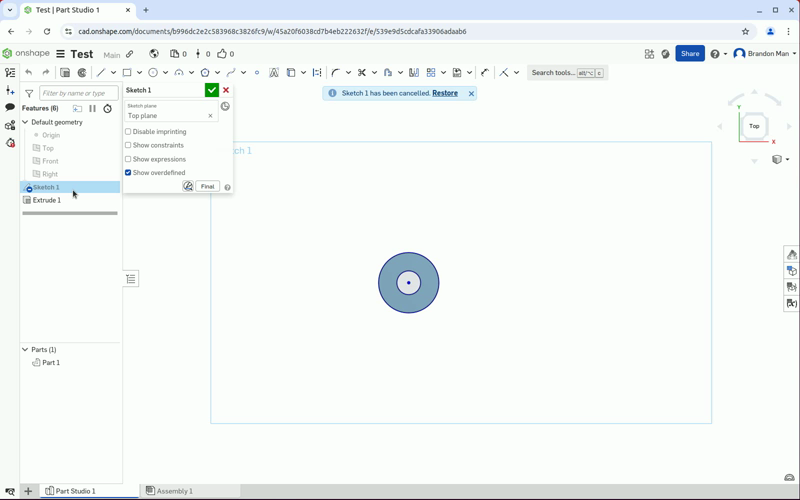
mouse_move(229, 92)
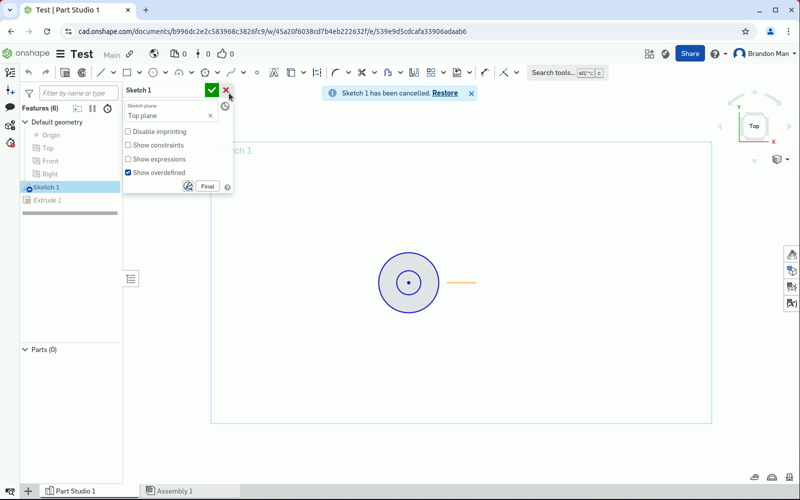
click(229, 92)
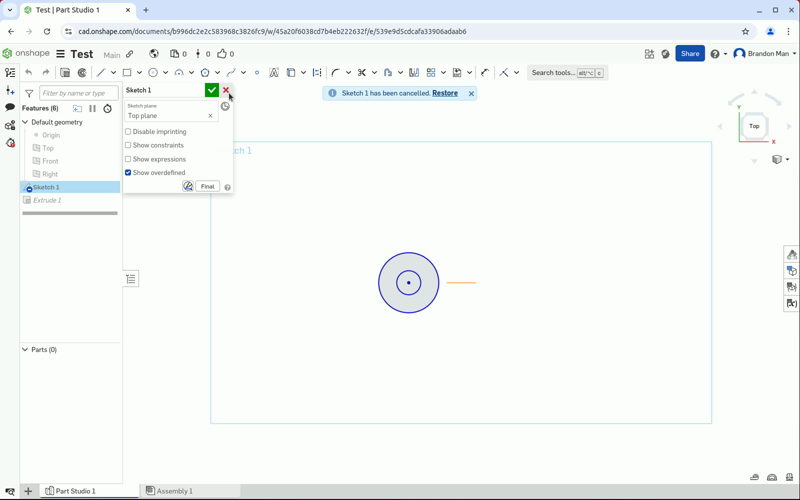
key(shift+s)
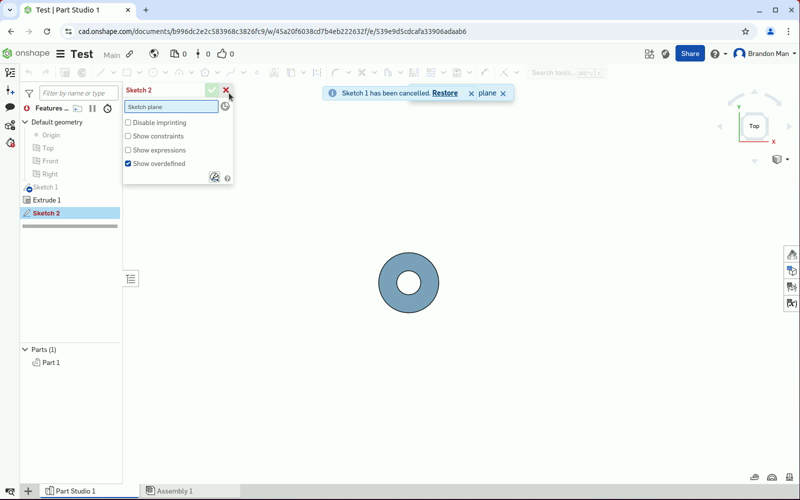
mouse_move(73, 150)
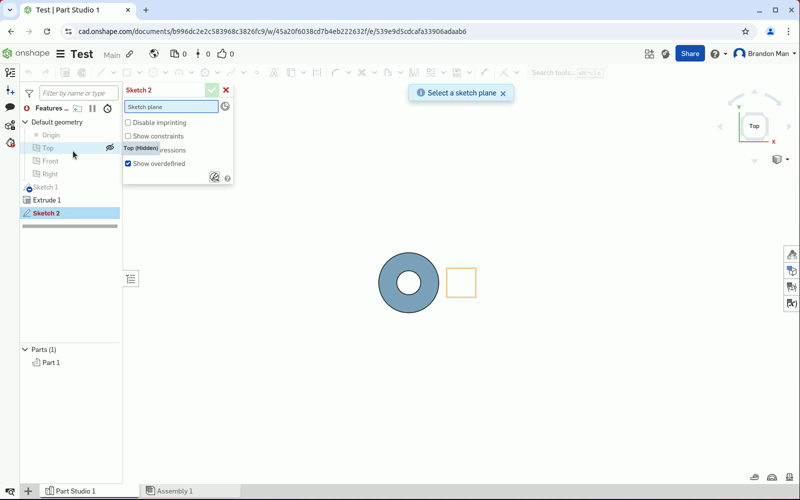
click(73, 150)
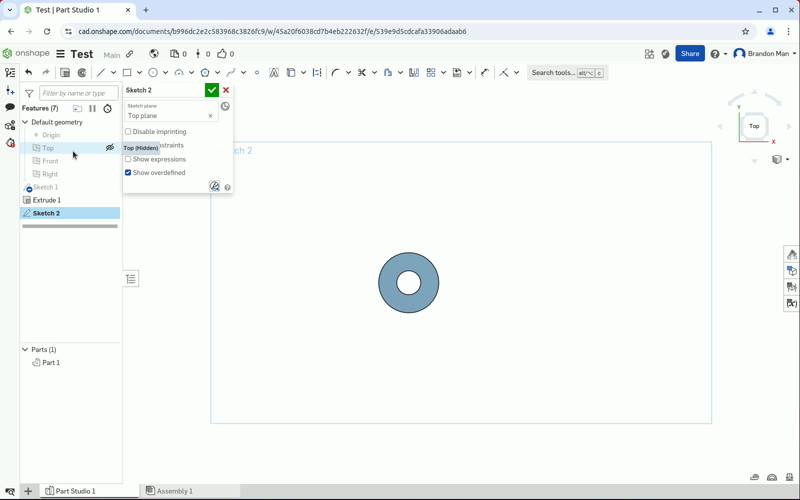
mouse_move(73, 352)
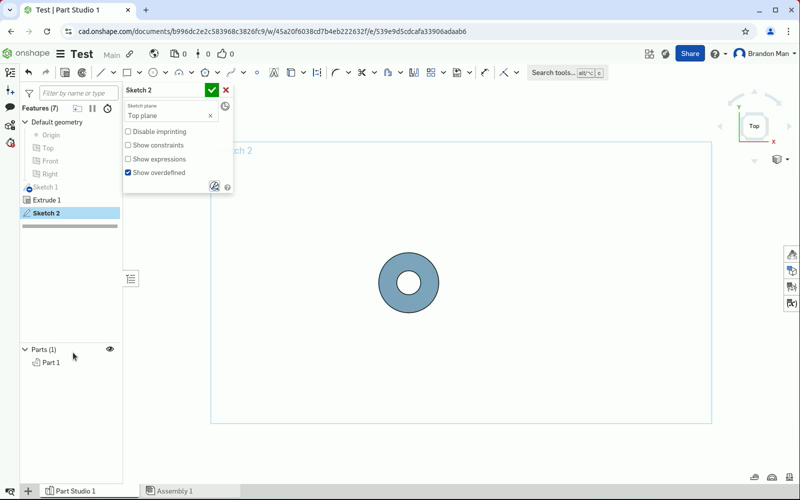
key(y)
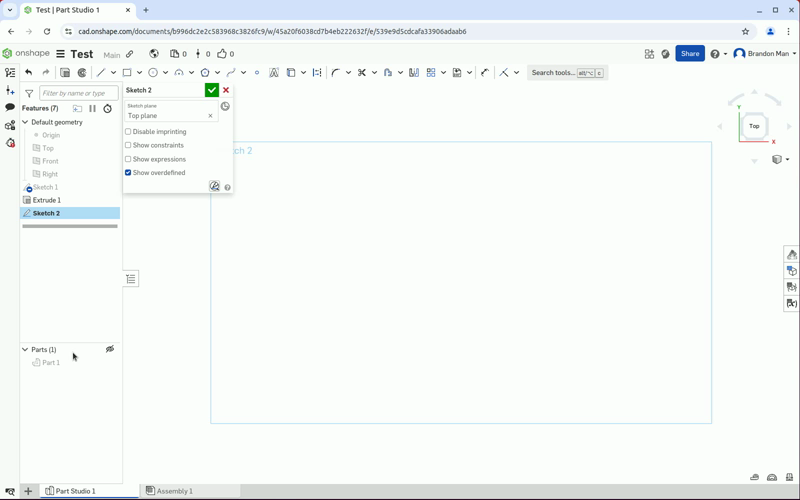
key(c)
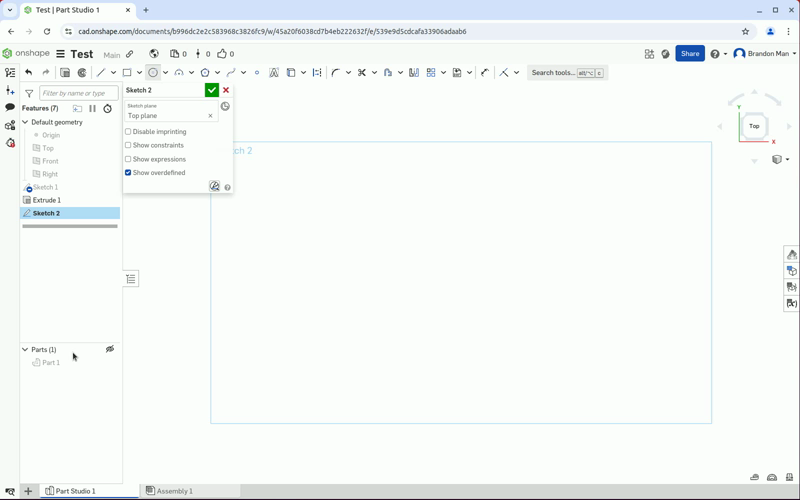
key_down(shift)
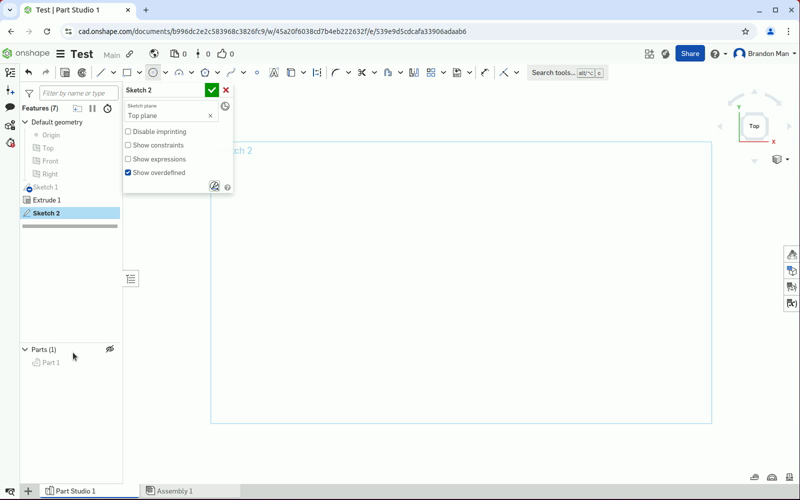
mouse_move(543, 282)
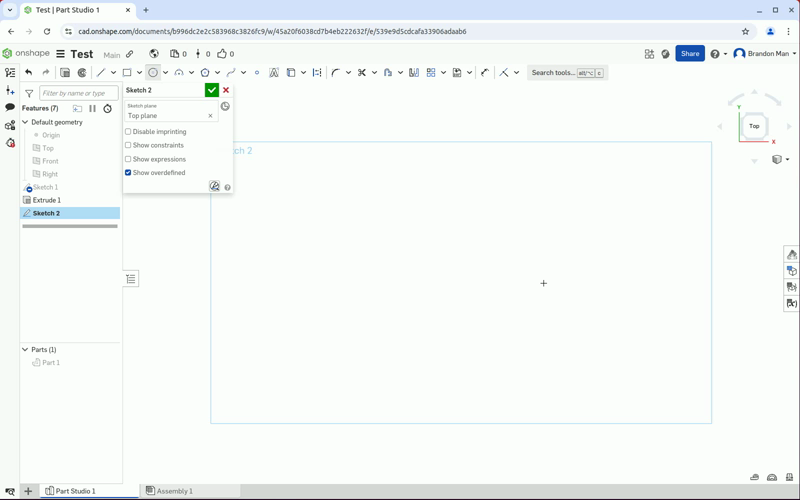
click(543, 282)
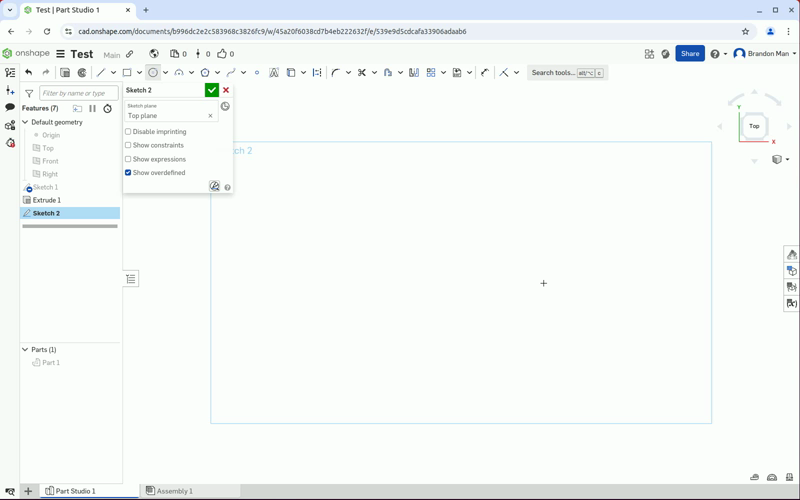
key_up(shift)
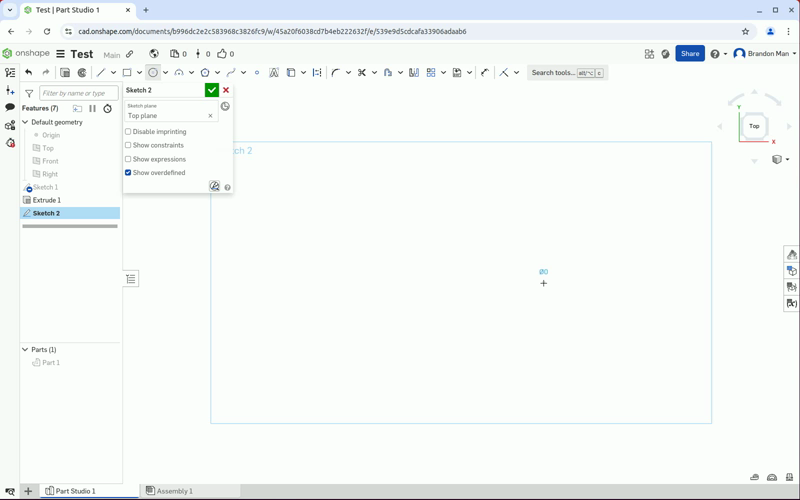
mouse_move(574, 282)
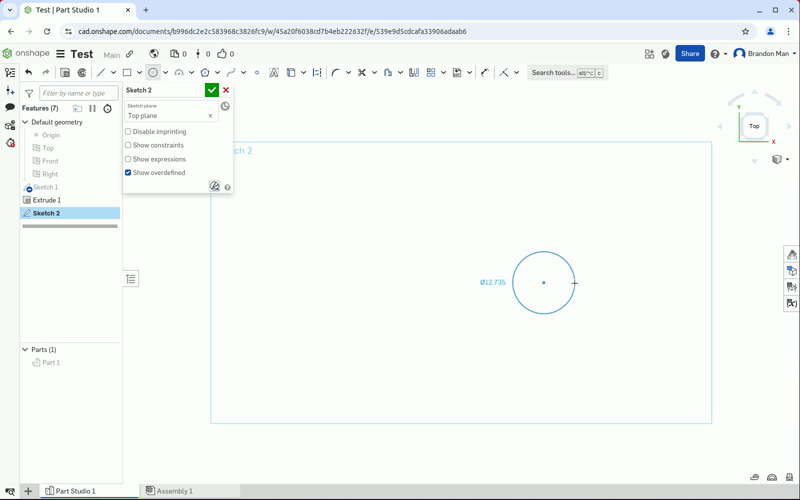
click(574, 282)
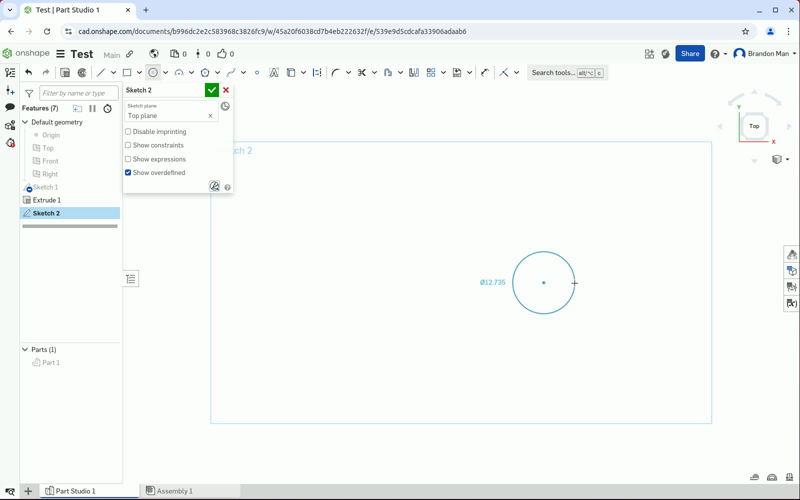
key(esc)
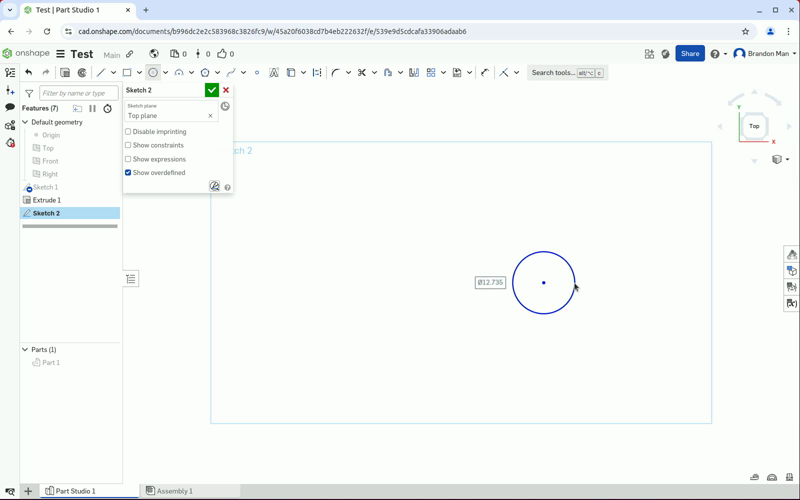
key(c)
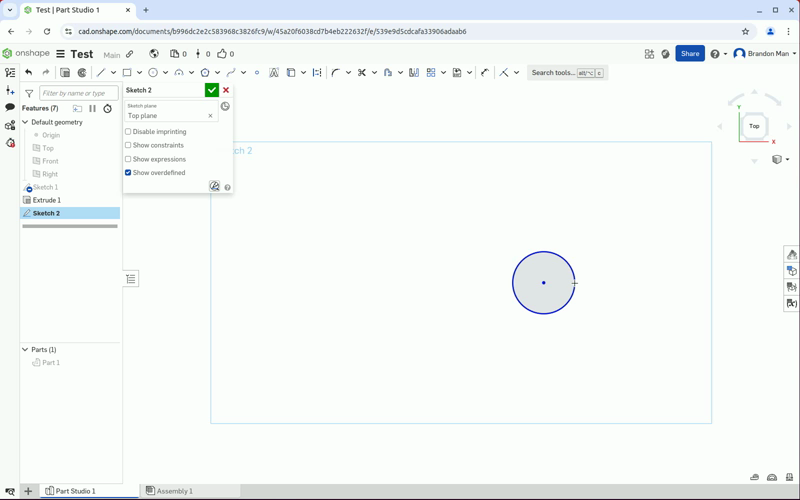
key_down(shift)
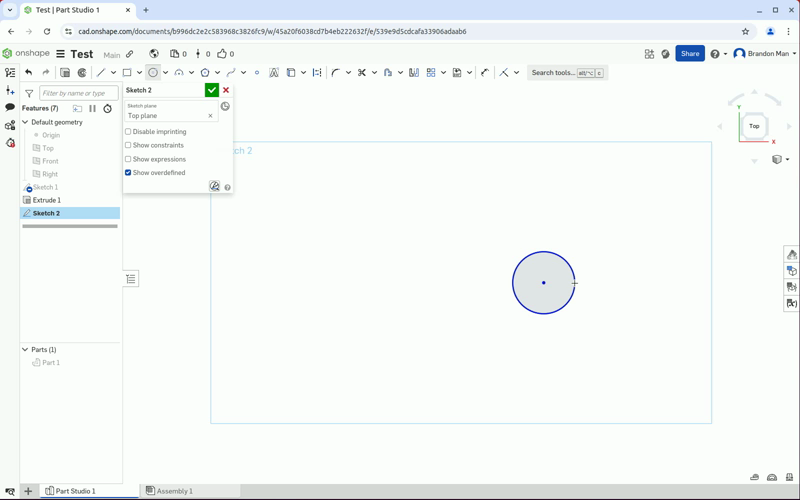
mouse_move(543, 282)
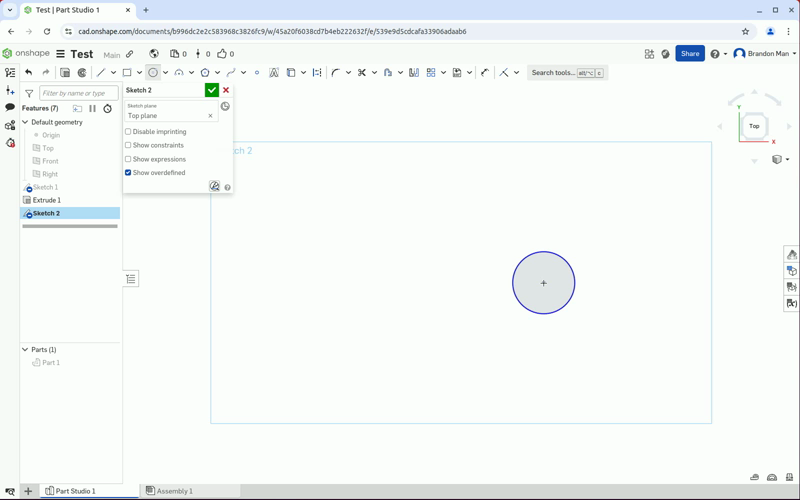
click(543, 282)
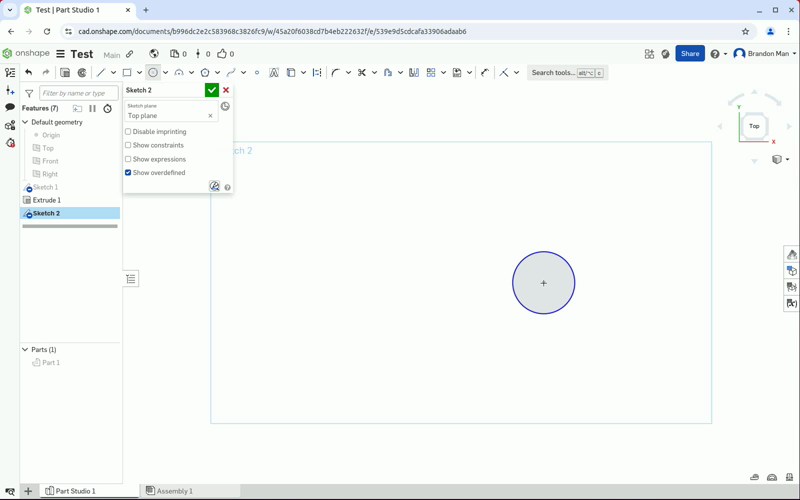
key_up(shift)
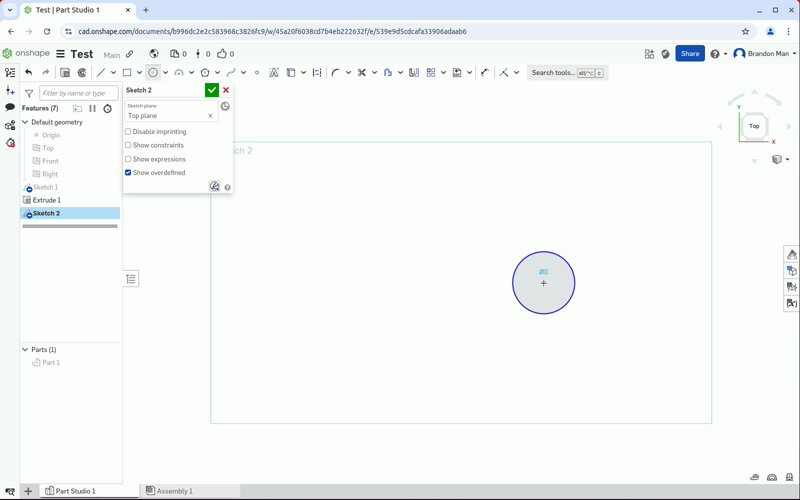
mouse_move(555, 282)
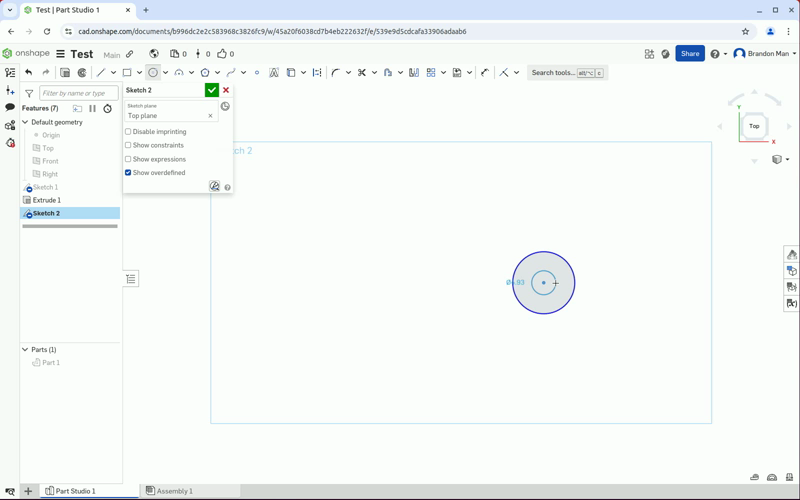
click(555, 282)
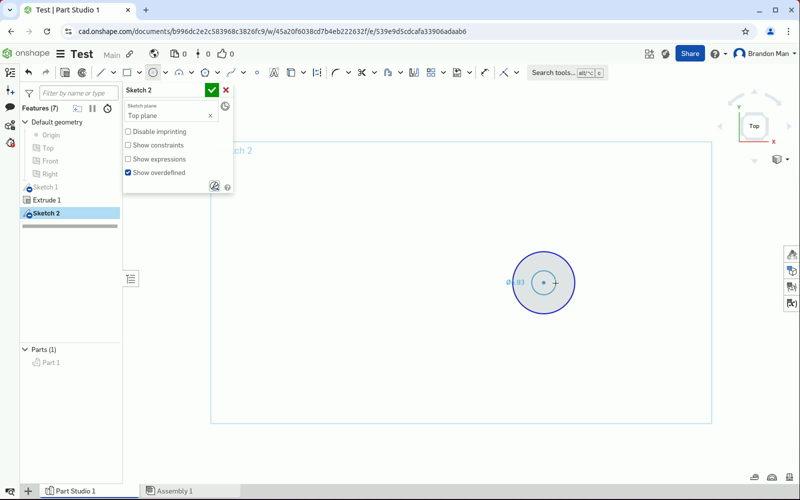
key(esc)
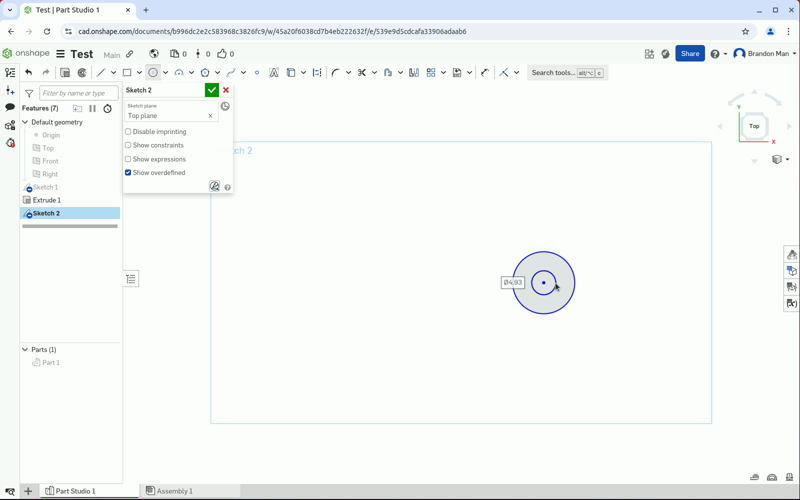
mouse_move(518, 273)
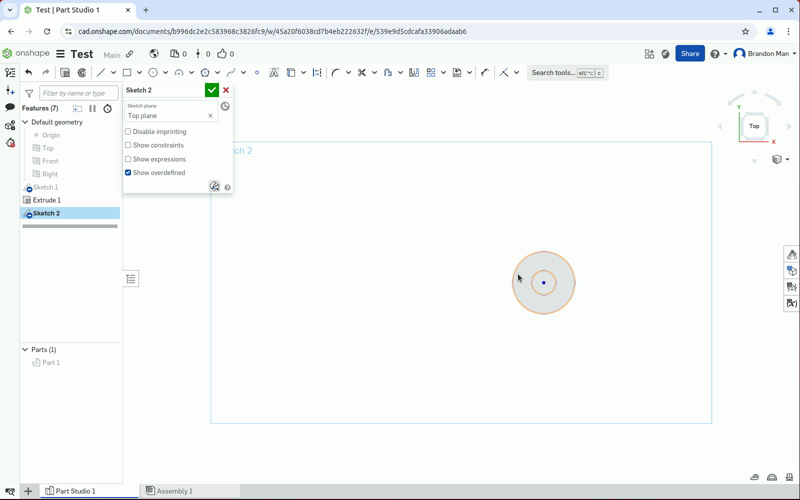
click(518, 273)
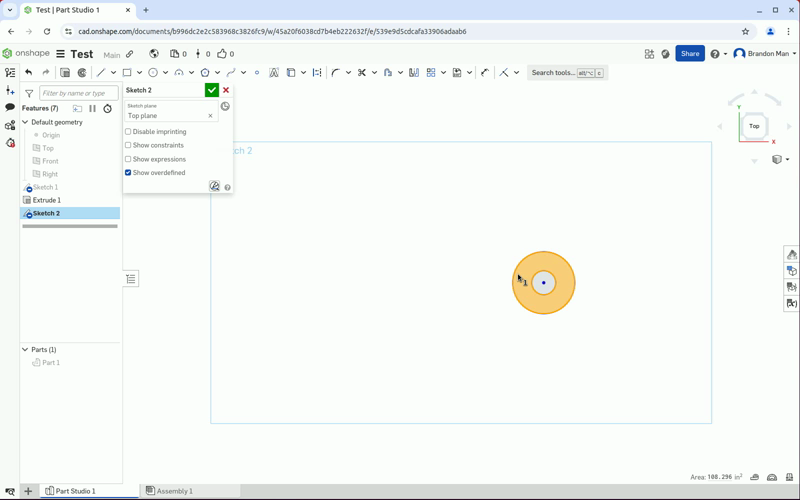
mouse_move(73, 352)
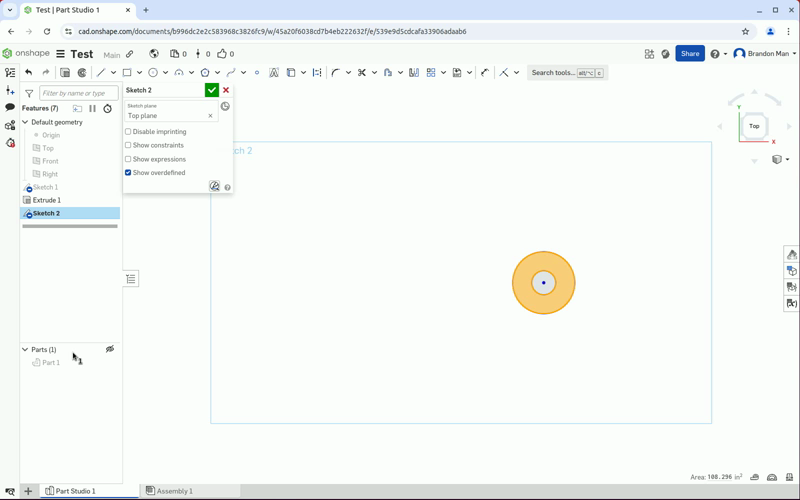
key(shift+y)
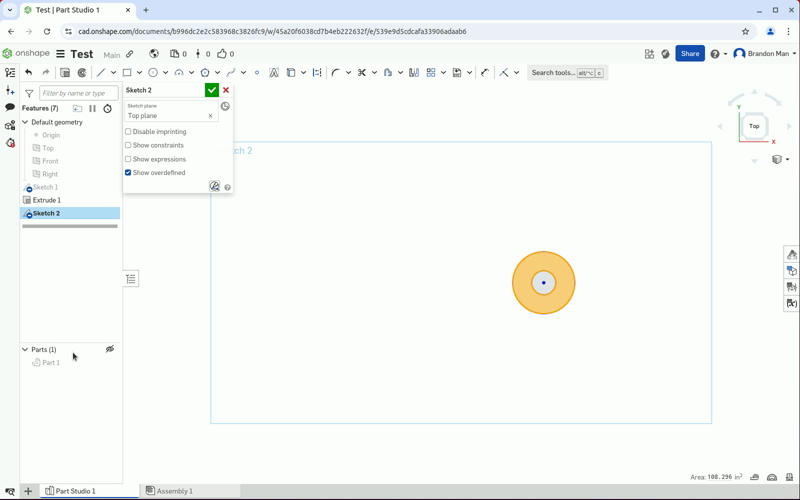
key(shift+e)
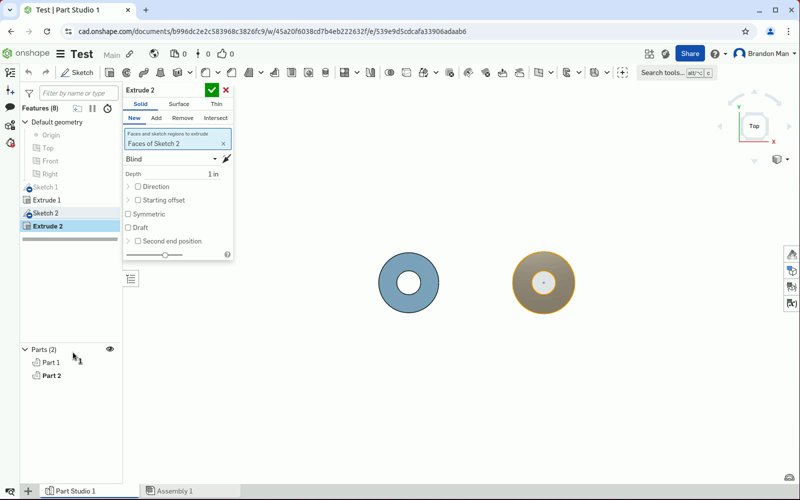
mouse_move(143, 106)
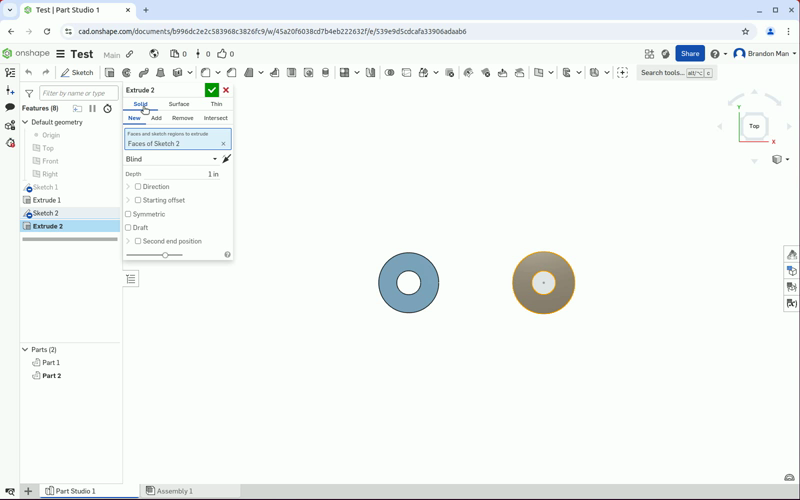
click(143, 106)
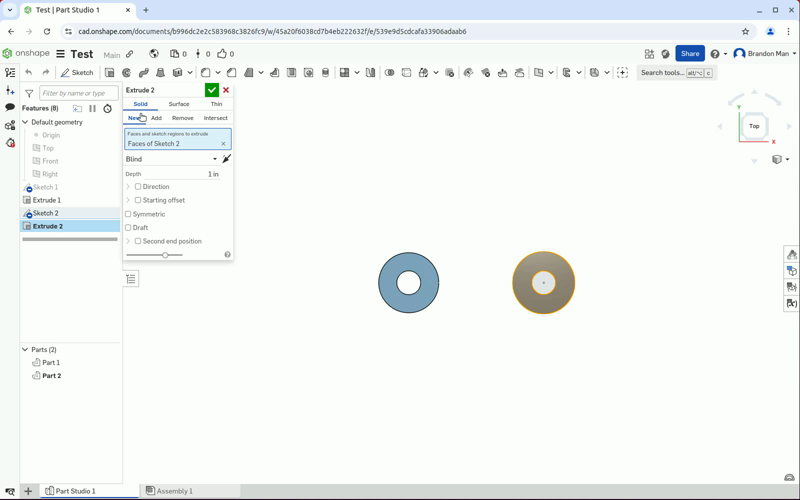
mouse_move(137, 120)
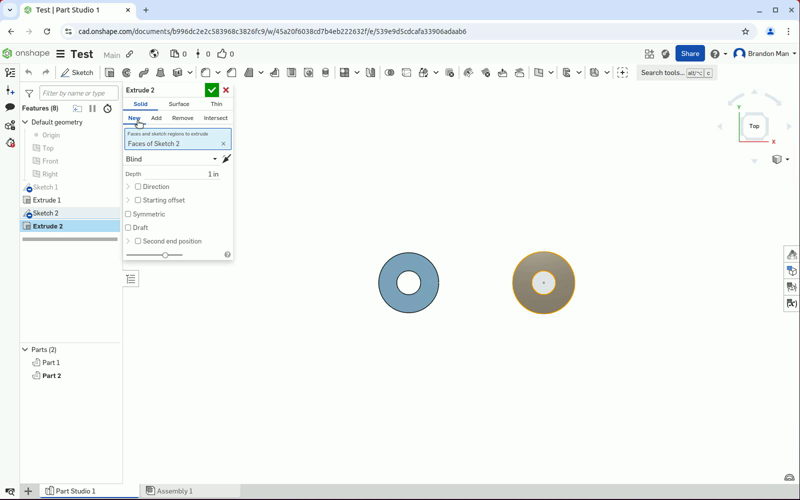
click(137, 120)
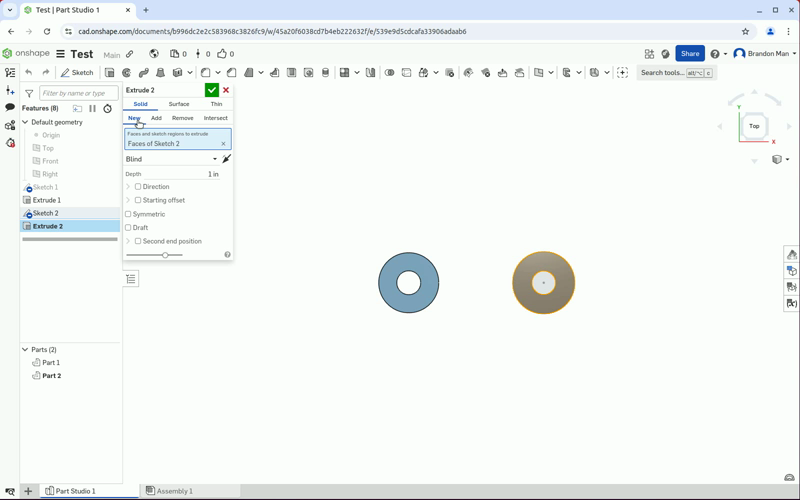
key(tab, 4)
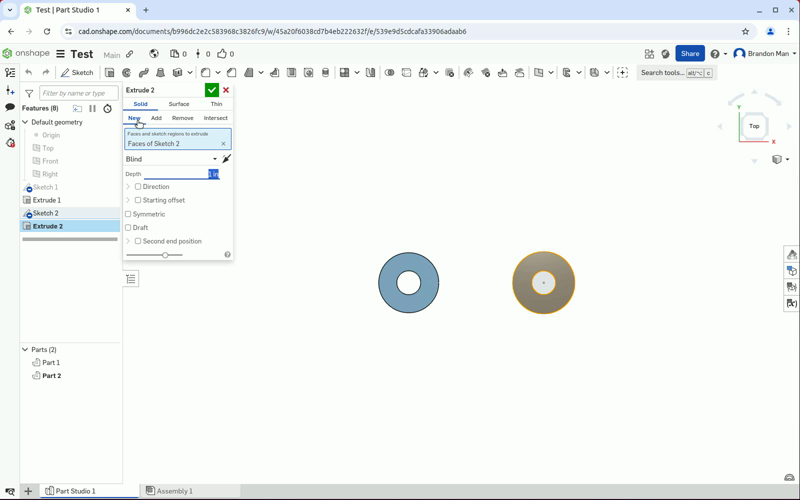
text(3.851)
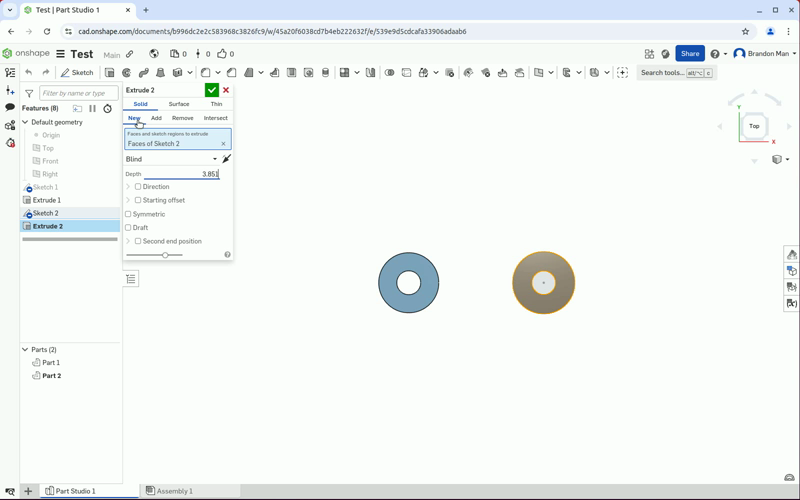
key(enter)
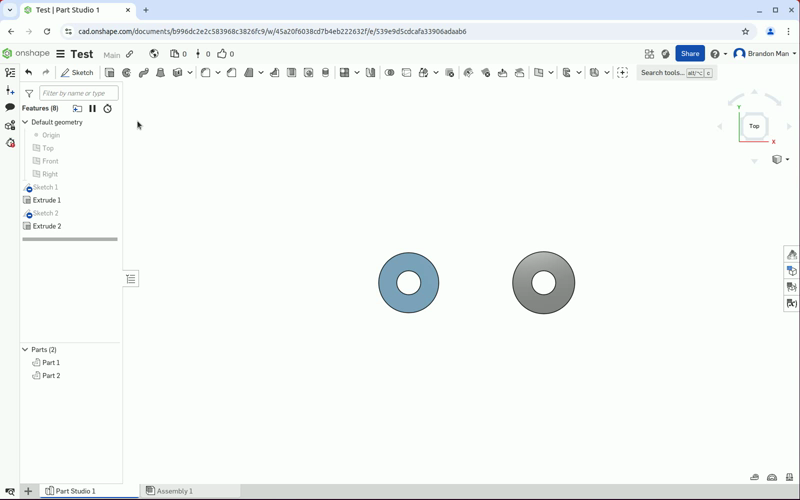
key(shift+h)
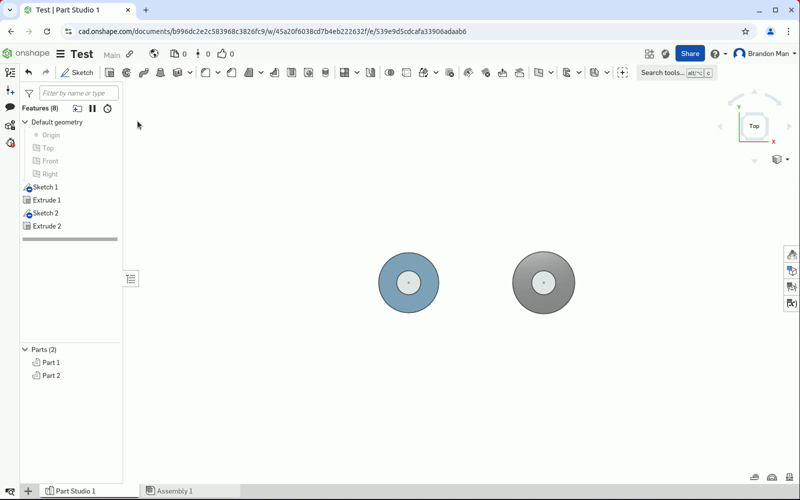
key(shift+h)
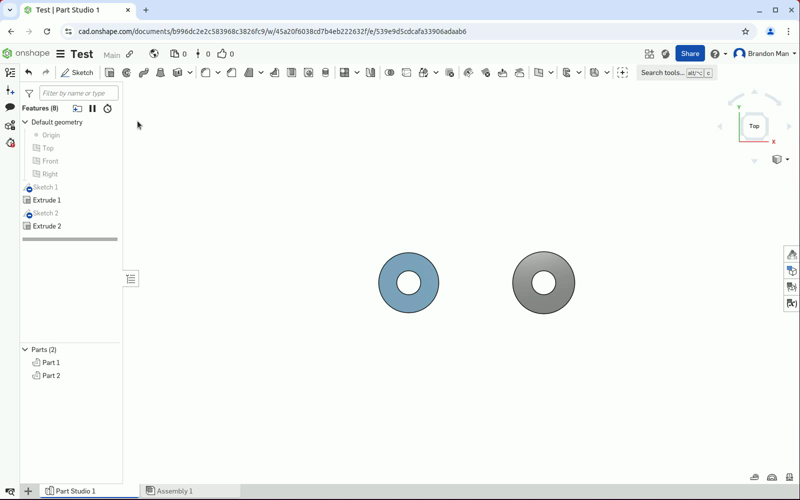
mouse_move(73, 189)
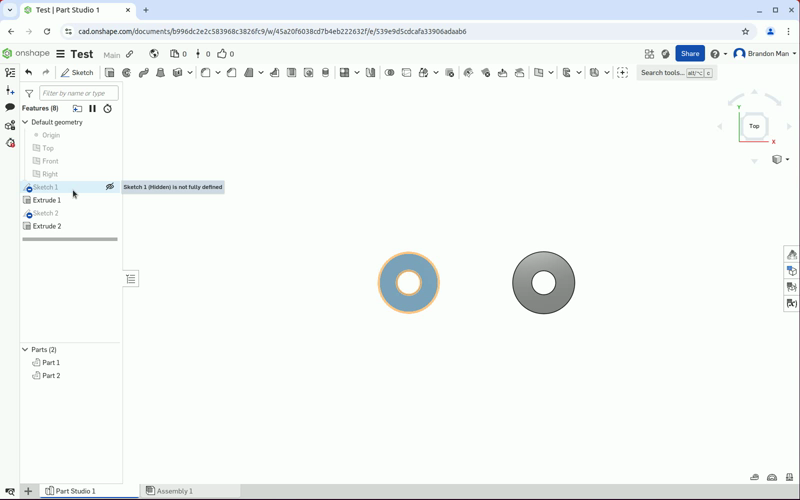
click(73, 189)
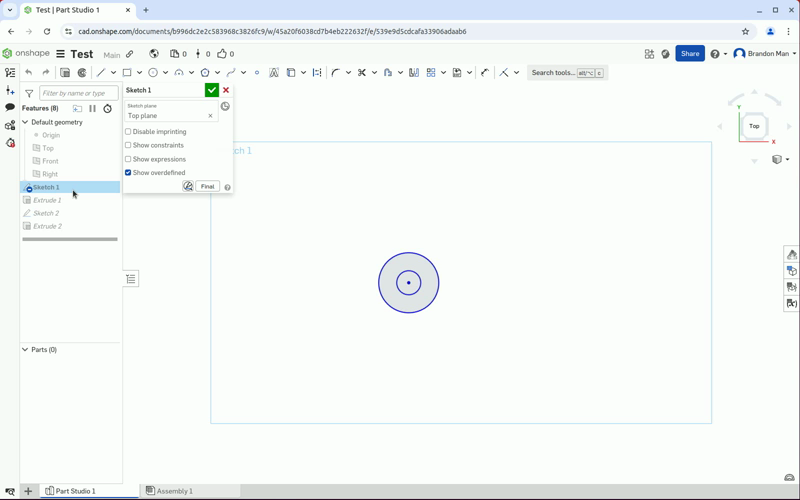
mouse_move(229, 92)
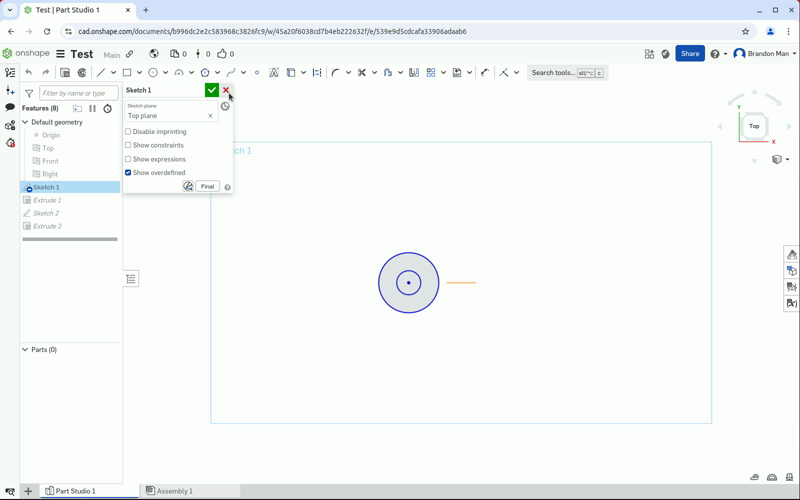
click(229, 92)
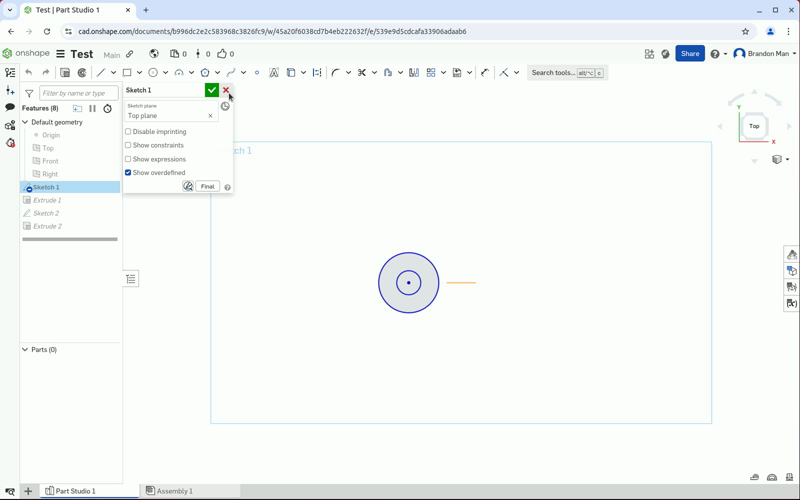
key(shift+s)
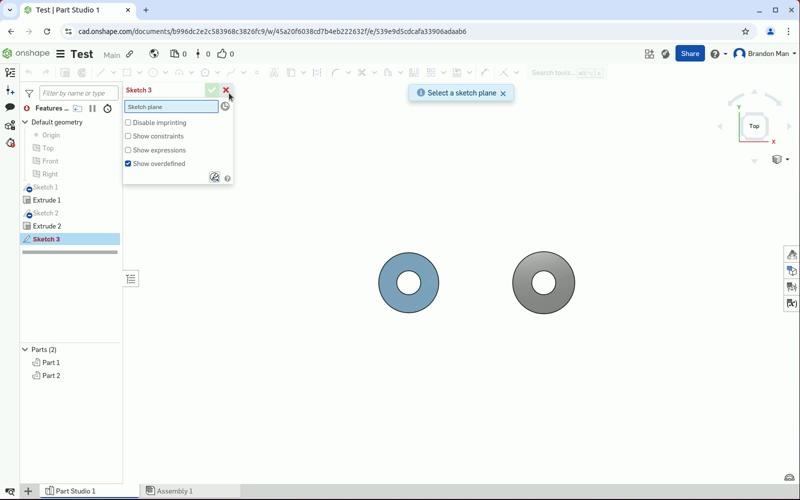
mouse_move(73, 150)
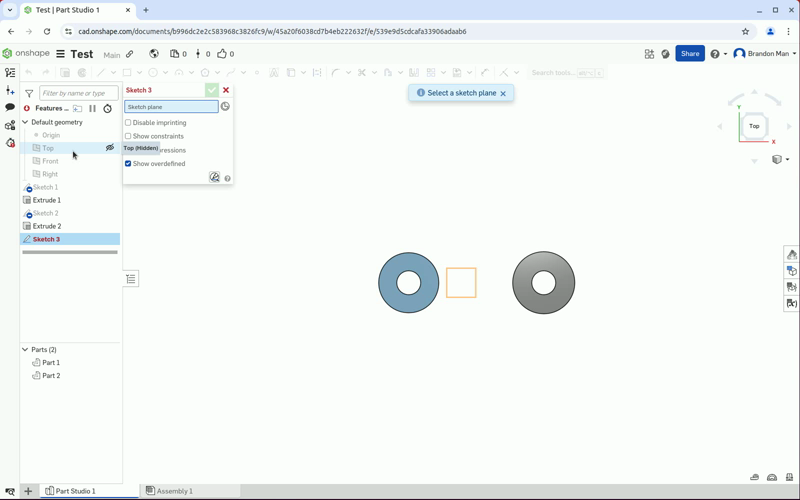
click(73, 150)
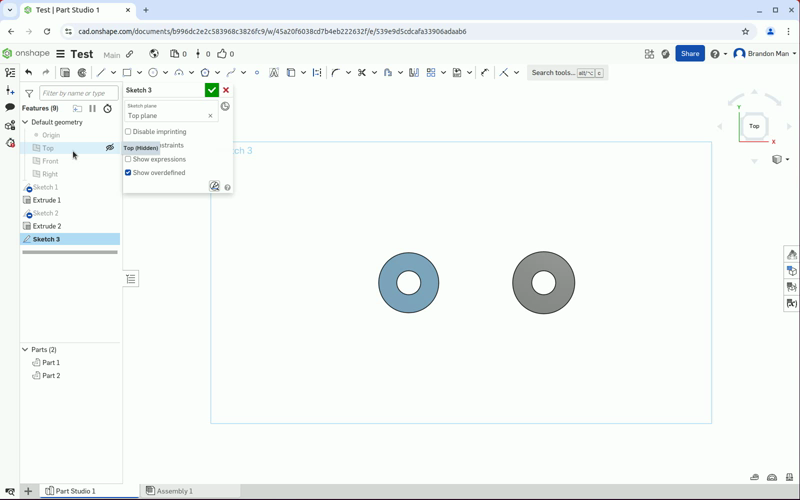
mouse_move(73, 352)
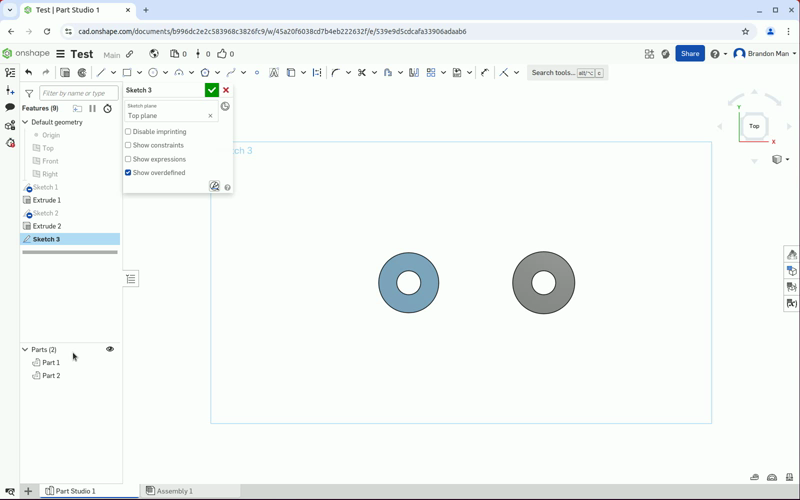
key(y)
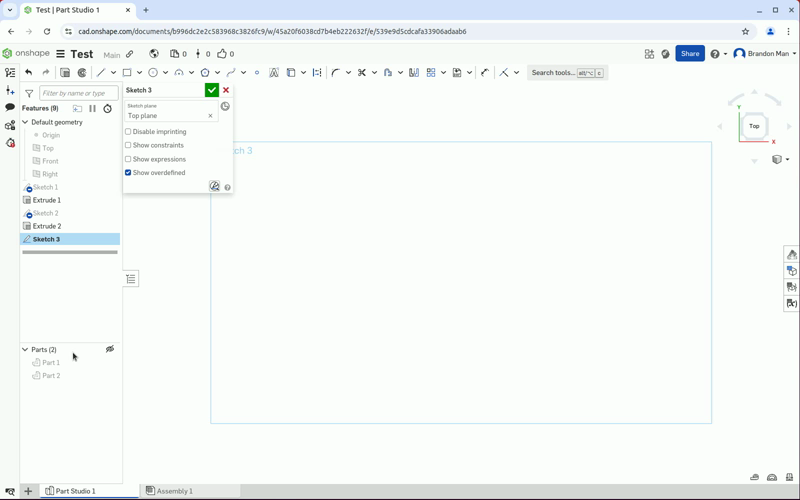
key(l)
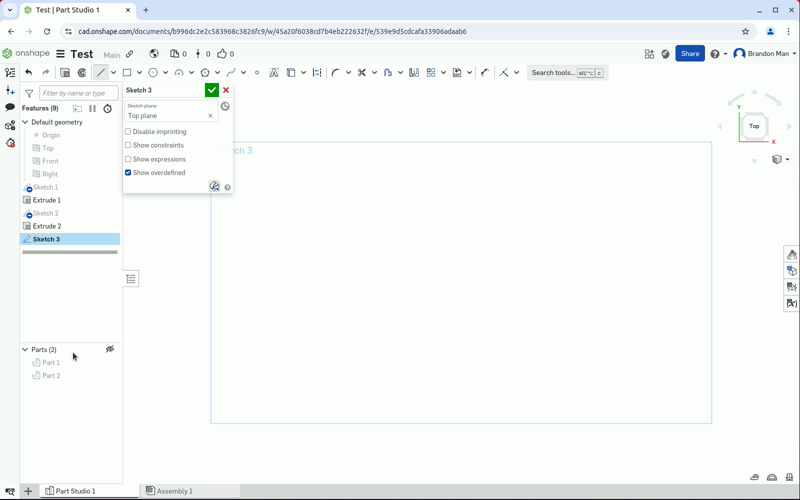
key_down(shift)
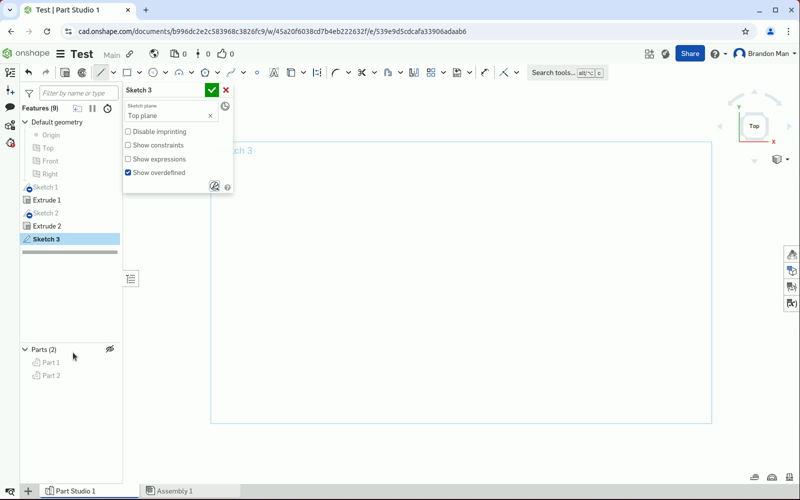
mouse_move(407, 313)
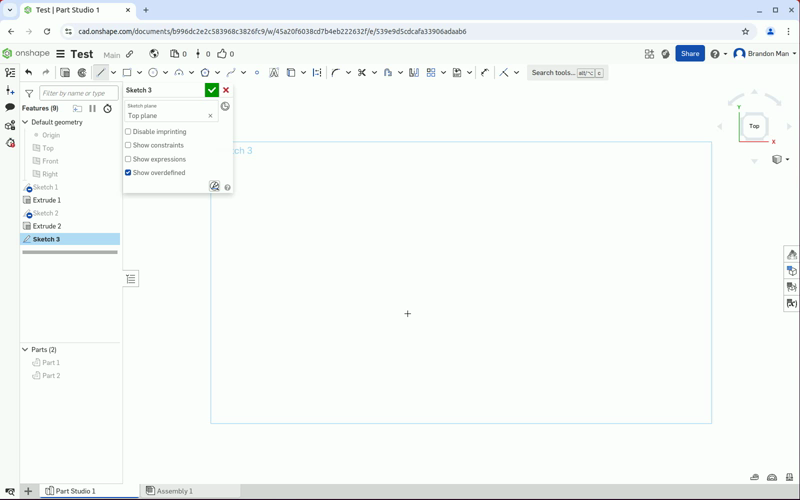
click(407, 313)
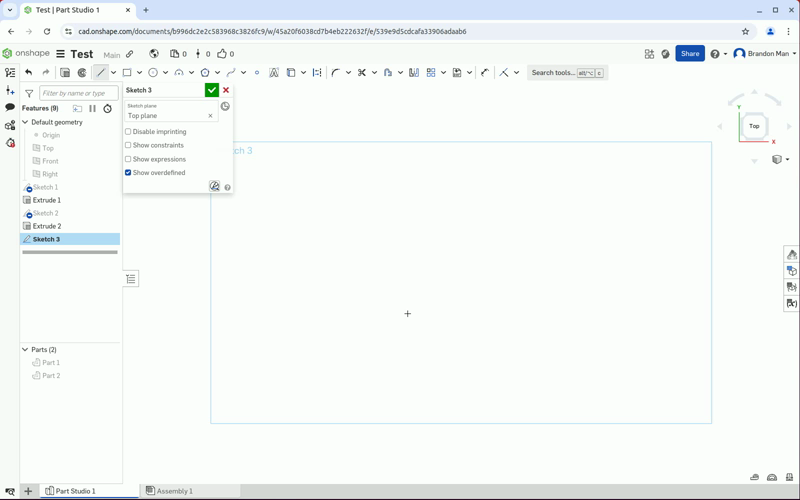
key_up(shift)
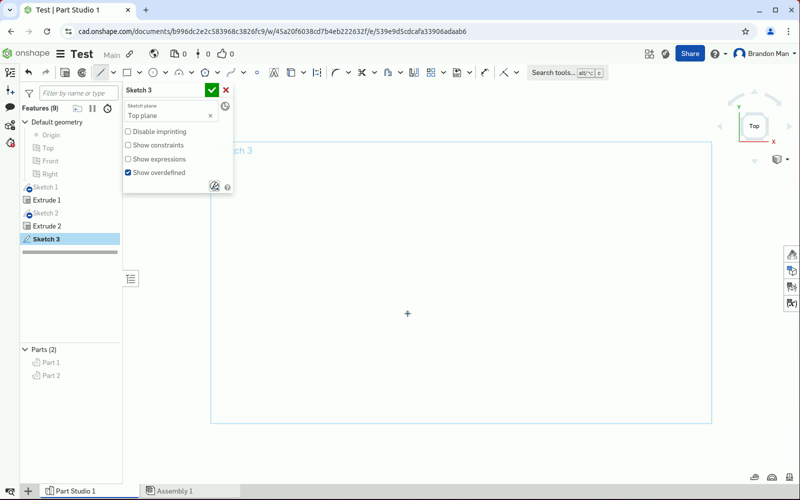
key_down(shift)
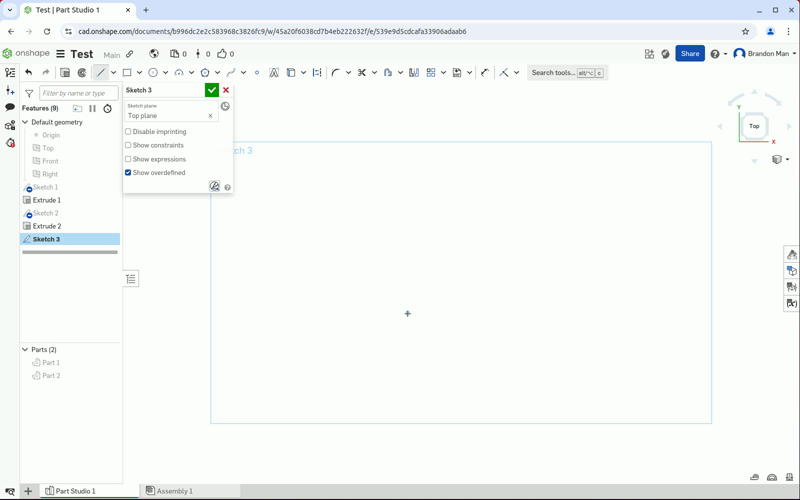
mouse_move(541, 313)
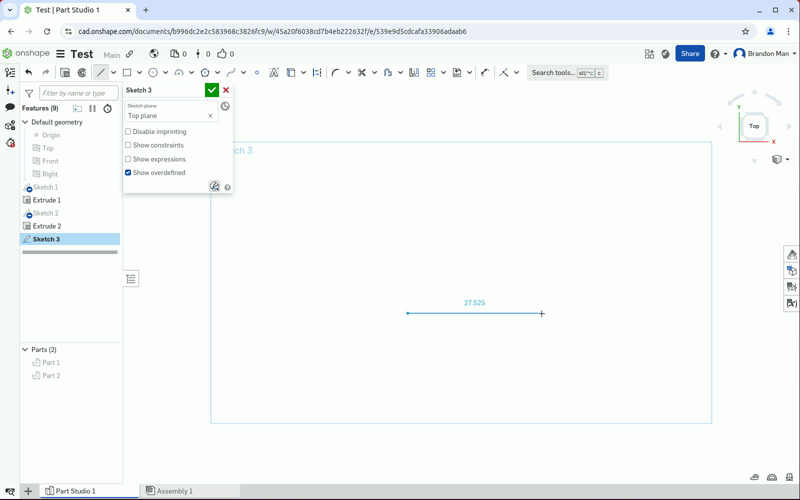
click(541, 313)
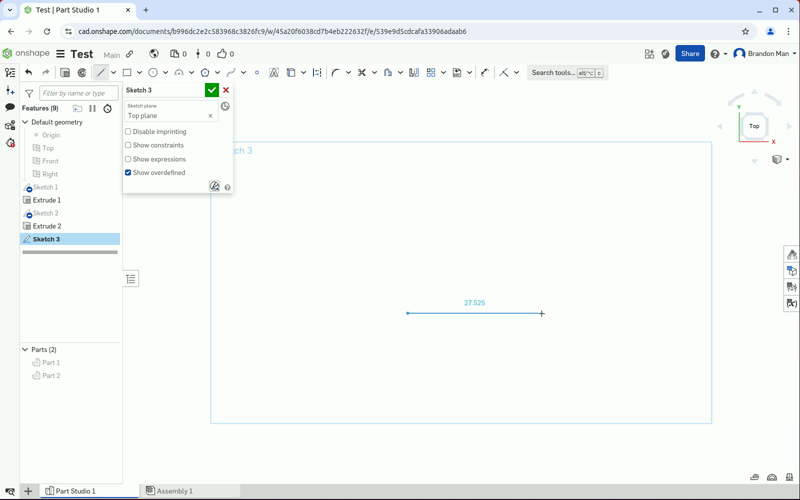
key_up(shift)
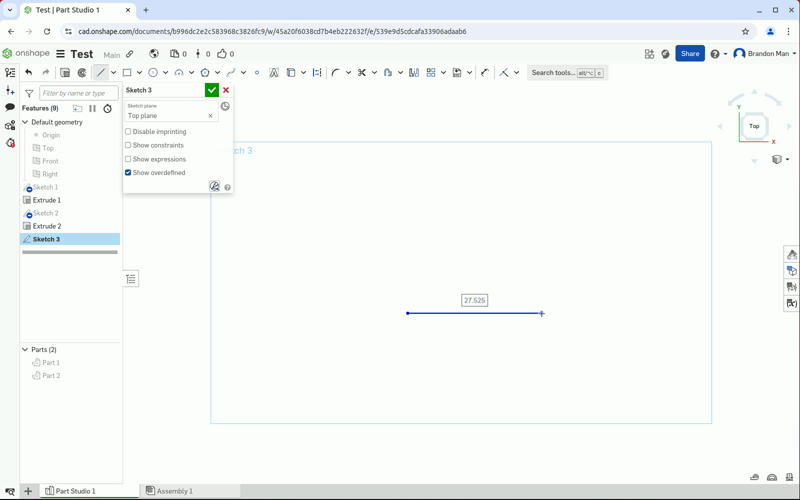
key(esc)
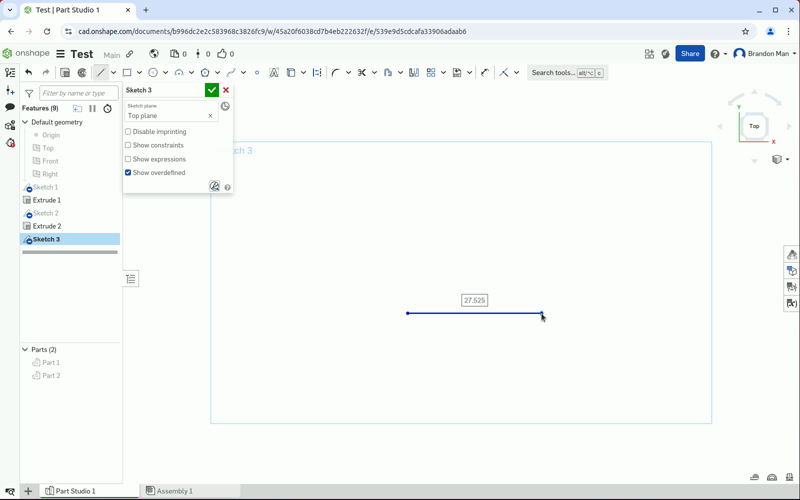
key(a)
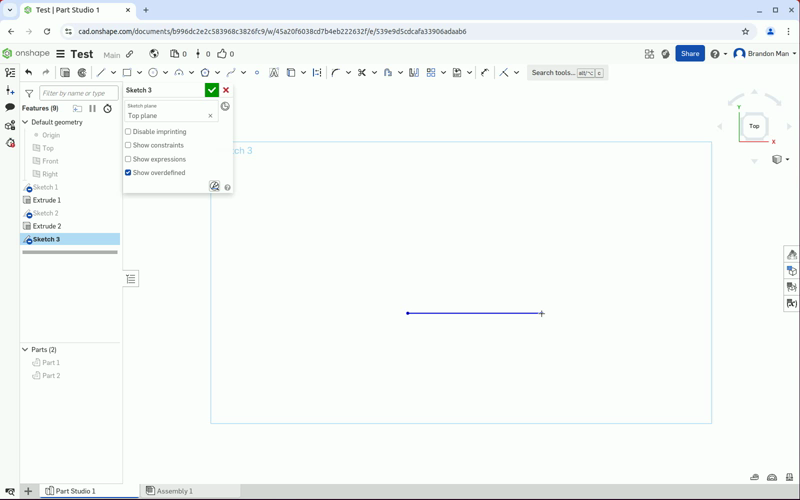
mouse_move(541, 313)
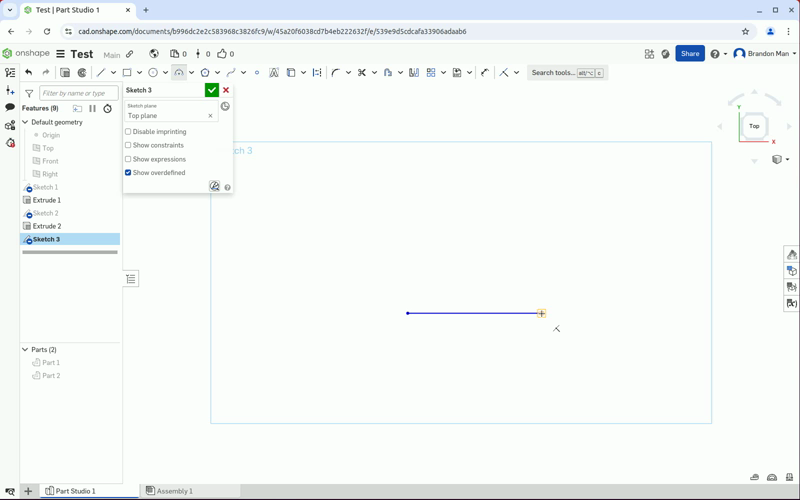
click(541, 313)
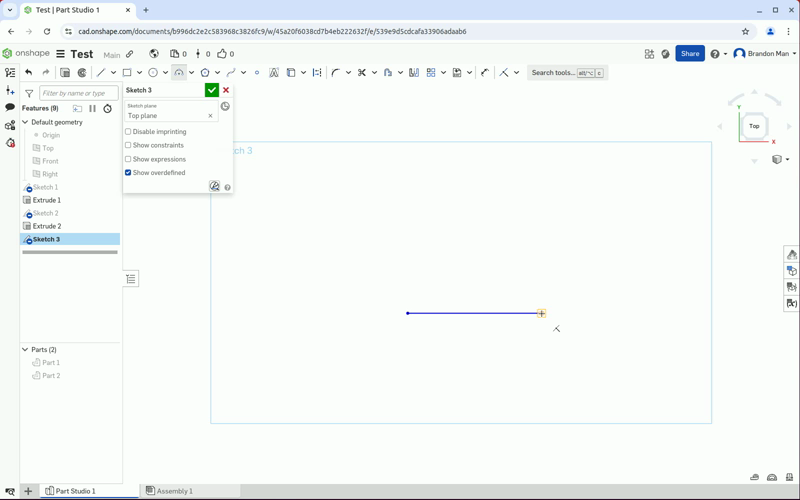
key_down(shift)
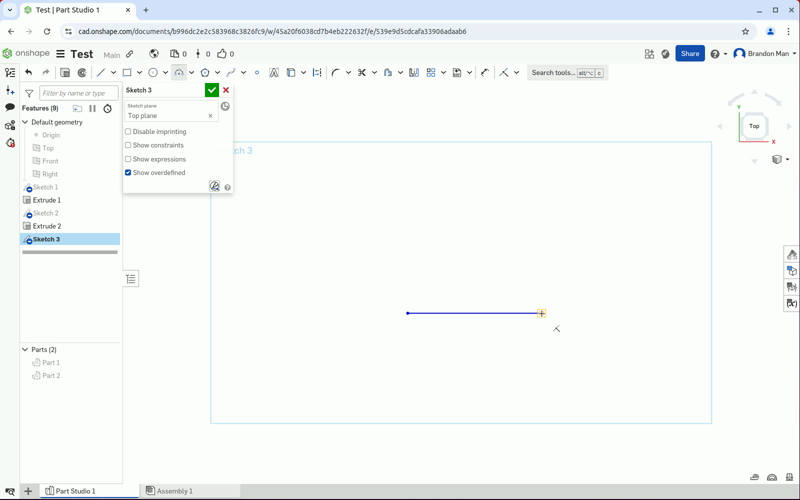
mouse_move(541, 252)
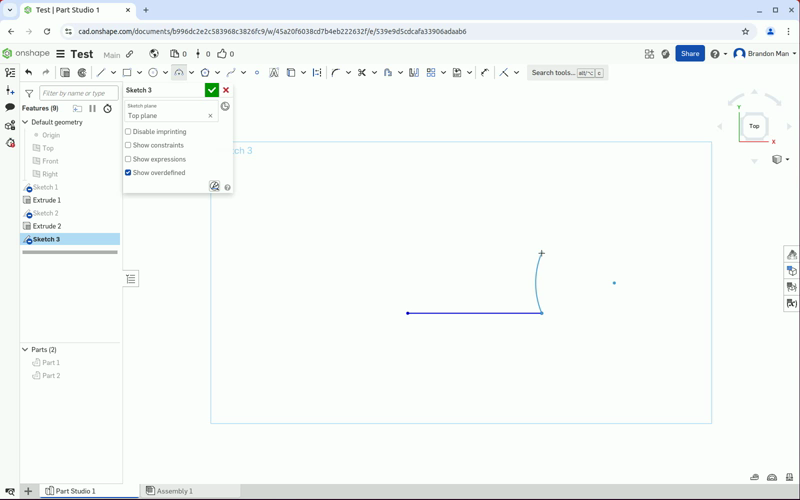
click(541, 252)
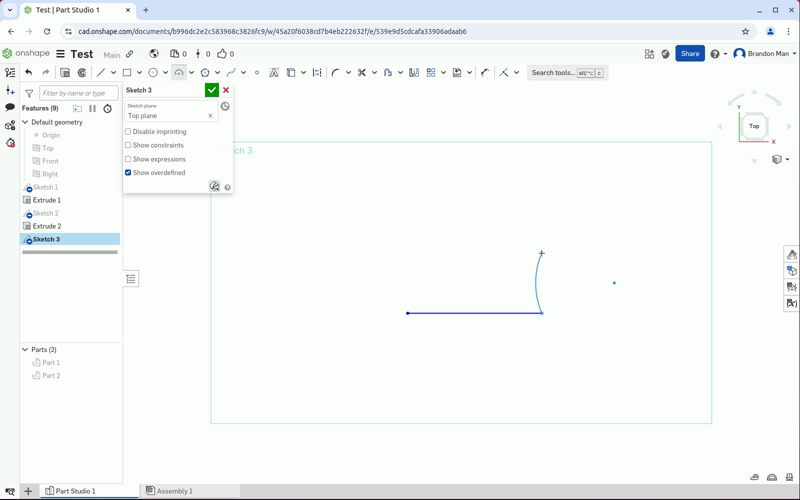
mouse_move(571, 282)
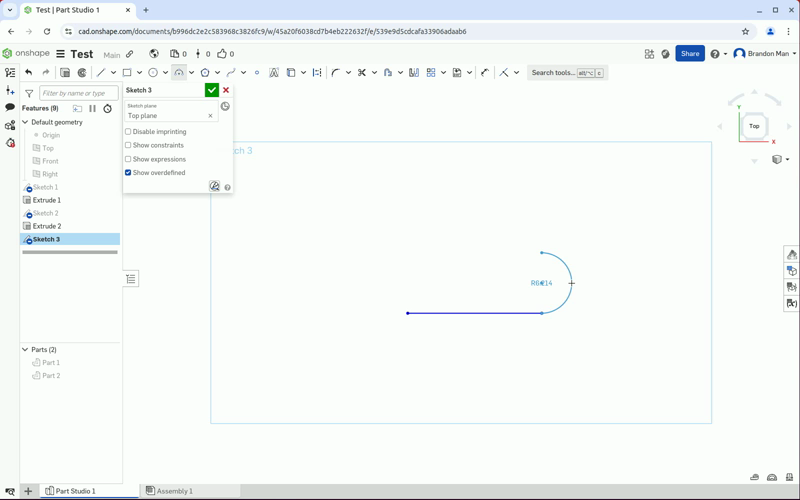
click(571, 282)
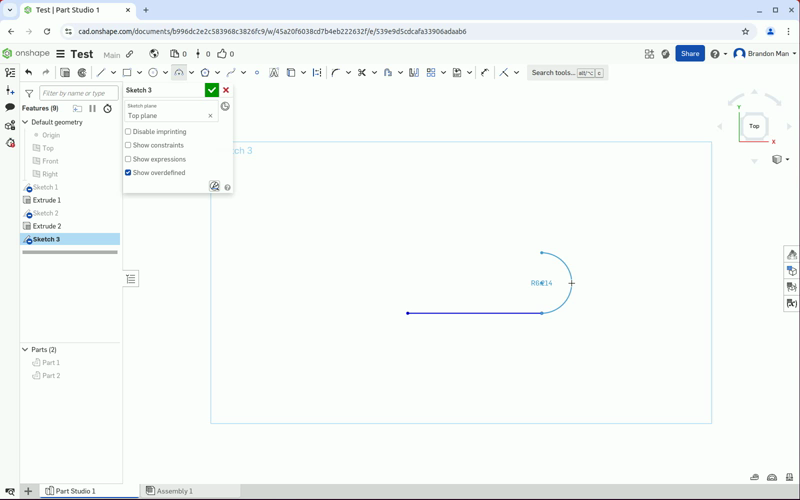
key_up(shift)
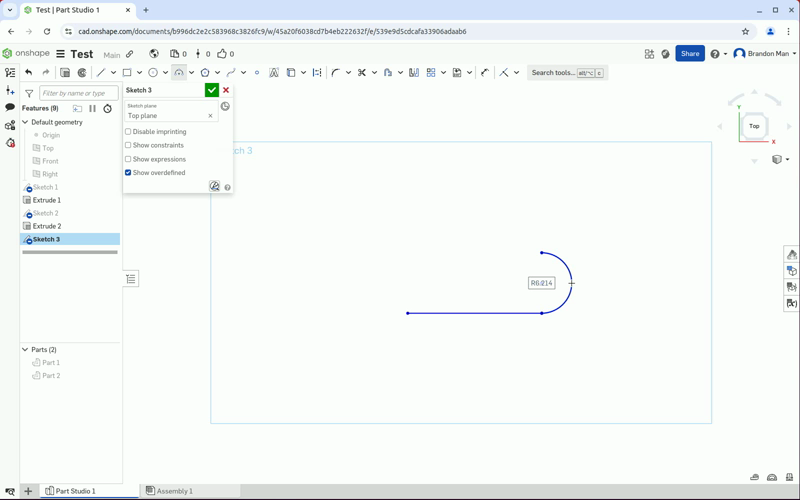
key(esc)
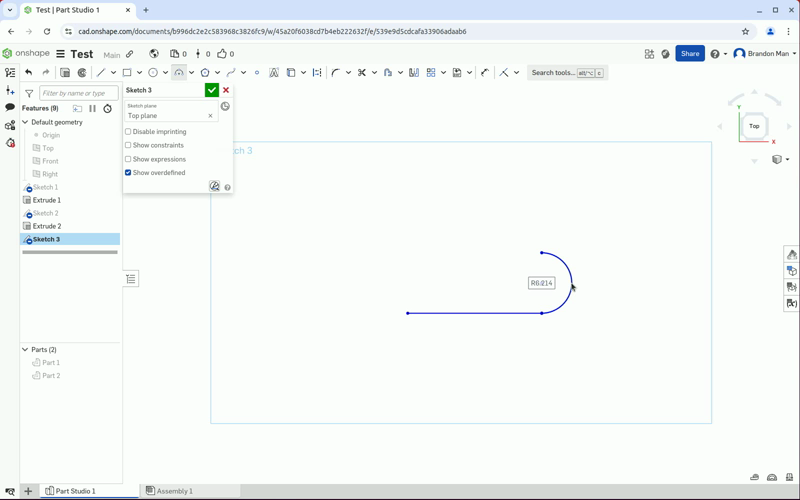
key(l)
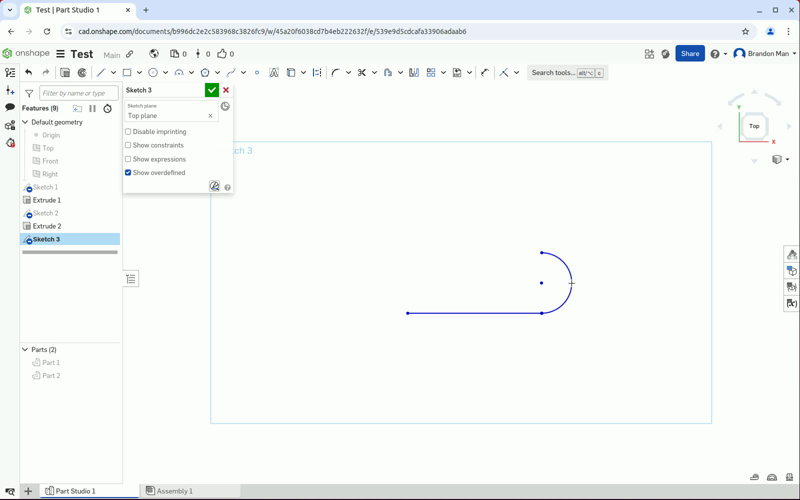
mouse_move(541, 252)
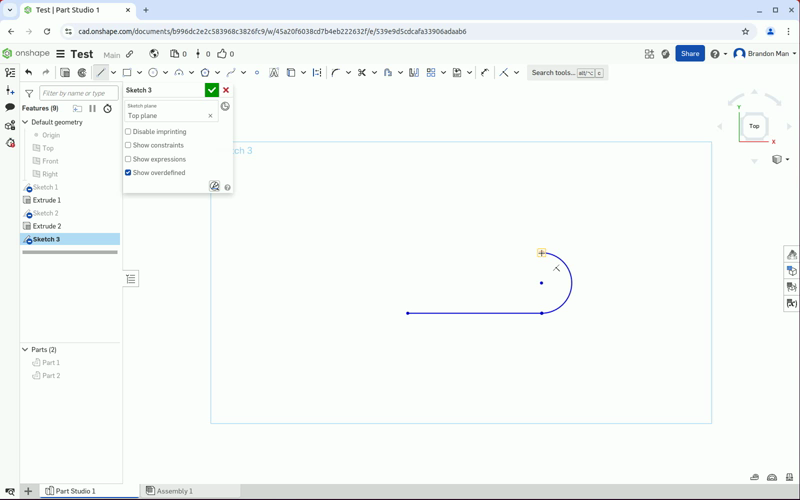
click(541, 252)
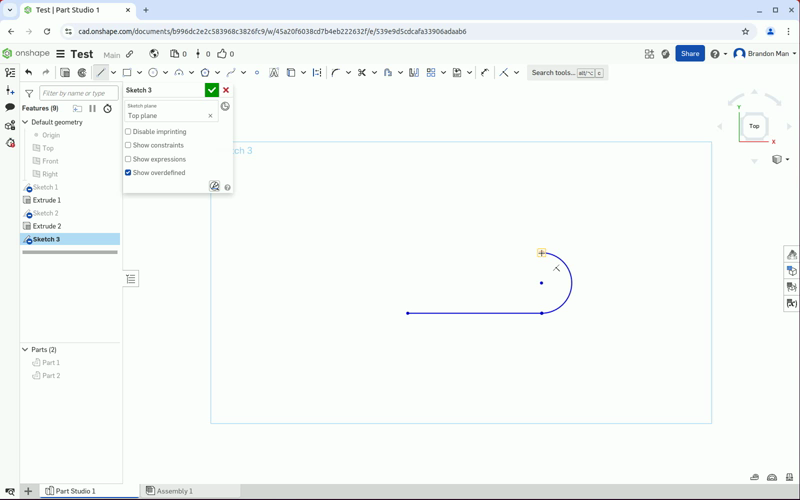
key_down(shift)
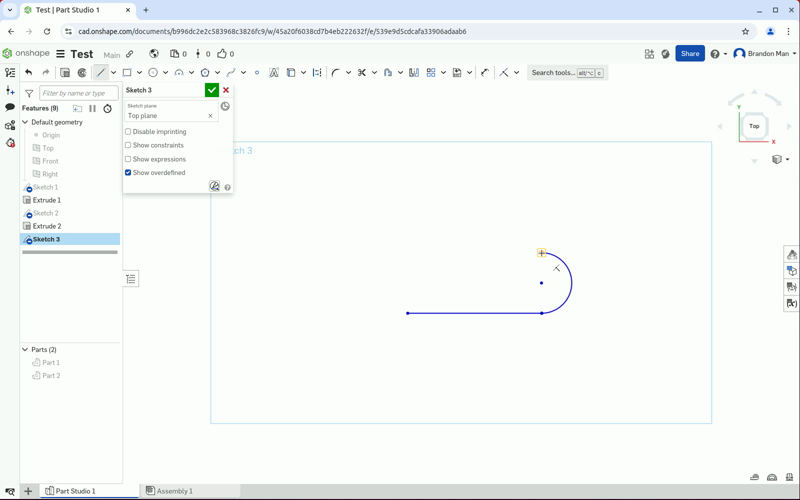
mouse_move(407, 252)
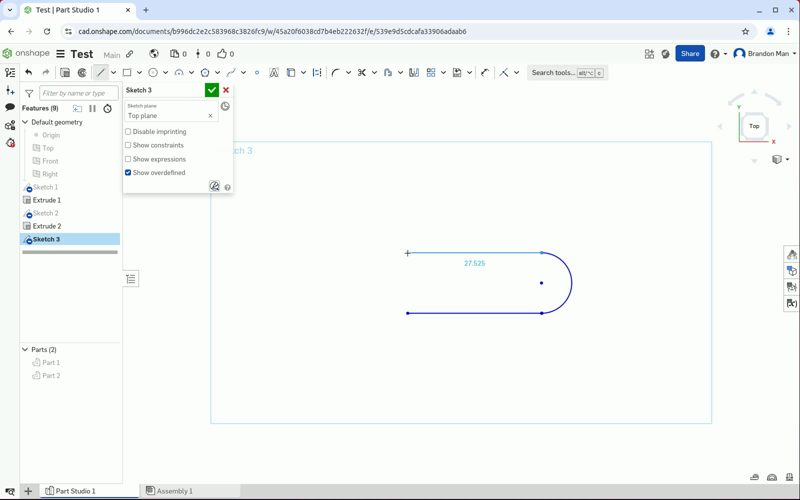
click(407, 252)
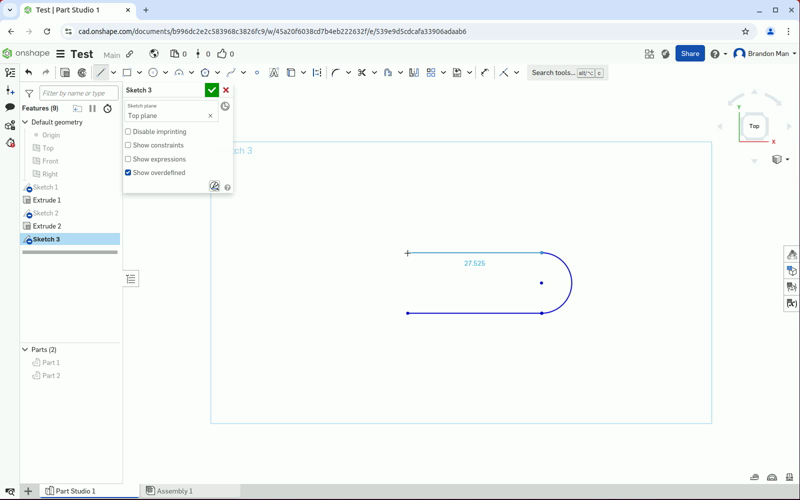
key_up(shift)
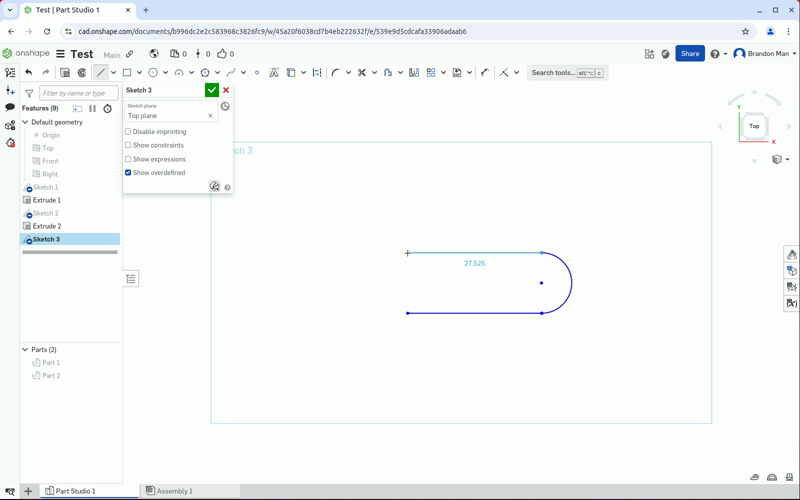
key(esc)
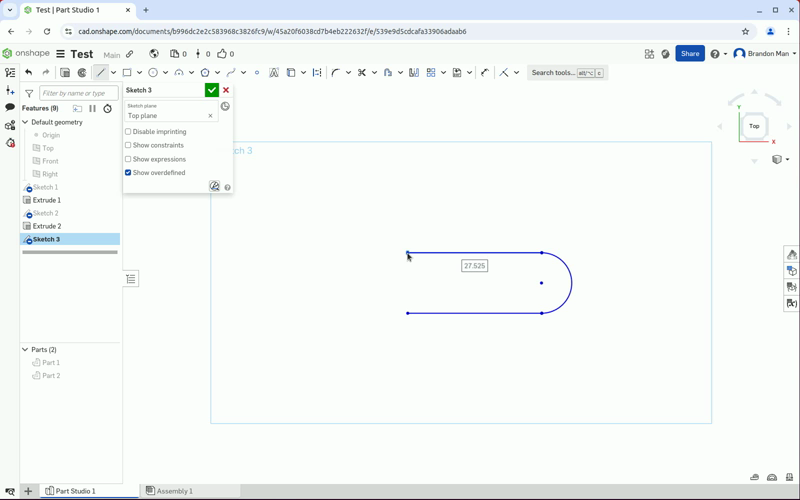
key(a)
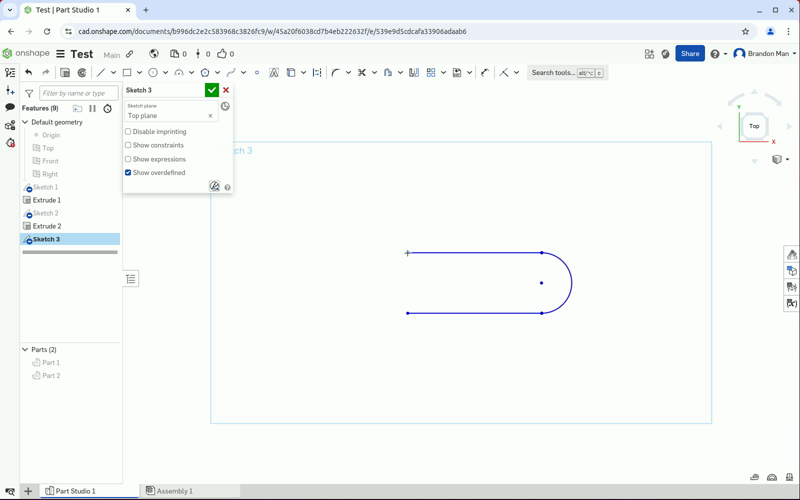
mouse_move(407, 252)
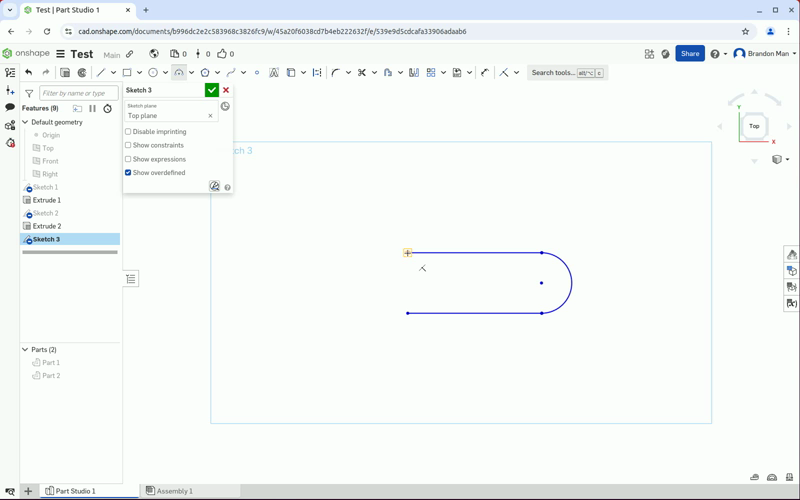
click(407, 252)
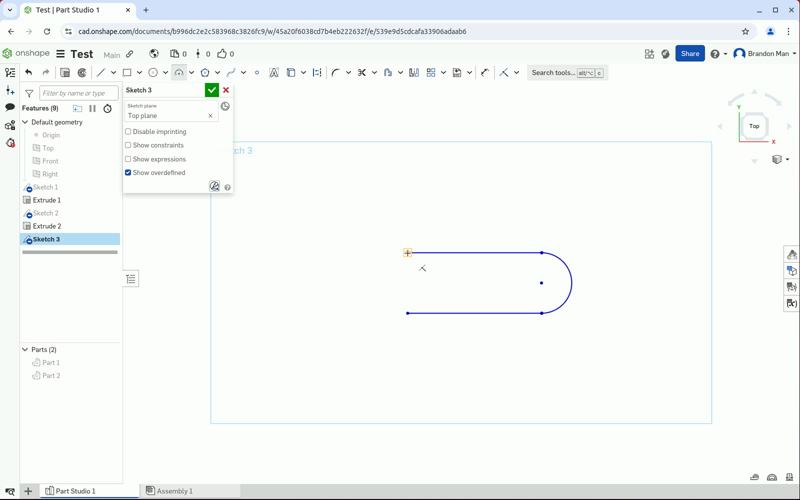
mouse_move(407, 313)
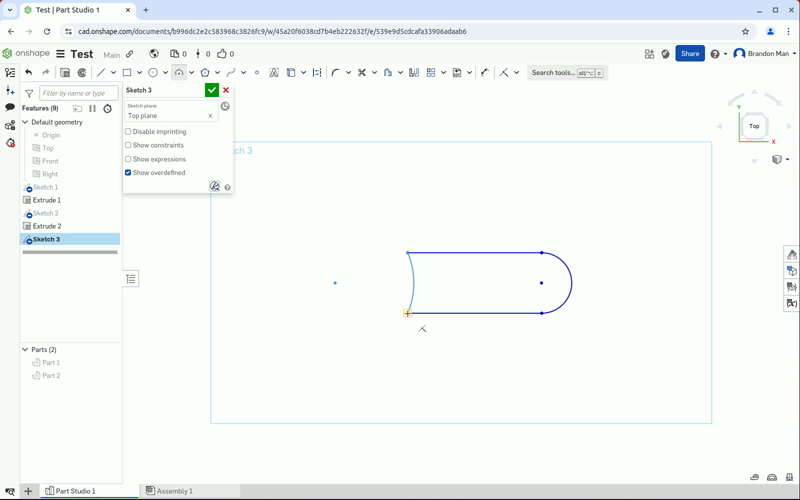
click(407, 313)
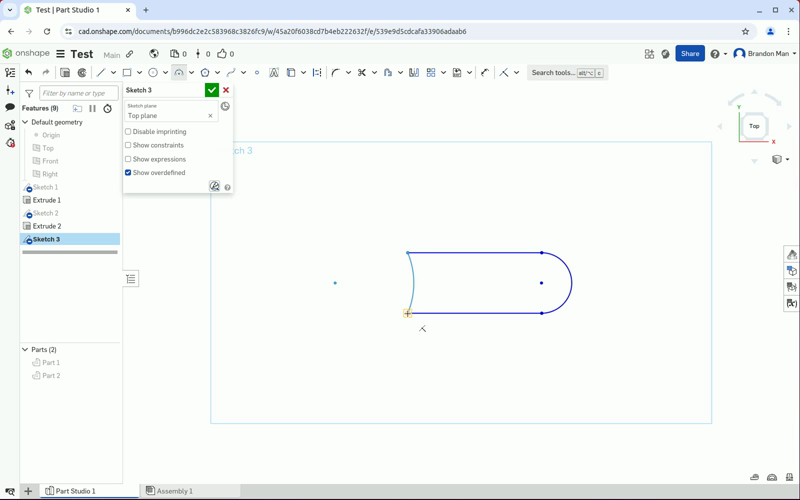
key_down(shift)
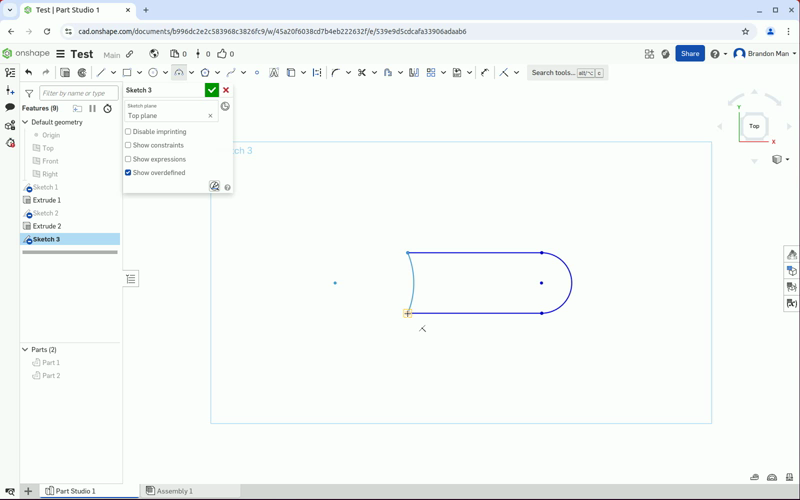
mouse_move(437, 282)
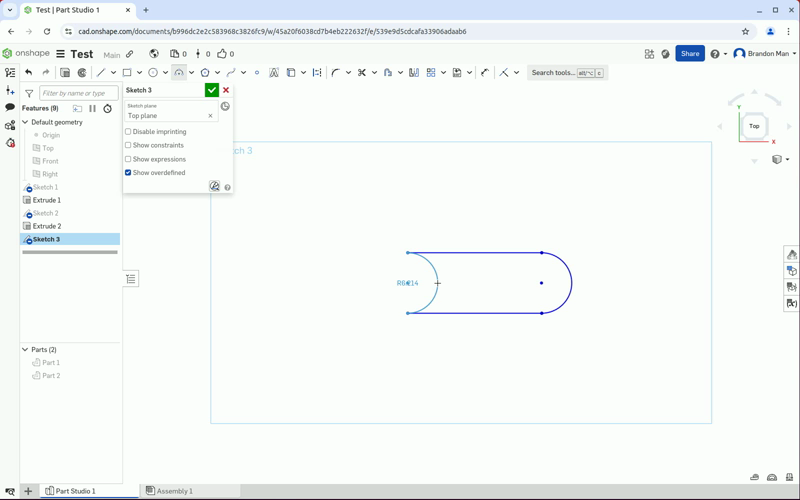
click(437, 282)
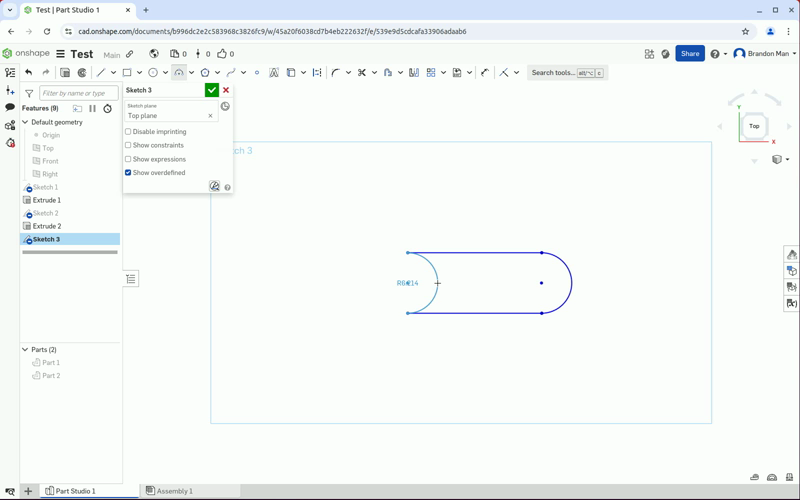
key_up(shift)
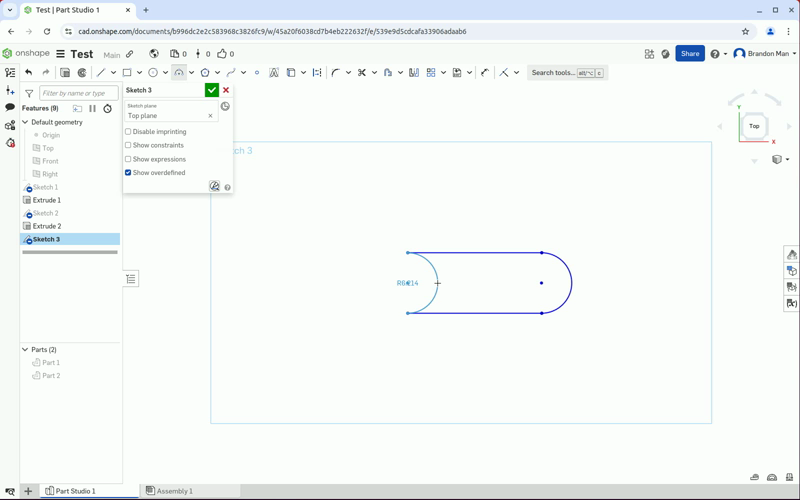
key(esc)
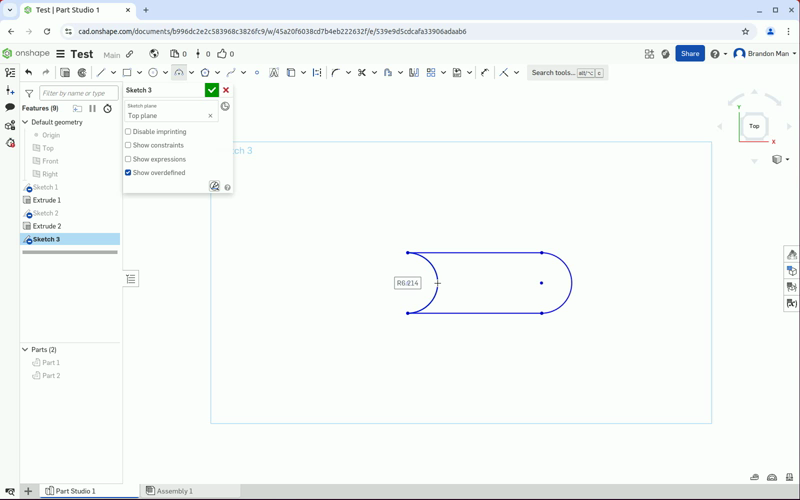
mouse_move(454, 286)
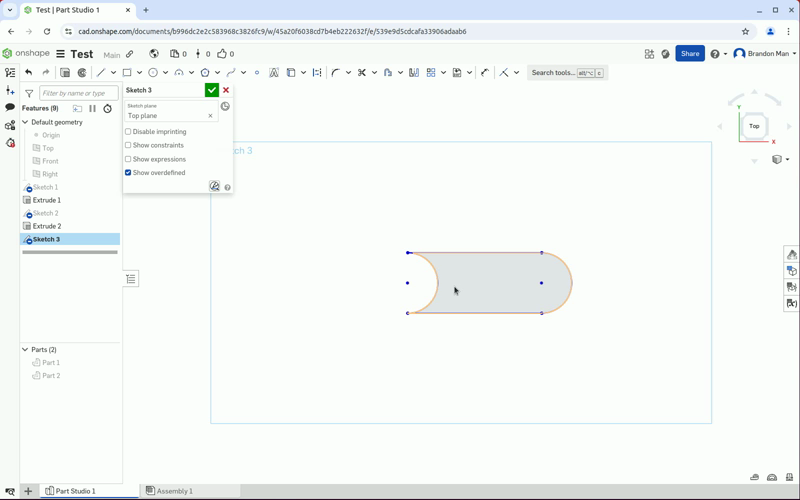
click(454, 286)
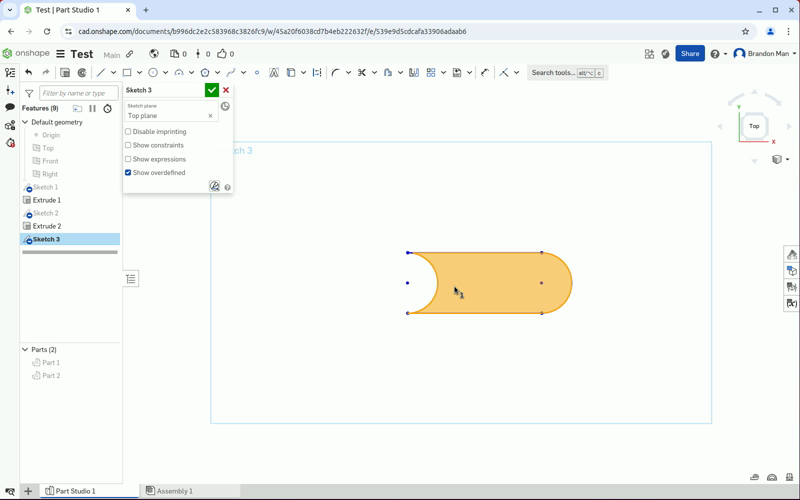
mouse_move(73, 352)
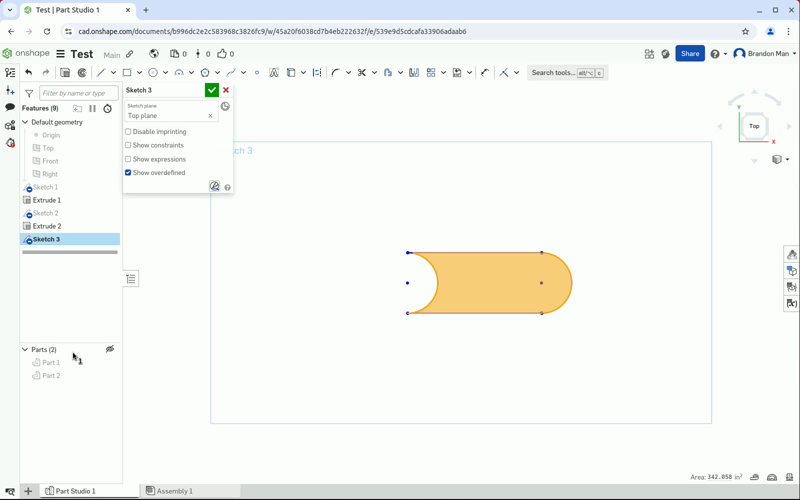
key(shift+y)
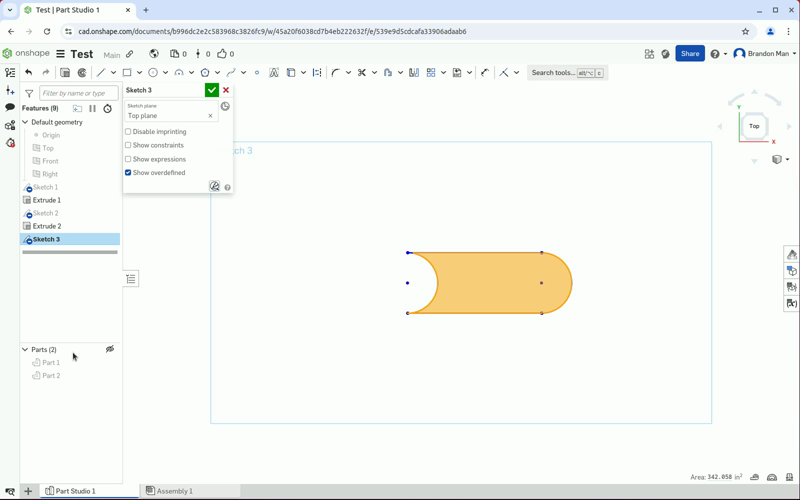
key(shift+e)
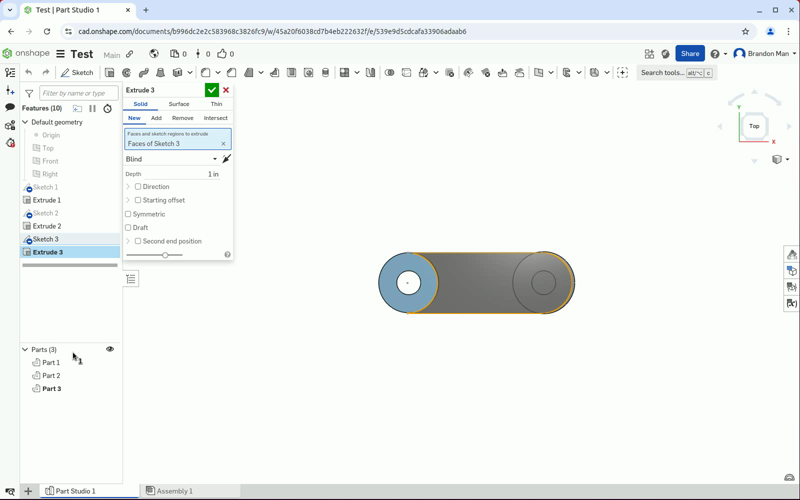
mouse_move(143, 106)
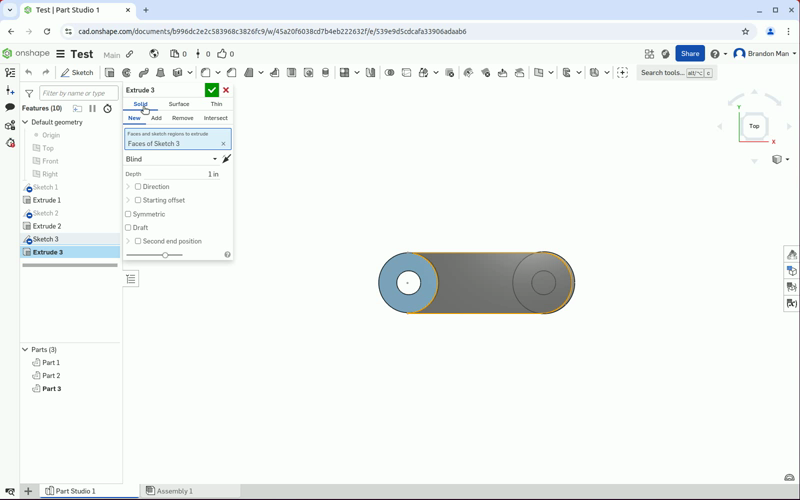
click(143, 106)
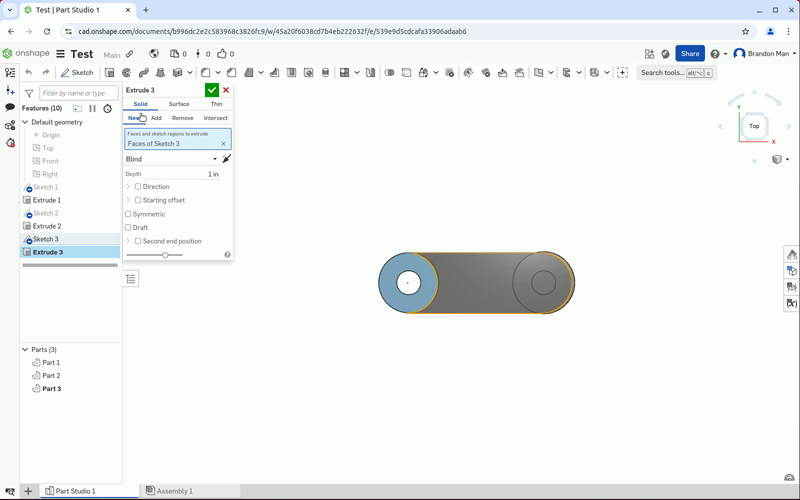
mouse_move(137, 120)
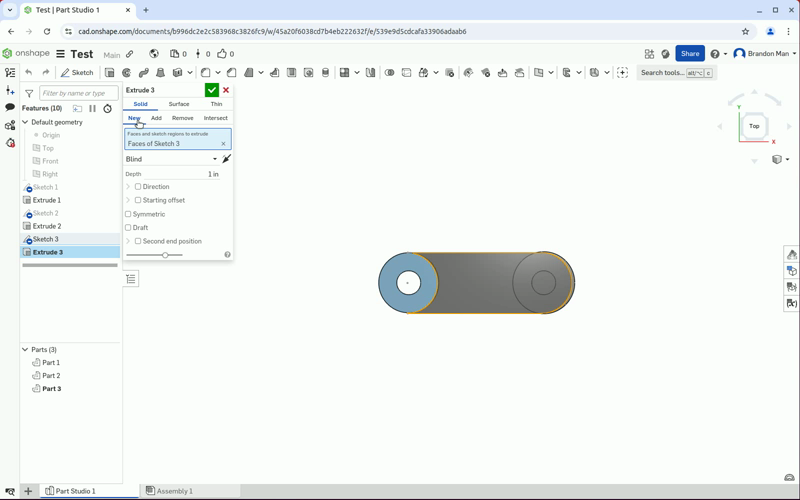
click(137, 120)
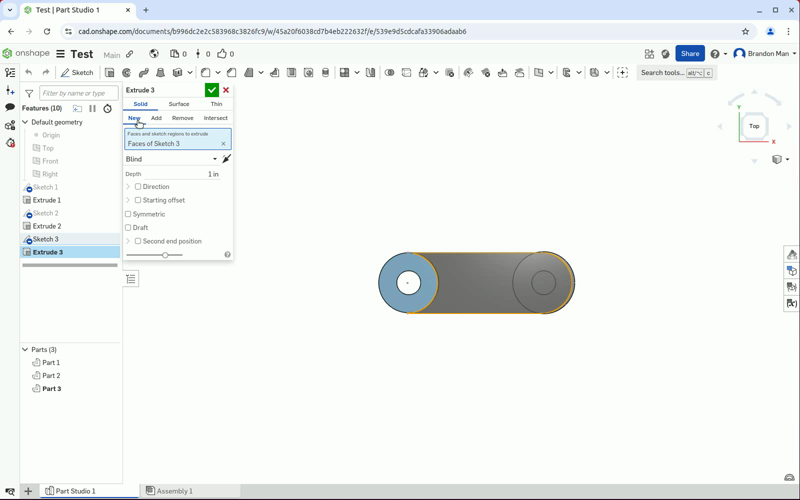
key(tab, 4)
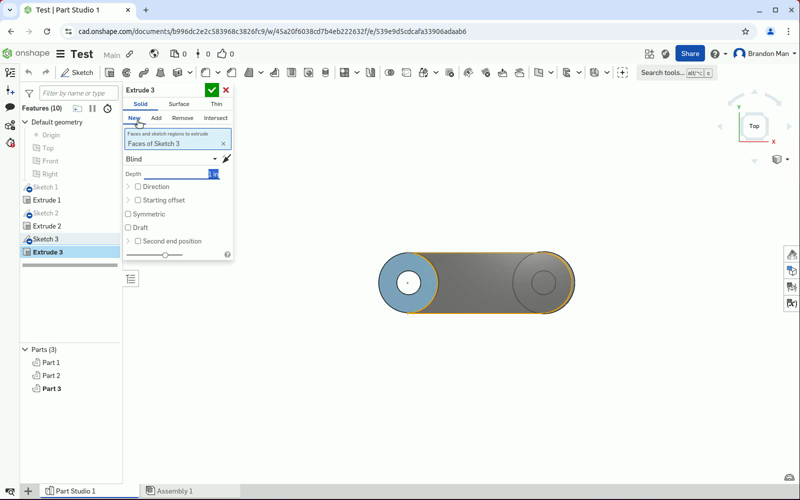
text(3.851)
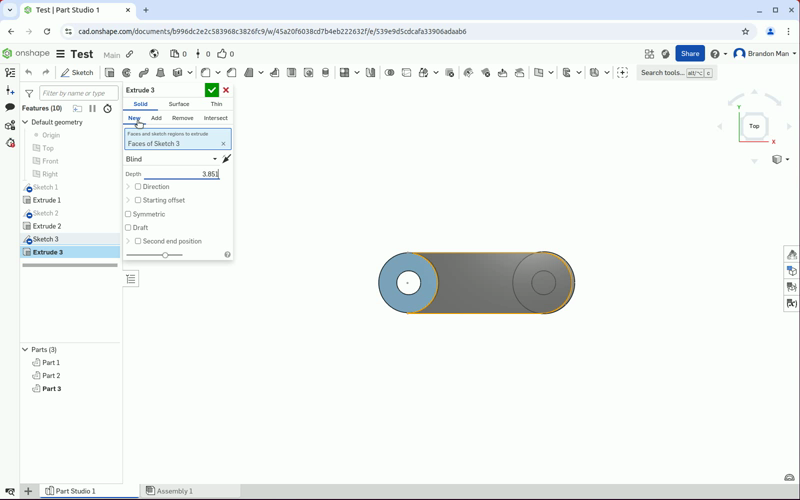
key(enter)
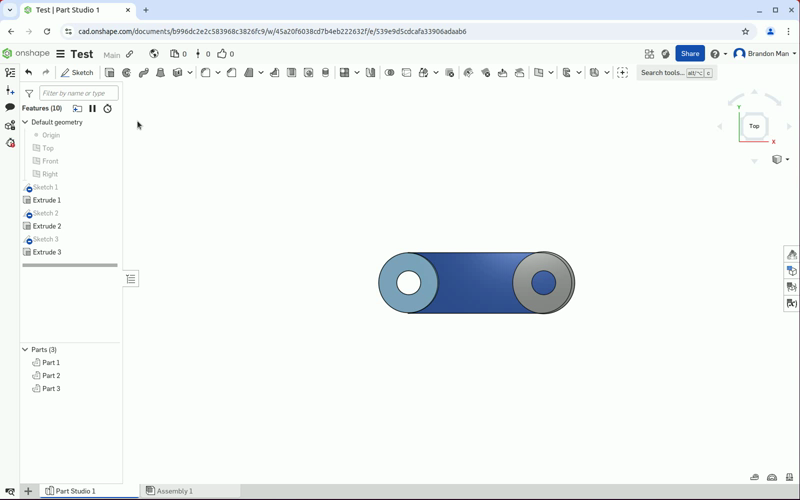
key(shift+h)
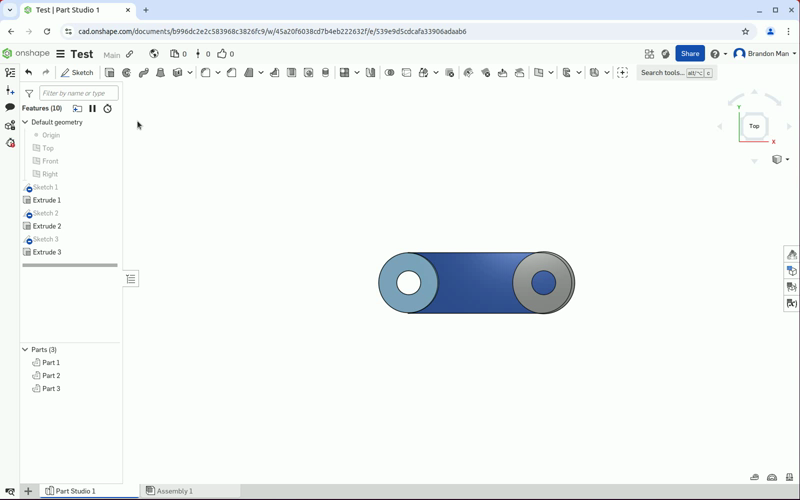
key(shift+h)
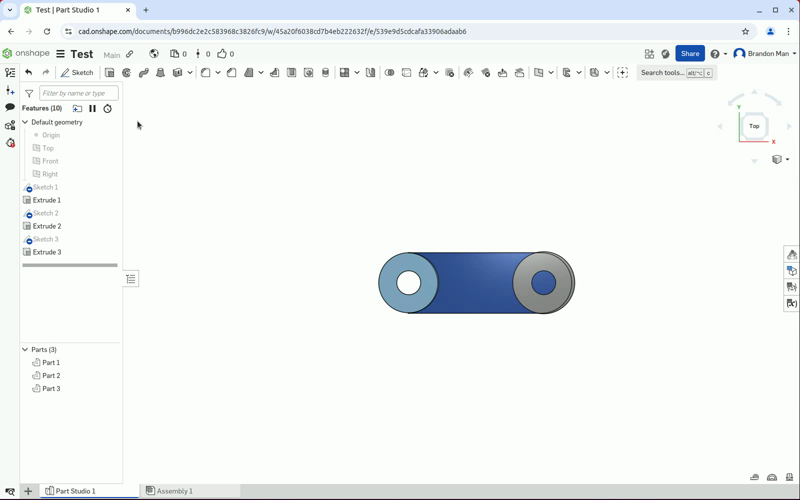
mouse_move(73, 189)
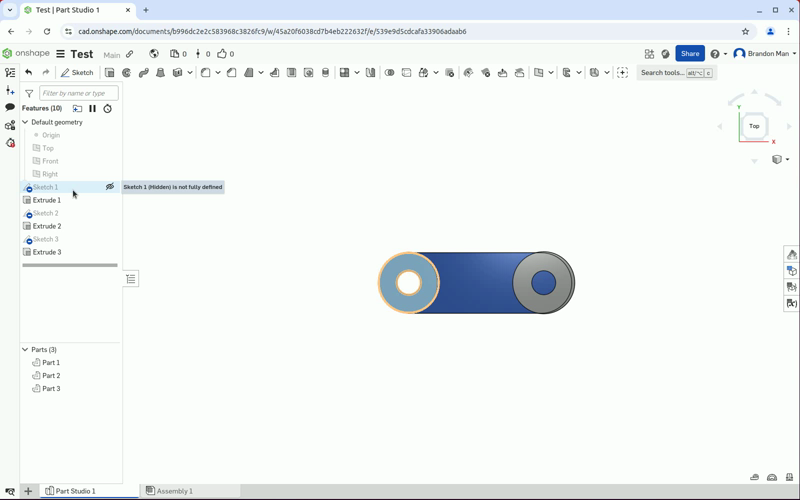
click(73, 189)
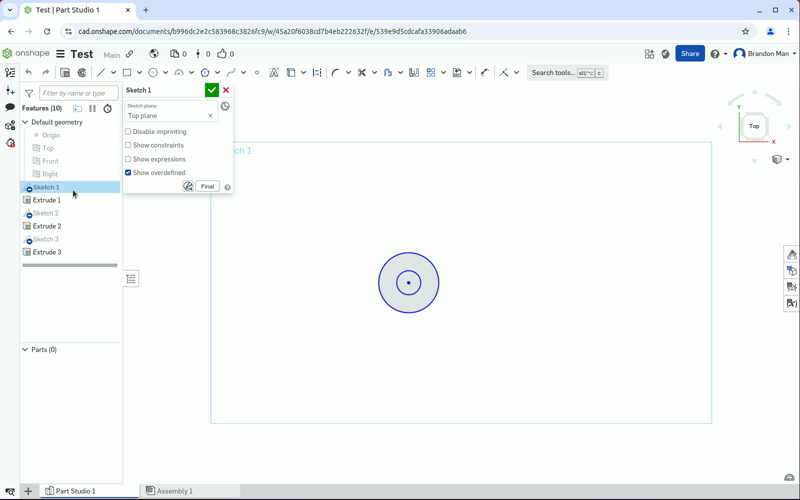
mouse_move(229, 92)
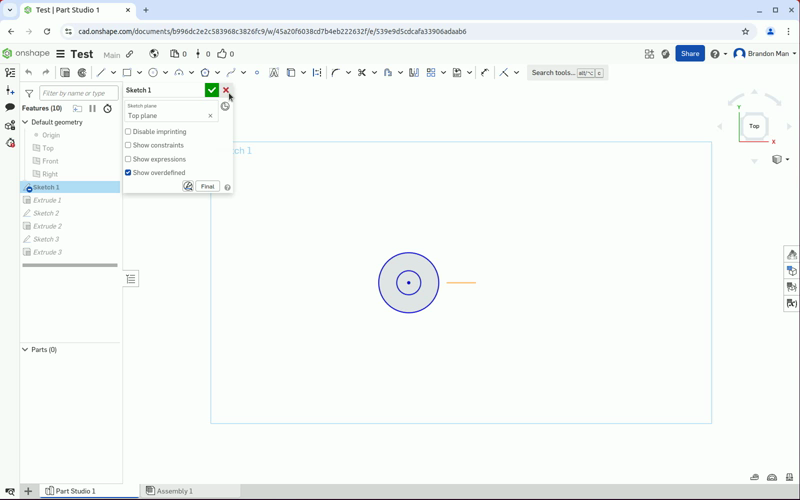
click(229, 92)
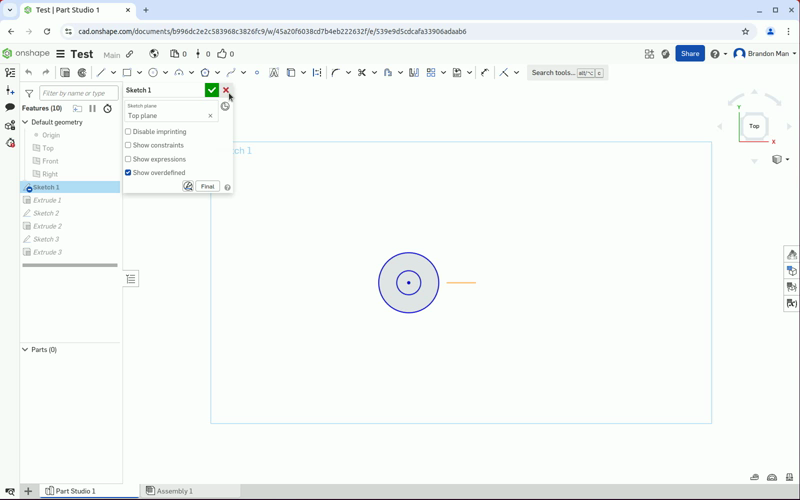
key(shift+s)
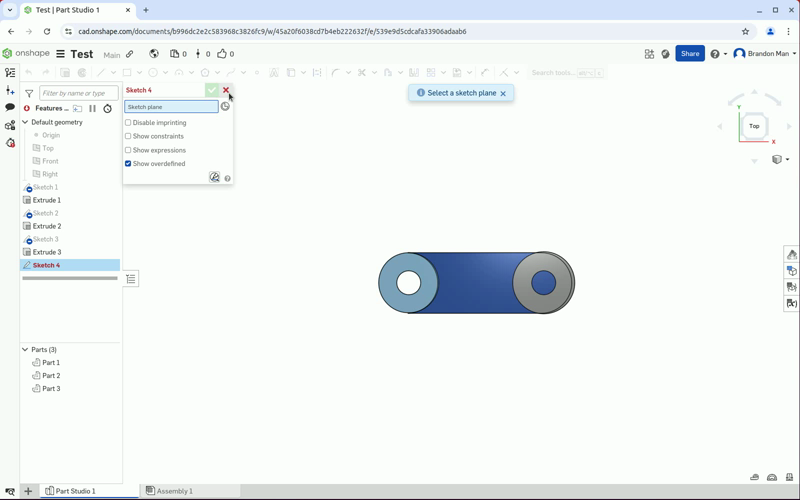
mouse_move(73, 150)
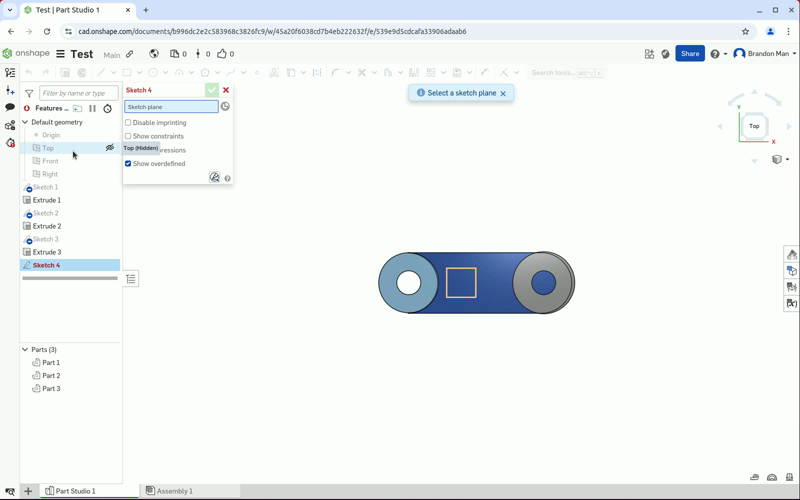
click(73, 150)
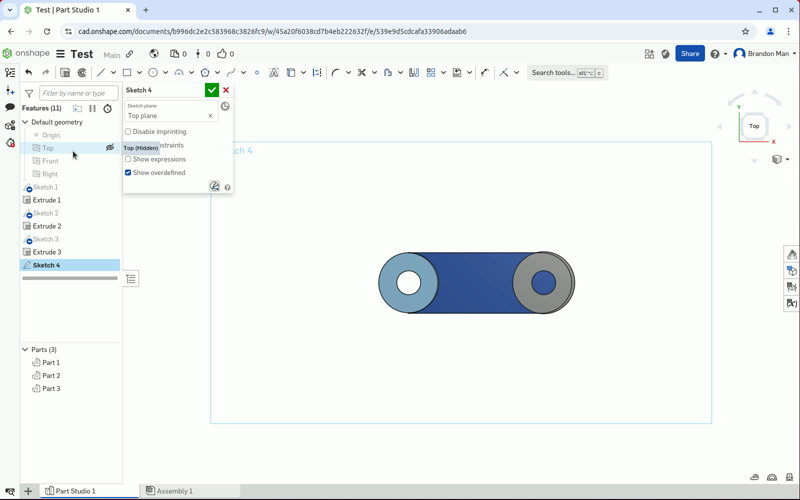
mouse_move(73, 352)
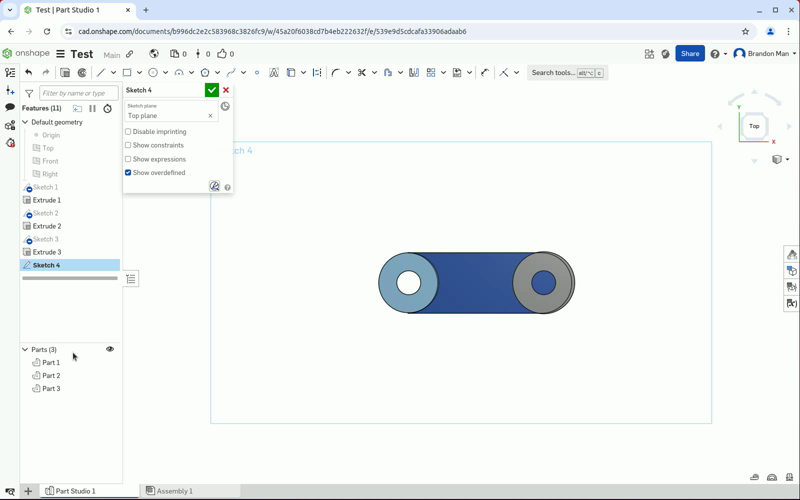
key(y)
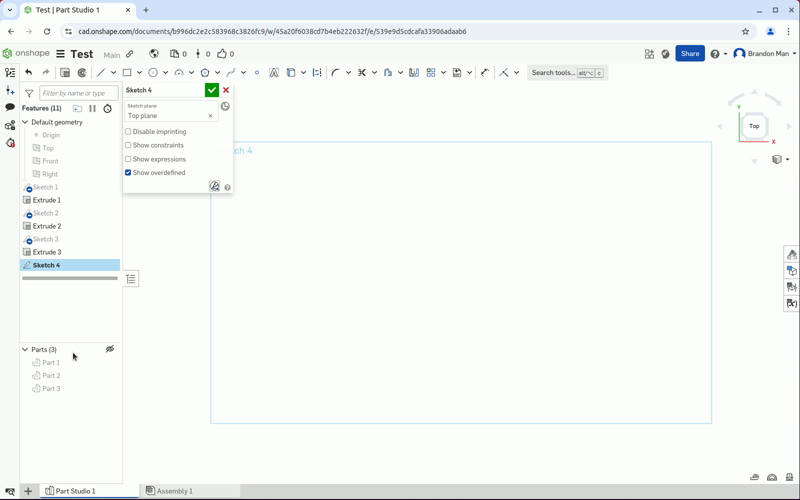
key(c)
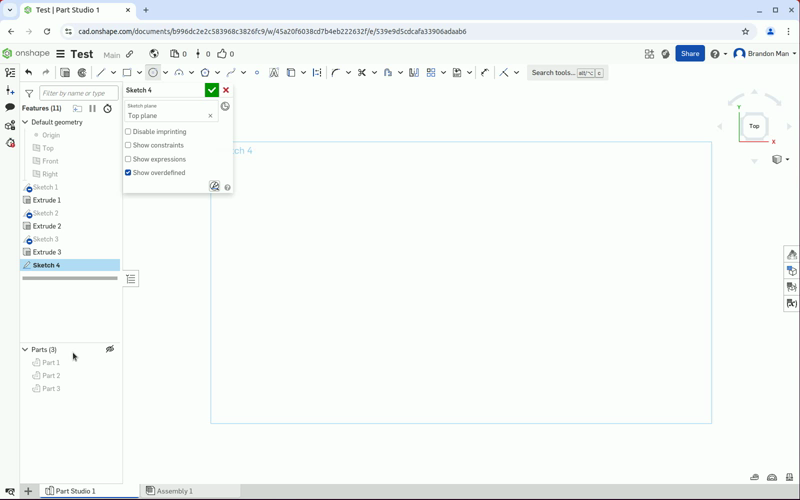
key_down(shift)
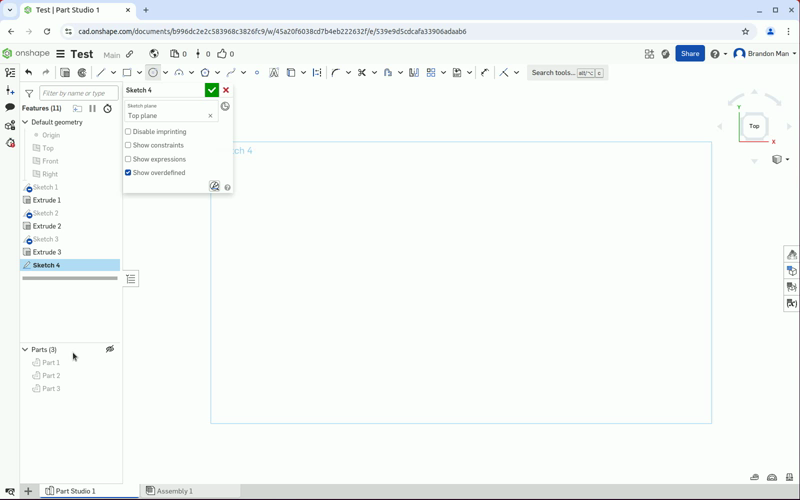
mouse_move(408, 282)
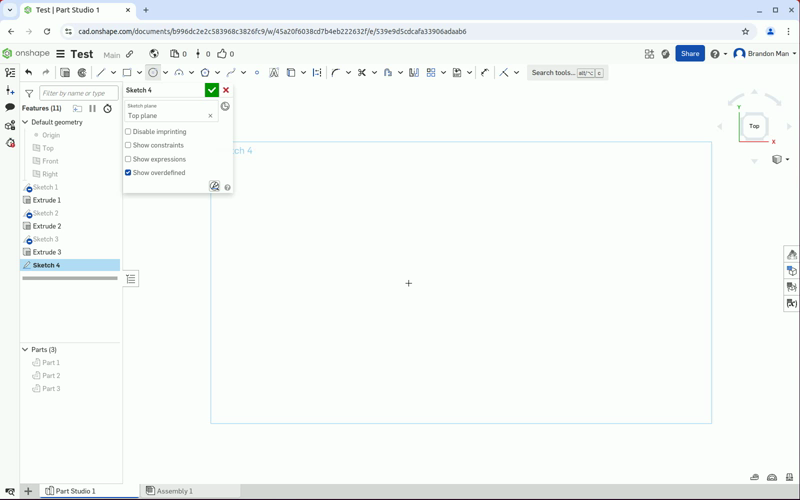
click(408, 282)
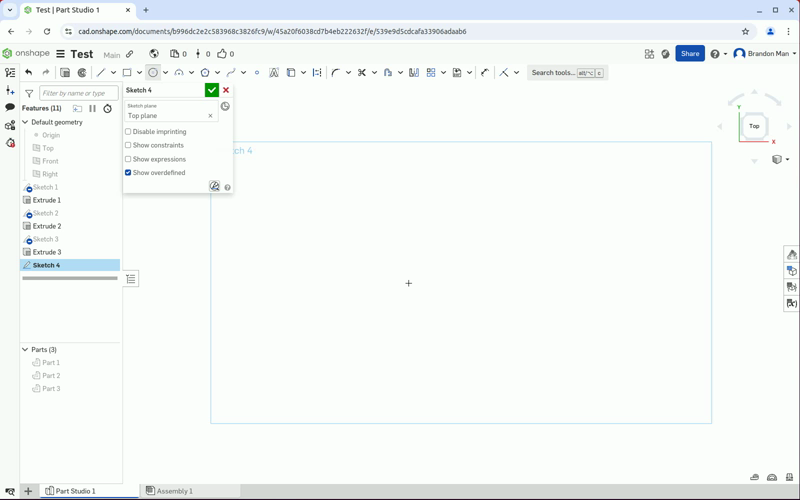
key_up(shift)
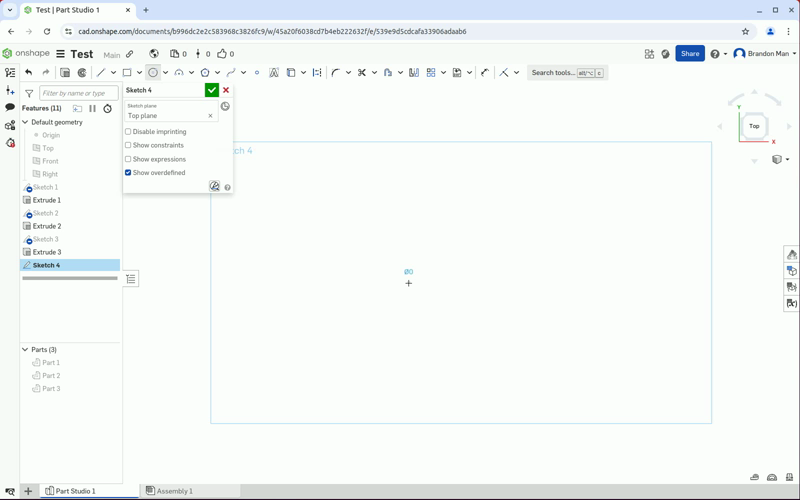
mouse_move(438, 282)
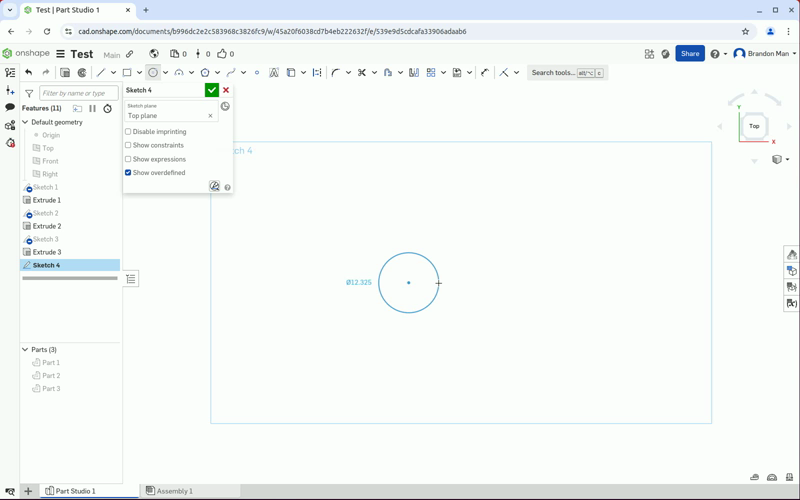
click(438, 282)
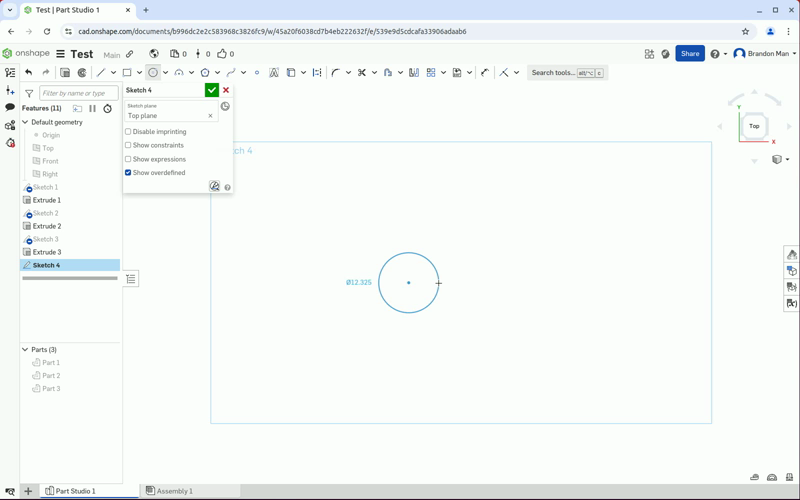
key(esc)
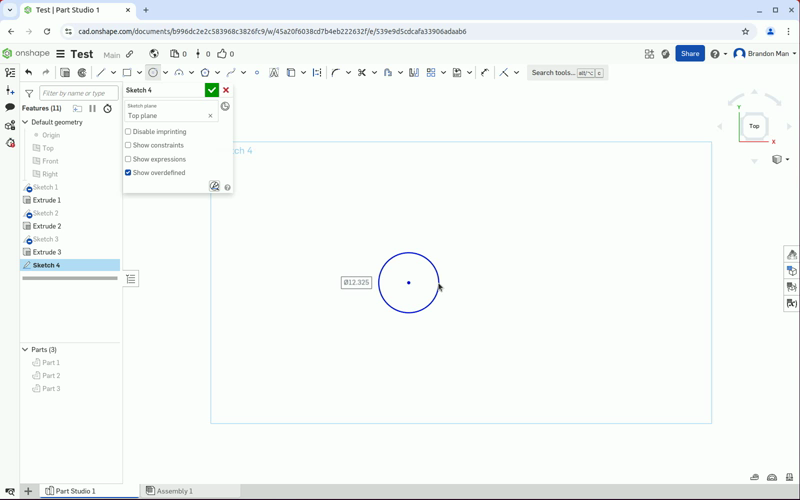
key(c)
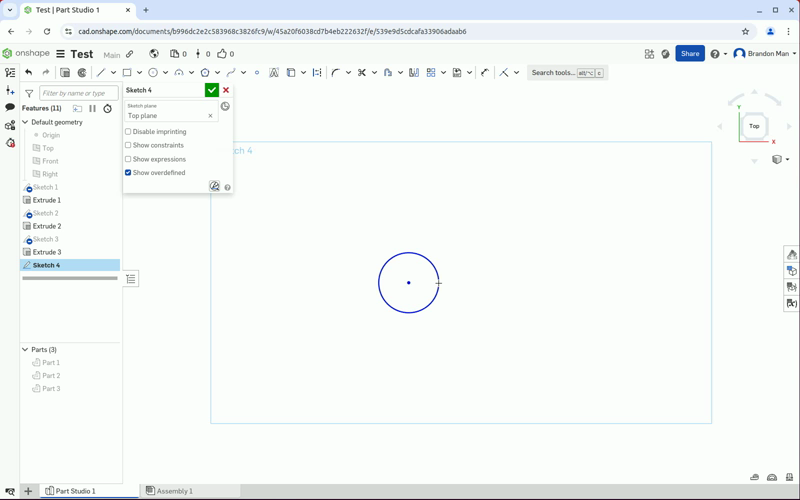
key_down(shift)
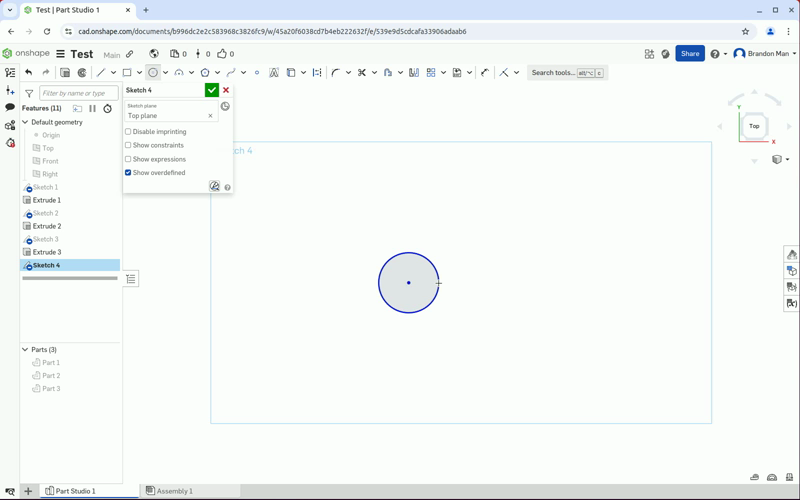
mouse_move(408, 282)
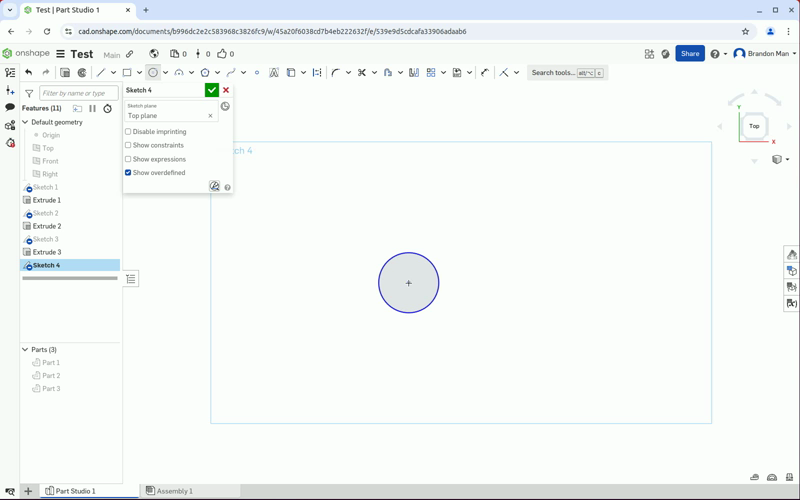
click(408, 282)
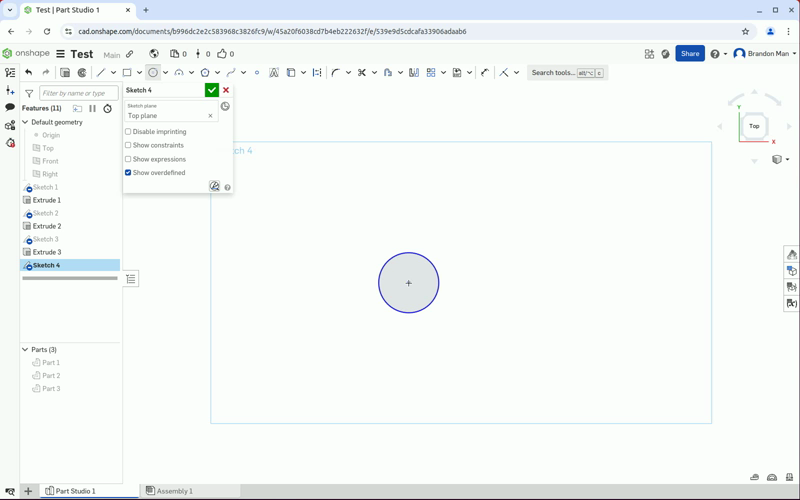
key_up(shift)
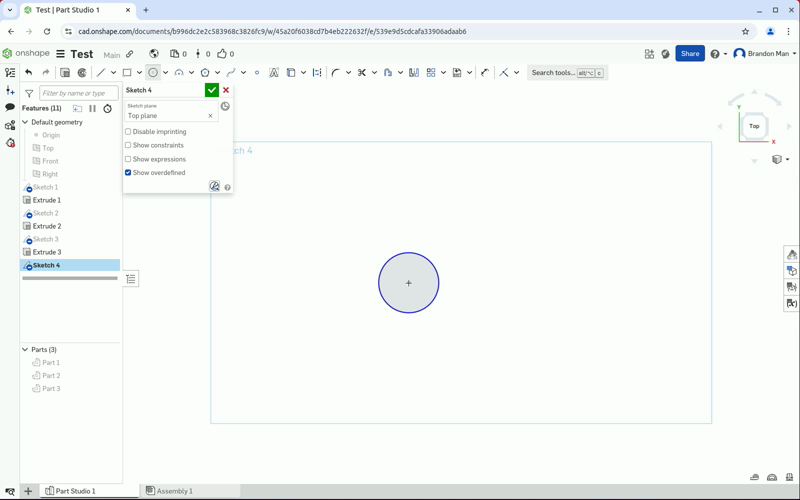
mouse_move(420, 282)
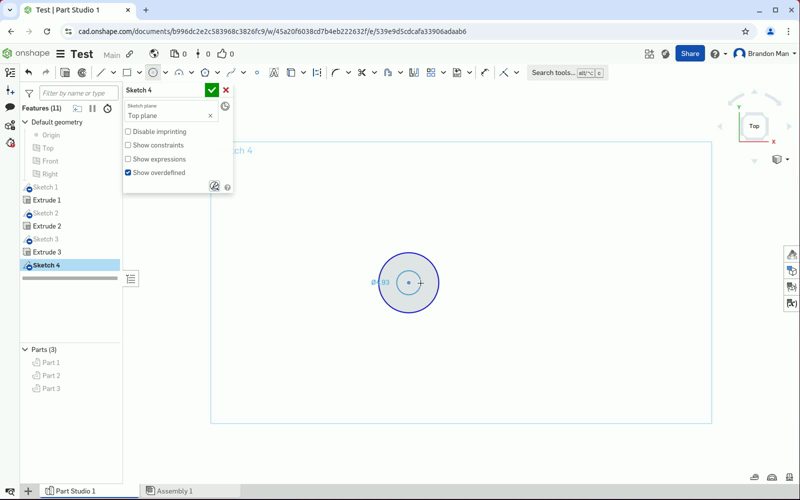
click(420, 282)
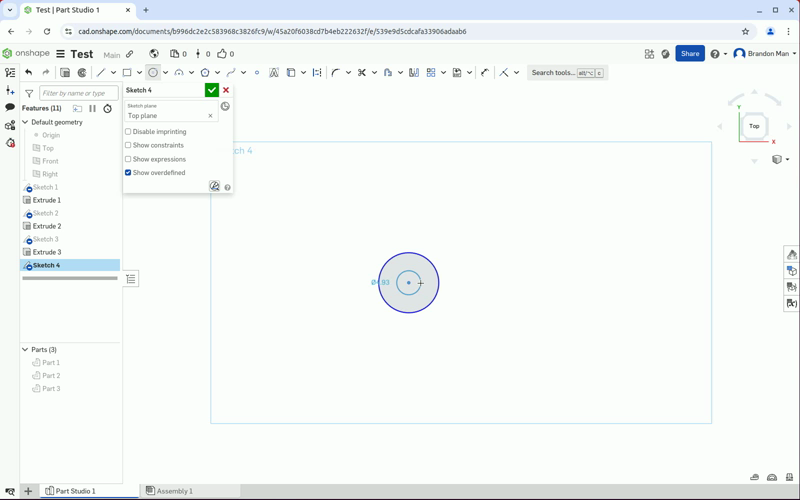
key(esc)
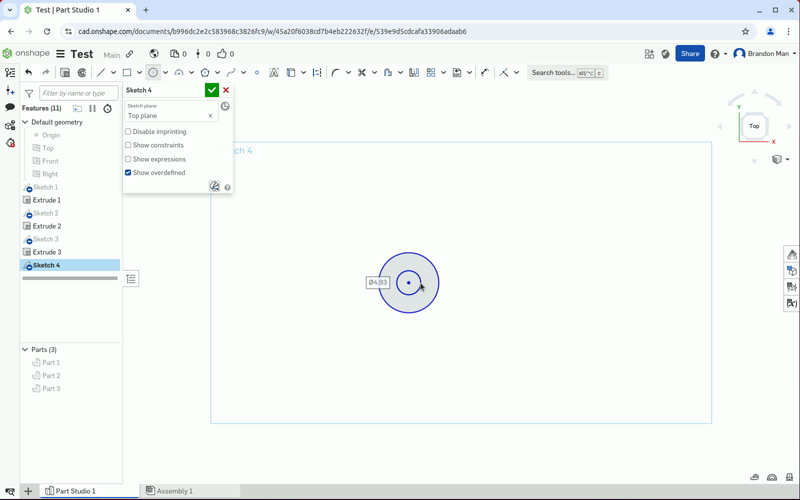
mouse_move(388, 264)
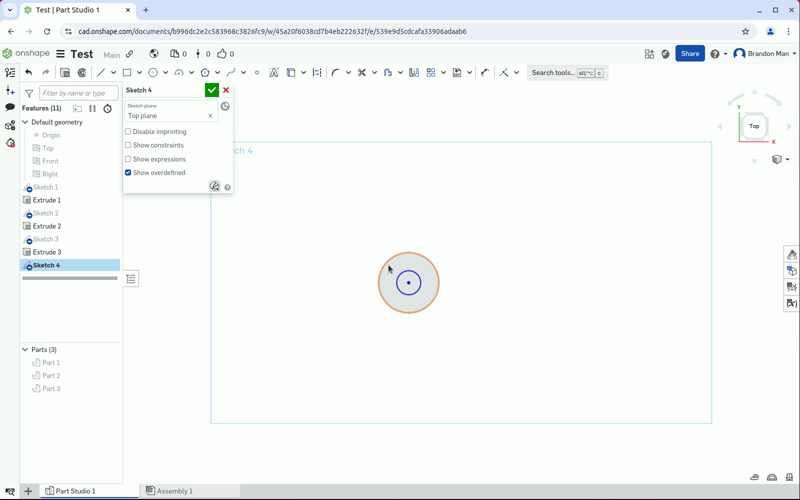
click(388, 264)
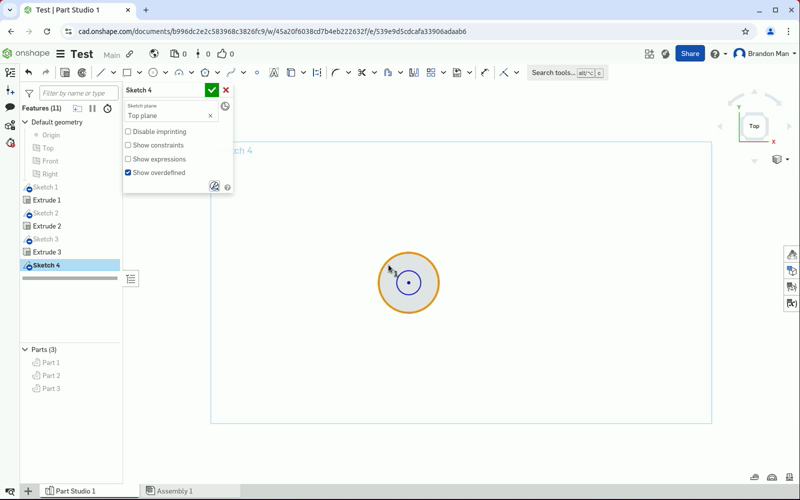
mouse_move(73, 352)
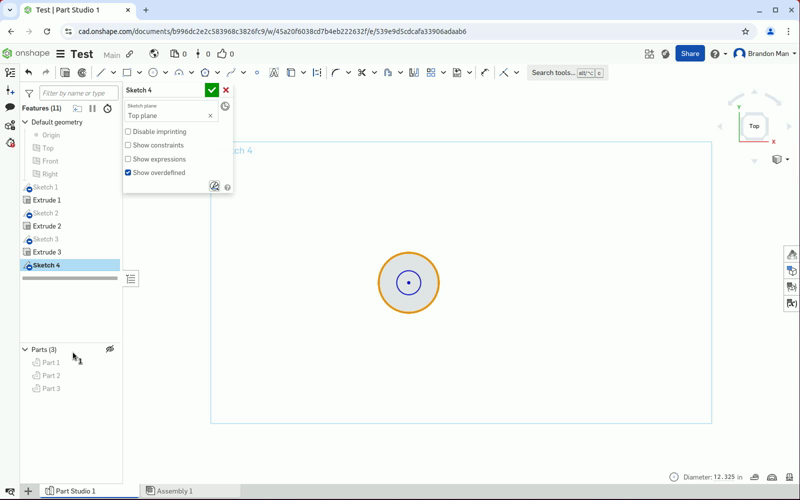
key(shift+y)
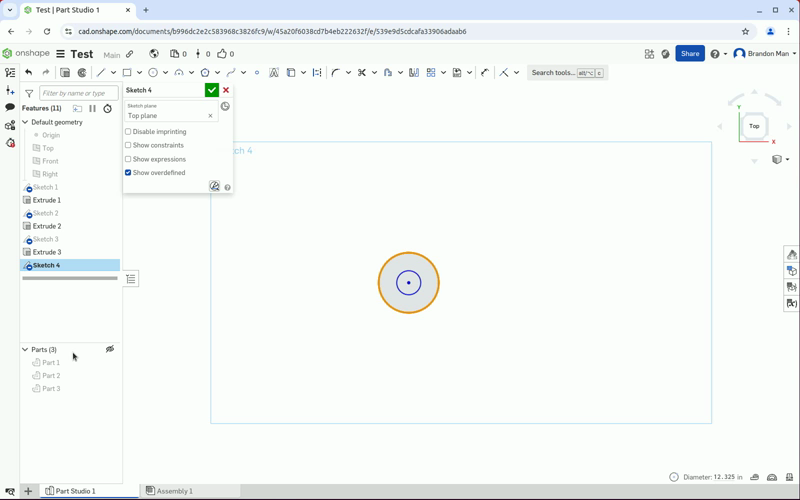
key(shift+e)
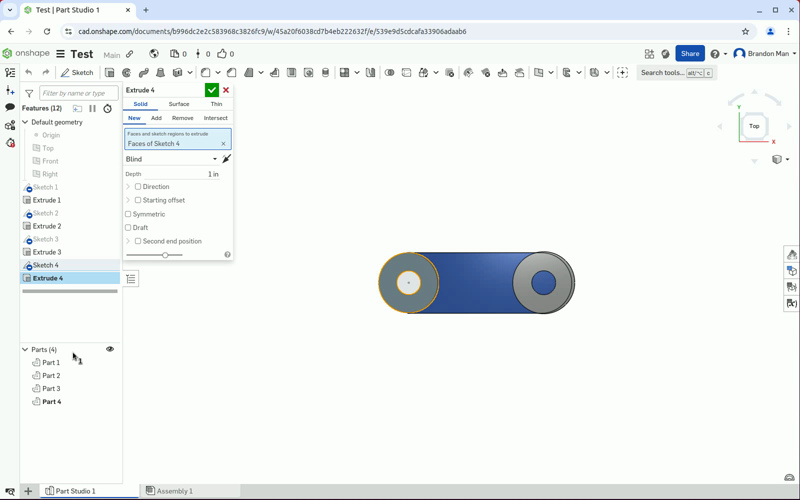
mouse_move(143, 106)
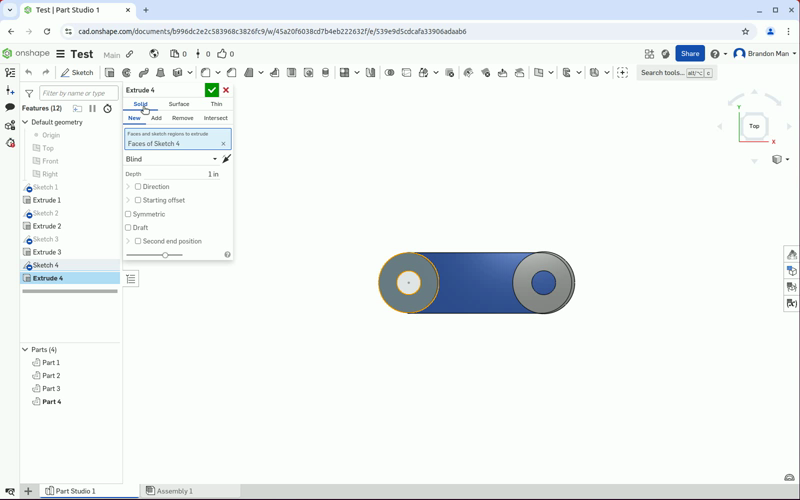
click(143, 106)
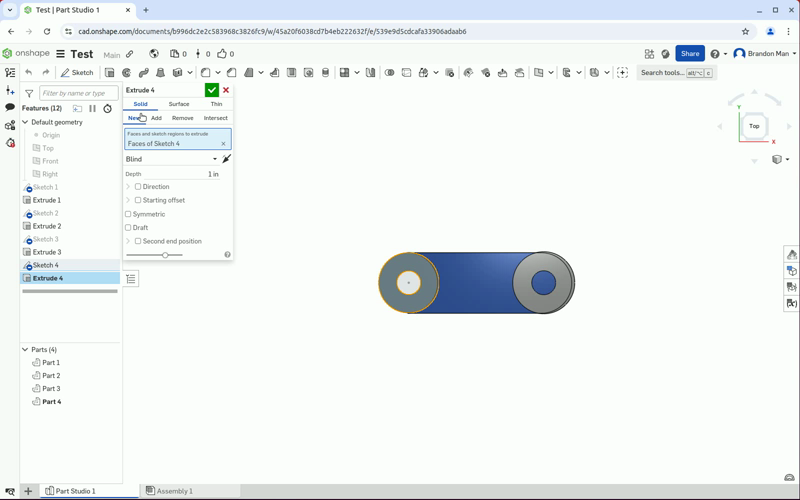
mouse_move(137, 120)
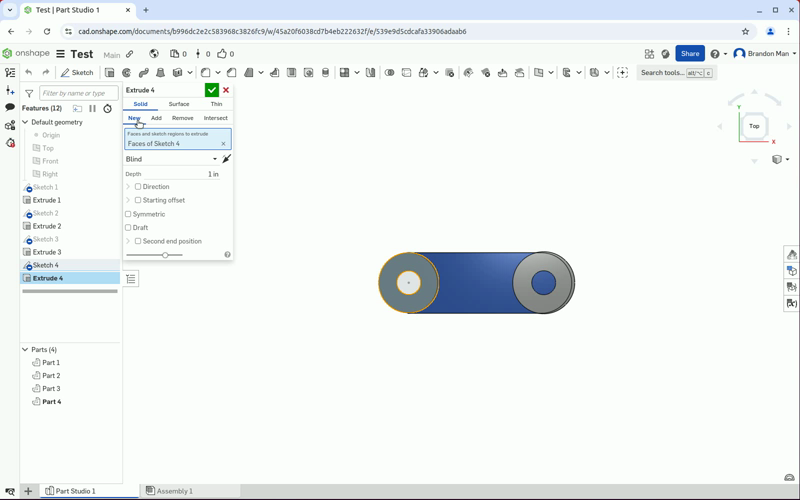
click(137, 120)
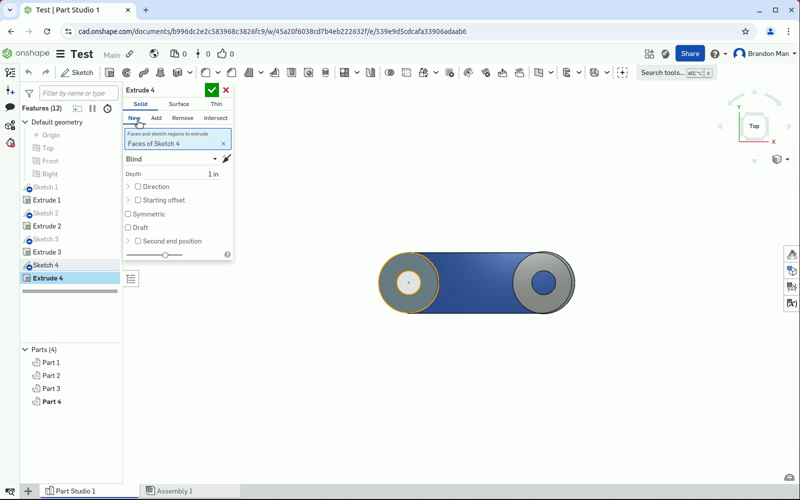
key(tab, 4)
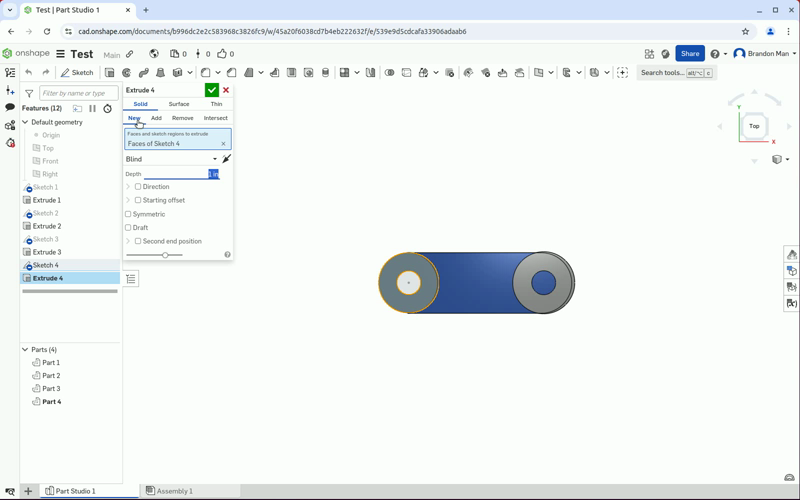
text(3.851)
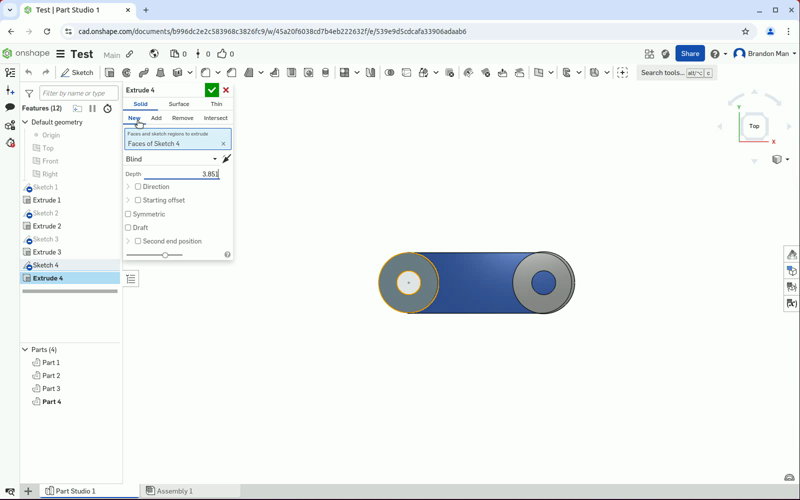
key(enter)
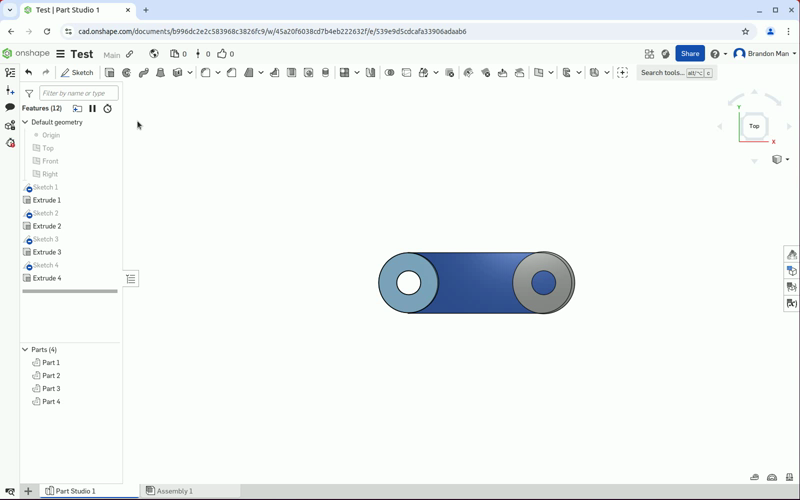
key(shift+h)
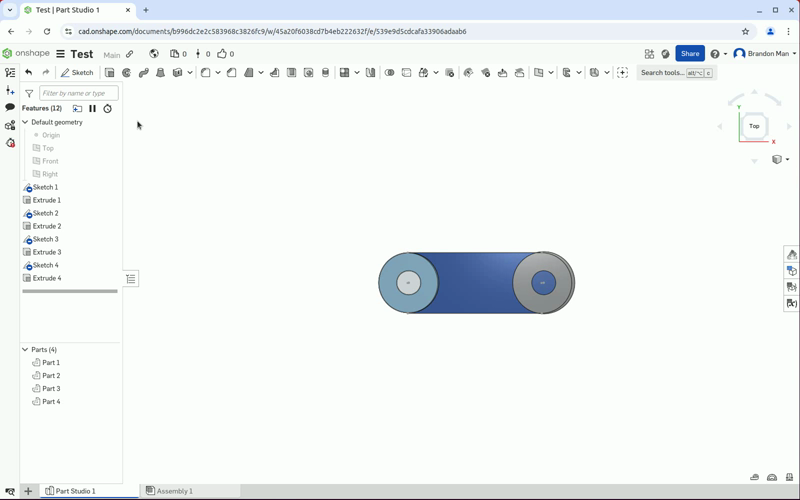
key(shift+h)
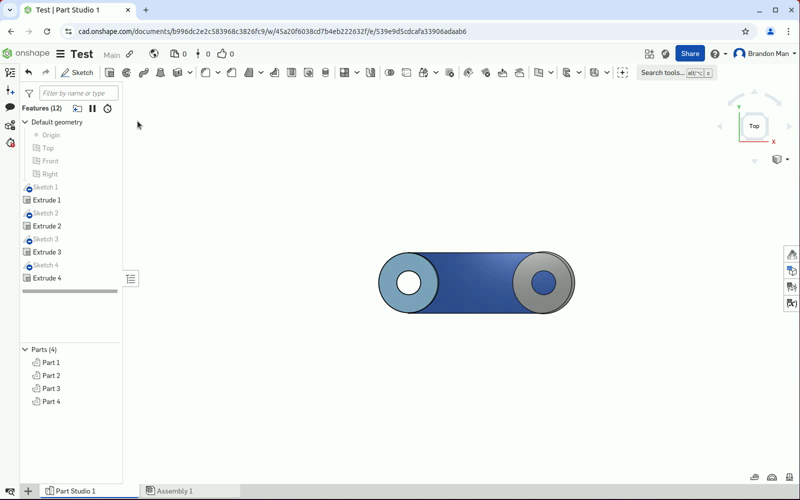
mouse_move(73, 189)
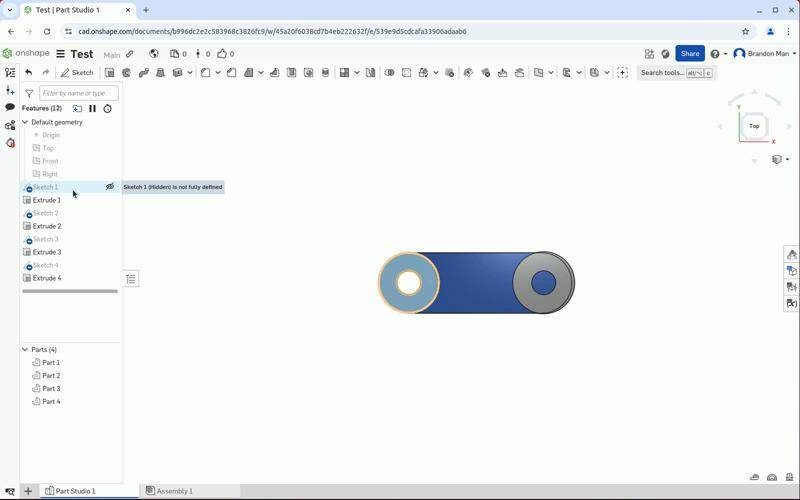
click(73, 189)
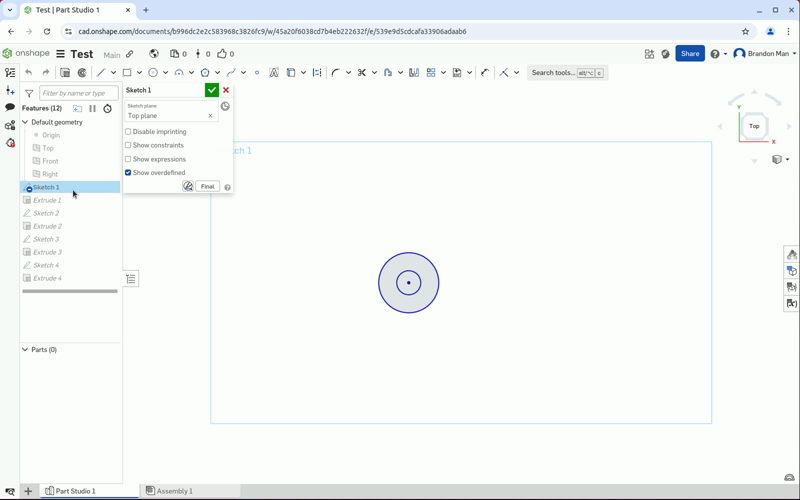
mouse_move(229, 92)
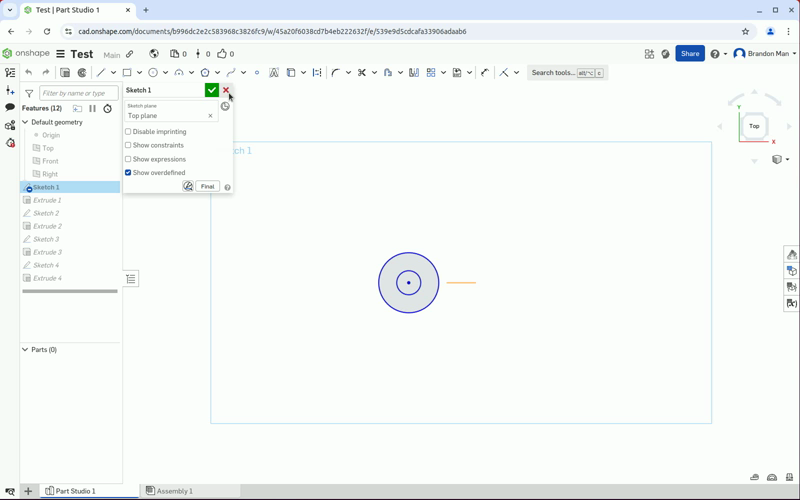
click(229, 92)
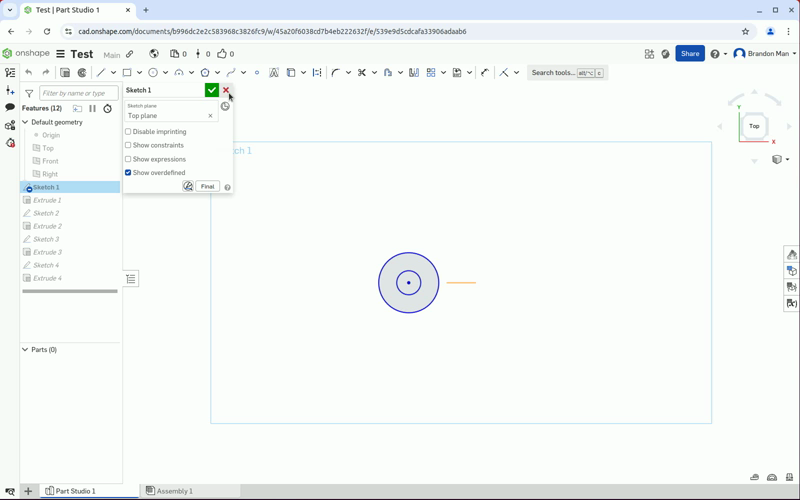
key(shift+s)
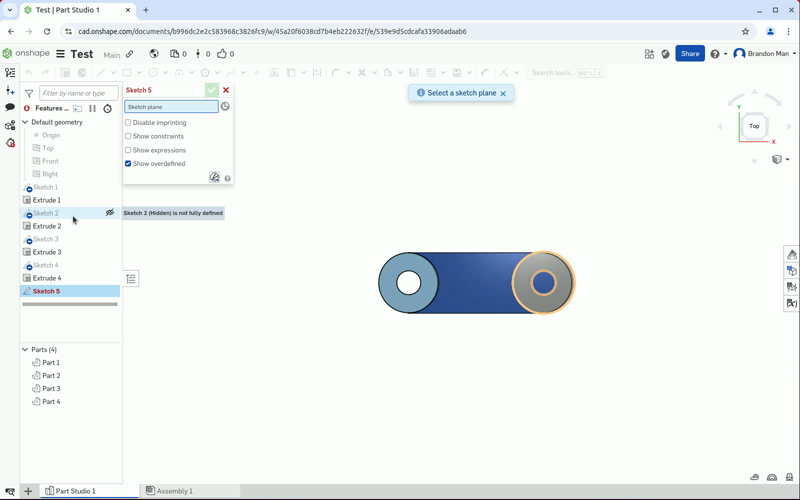
scroll(3)
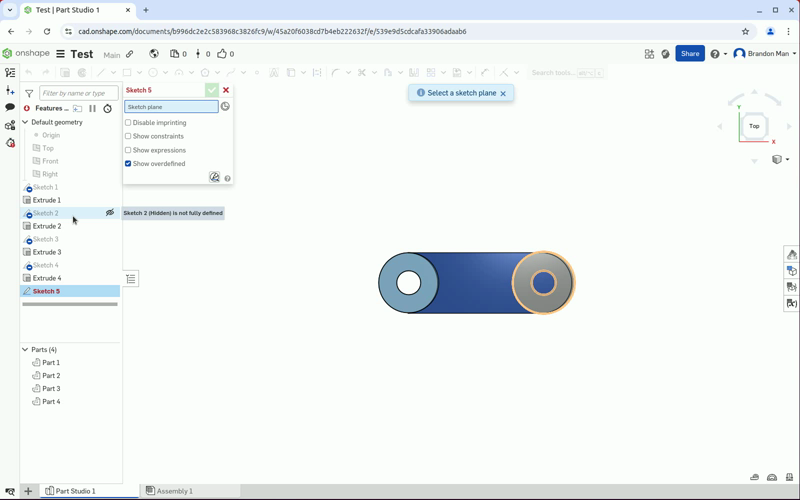
mouse_move(73, 150)
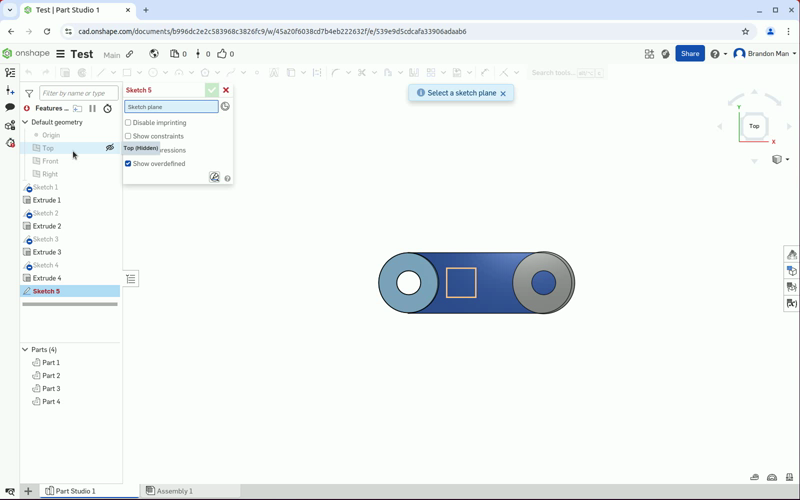
click(73, 150)
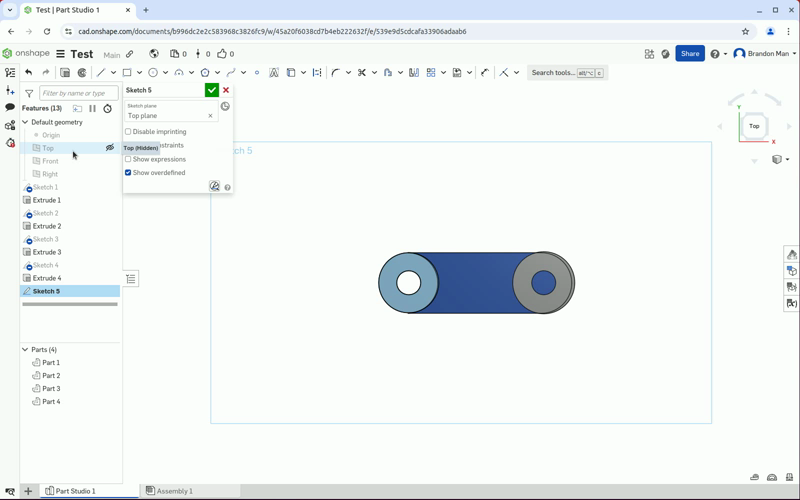
mouse_move(73, 352)
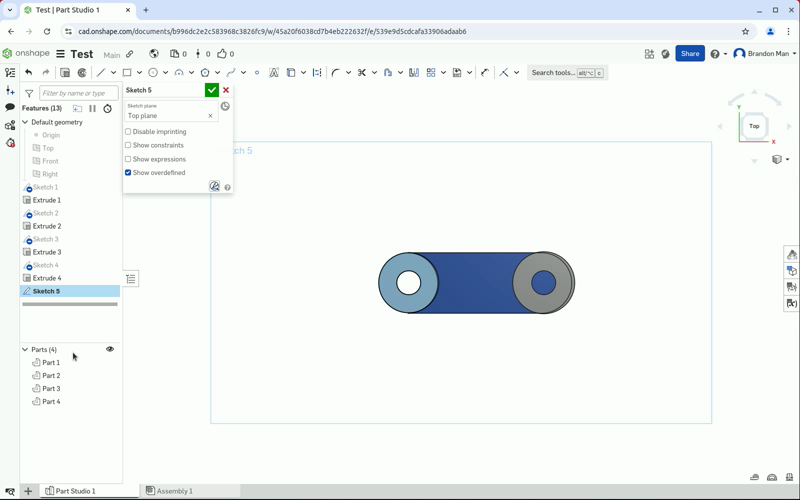
key(y)
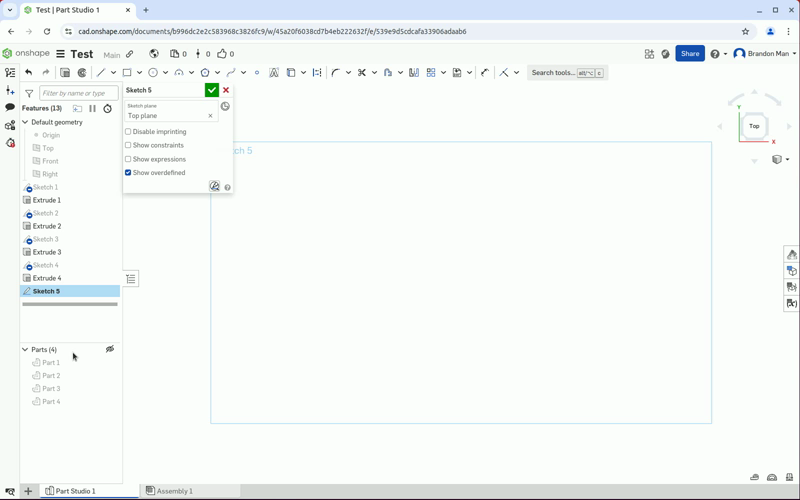
key(c)
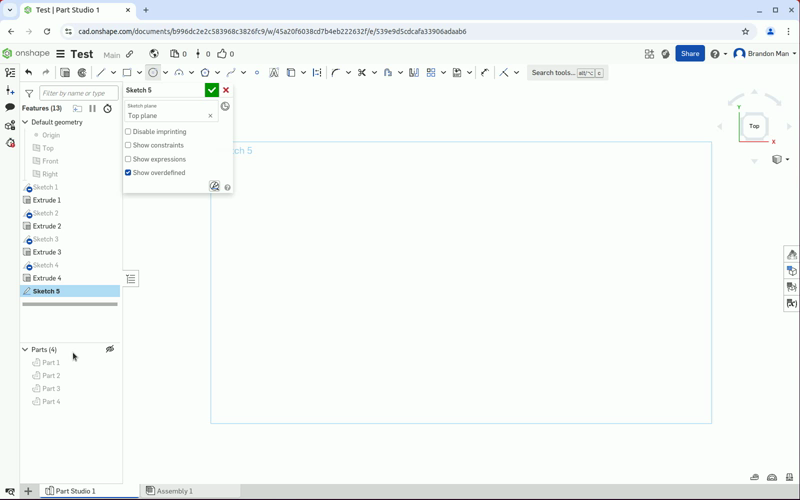
key_down(shift)
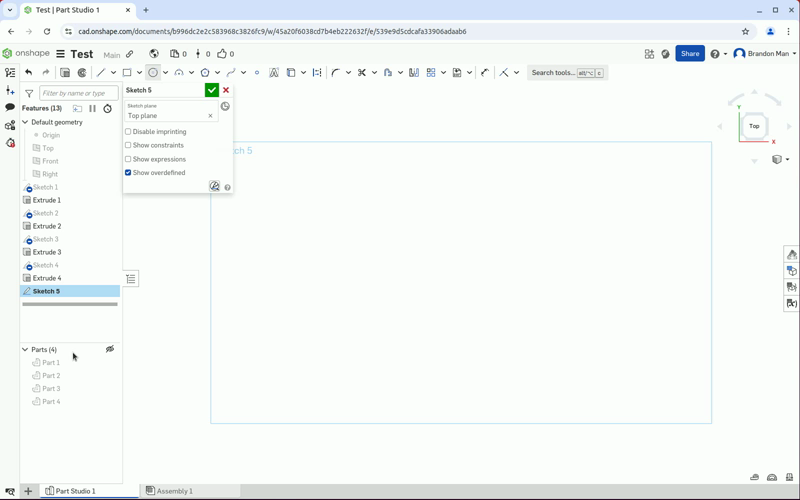
mouse_move(543, 282)
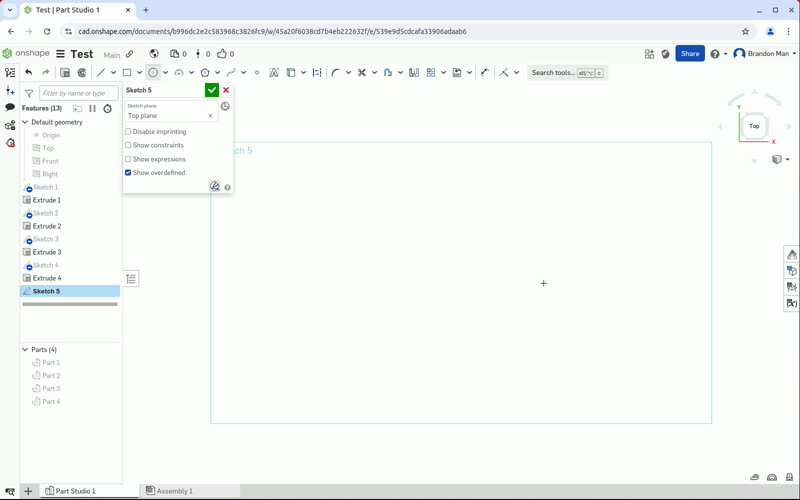
click(543, 282)
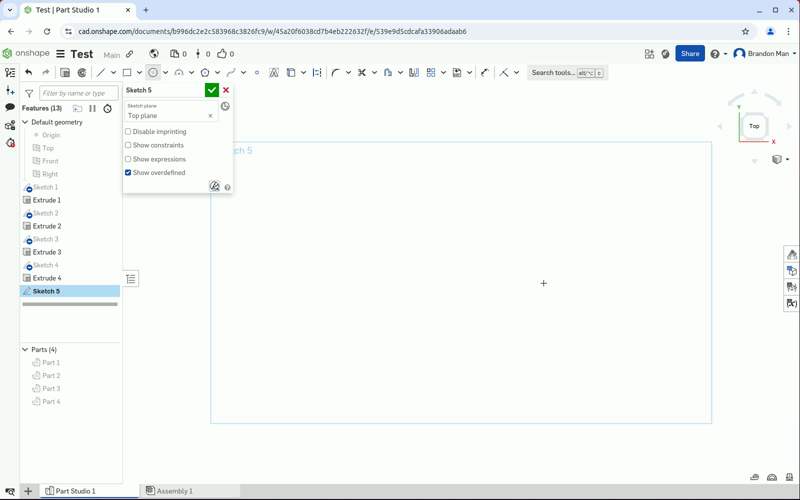
key_up(shift)
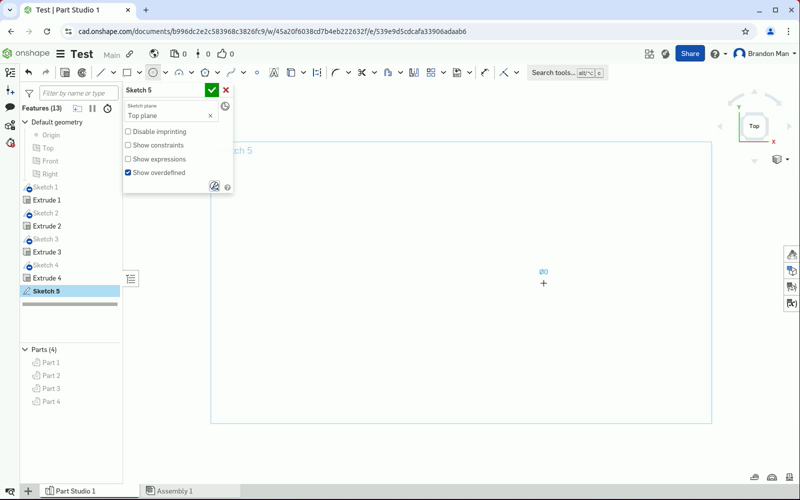
mouse_move(574, 282)
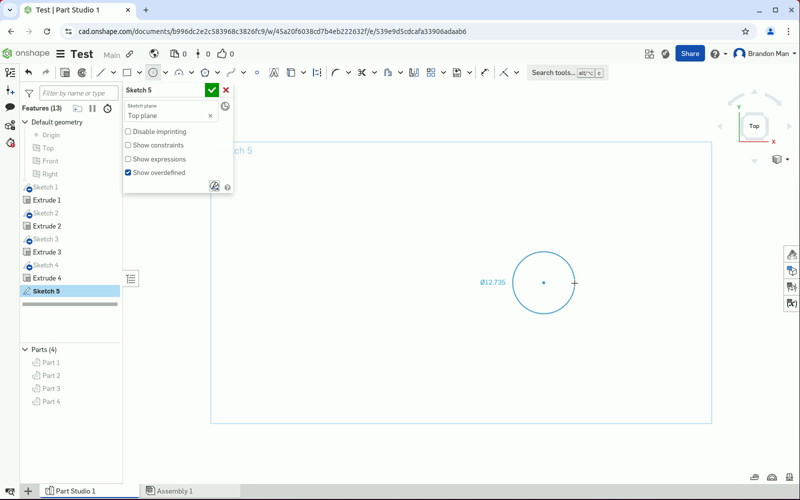
click(574, 282)
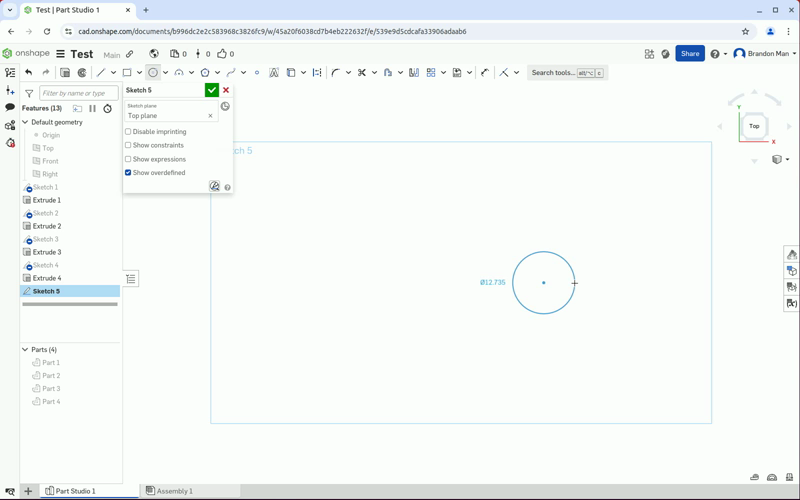
key(esc)
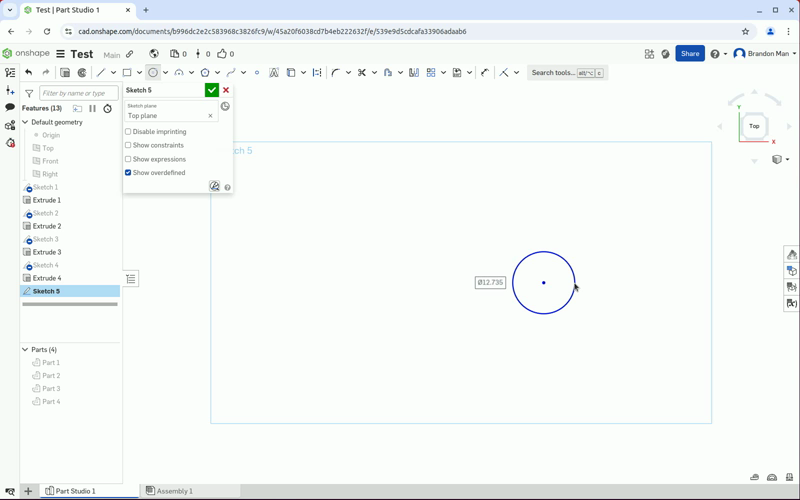
key(c)
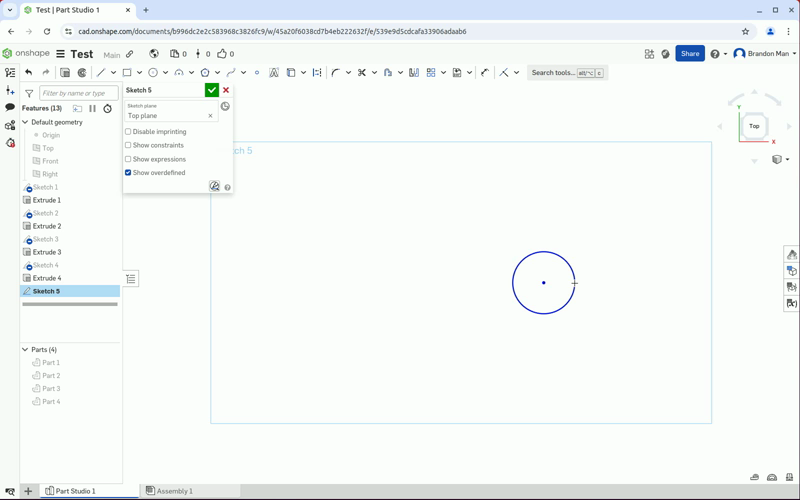
key_down(shift)
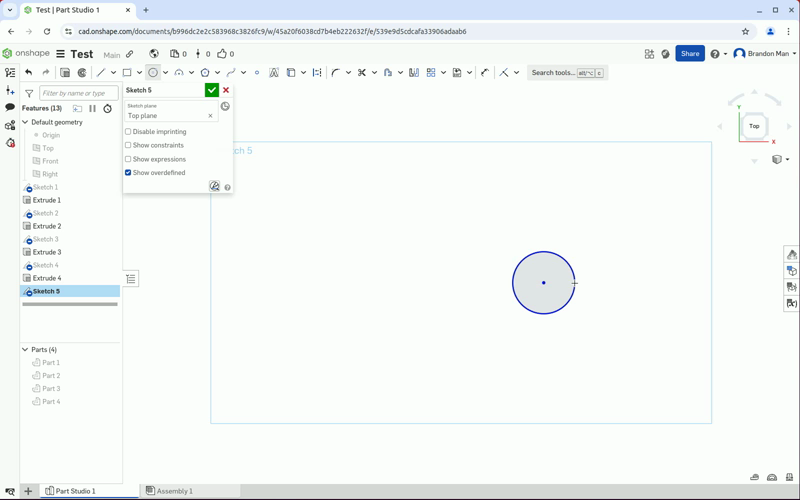
mouse_move(543, 282)
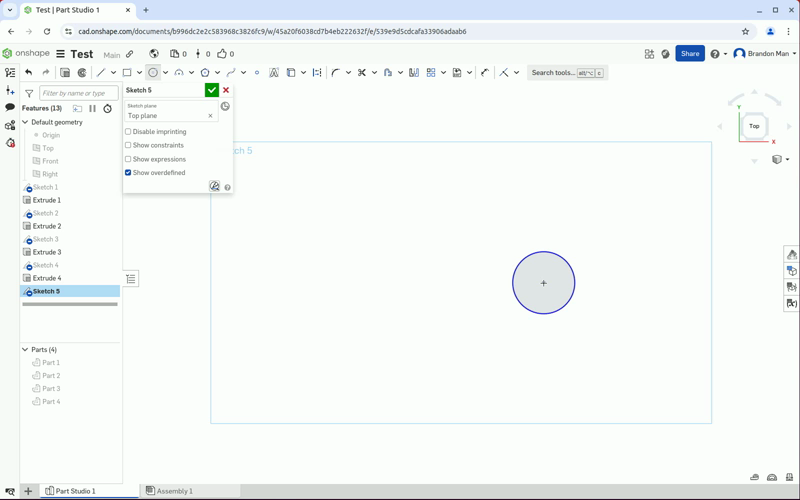
click(543, 282)
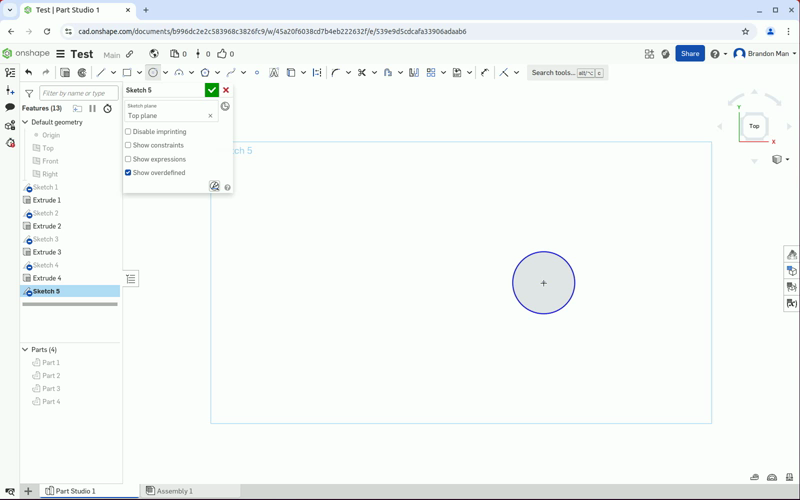
key_up(shift)
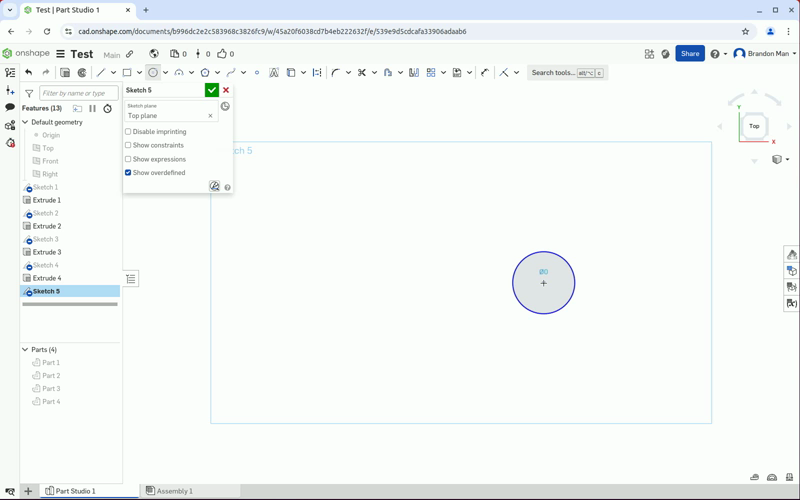
mouse_move(555, 282)
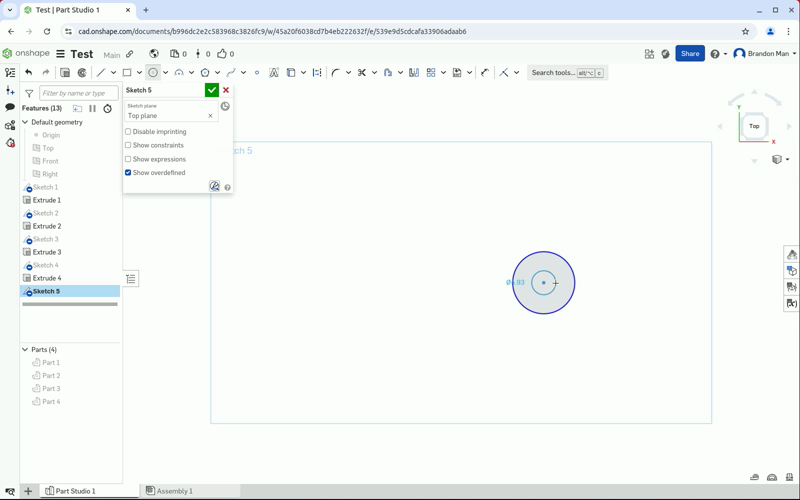
click(555, 282)
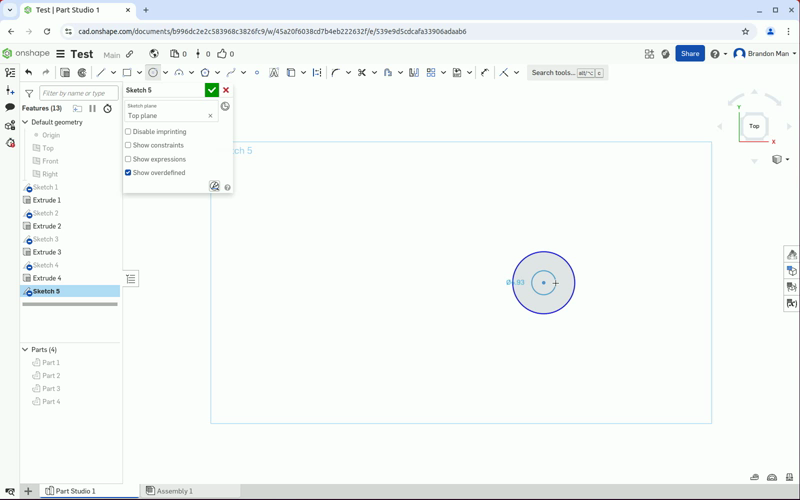
key(esc)
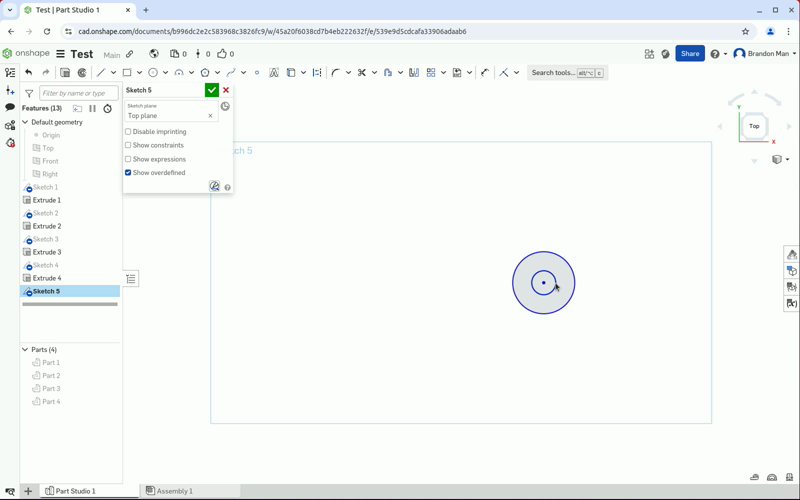
mouse_move(525, 265)
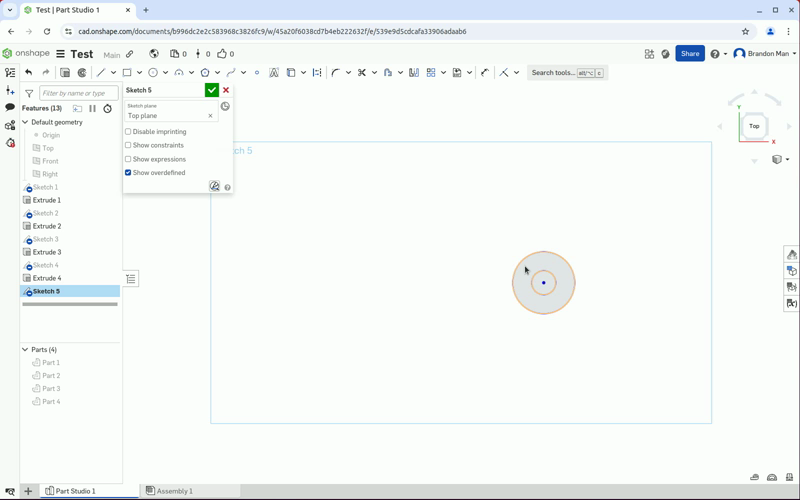
click(525, 265)
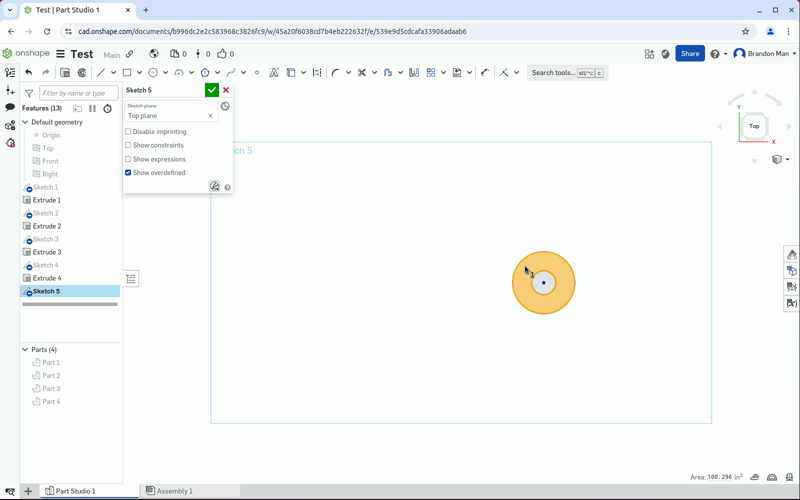
mouse_move(73, 352)
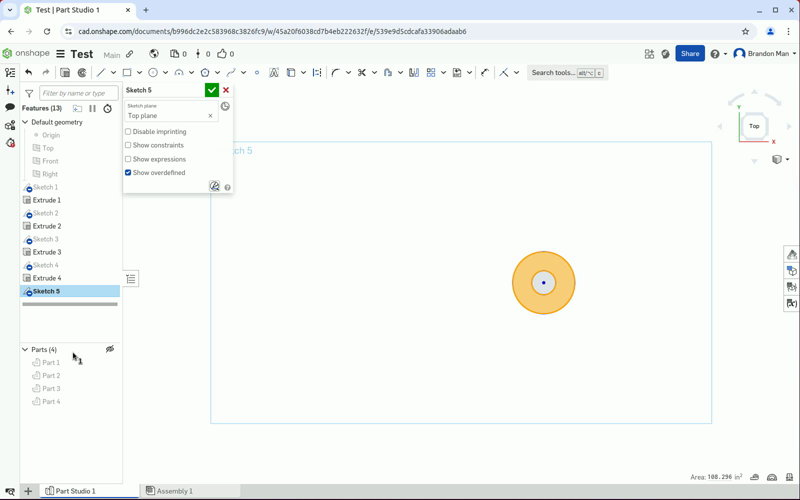
key(shift+y)
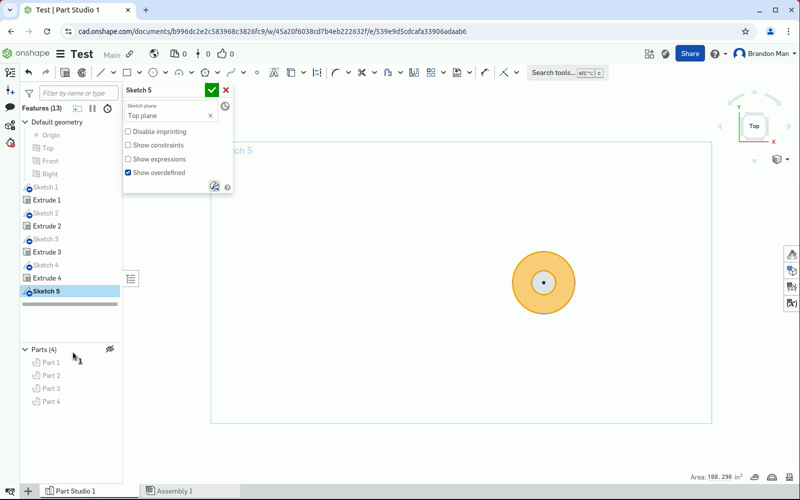
key(shift+e)
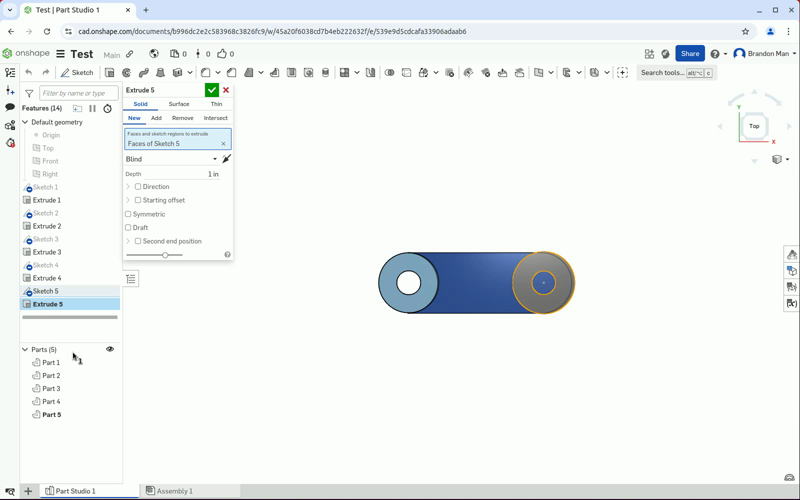
mouse_move(143, 106)
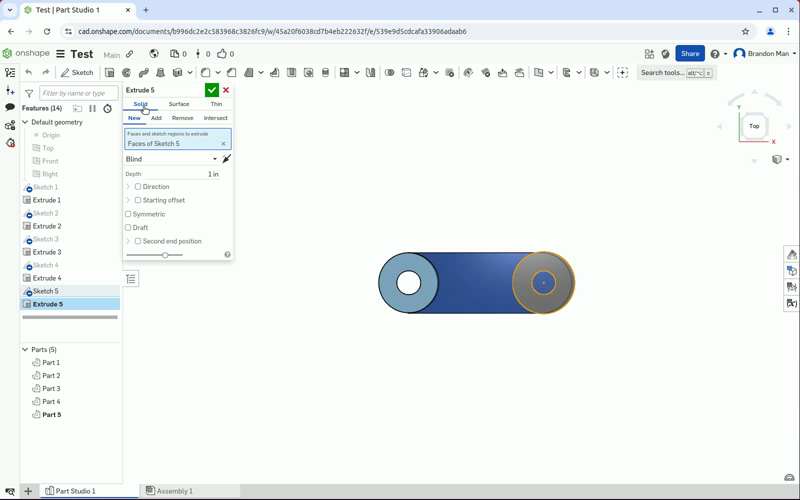
click(143, 106)
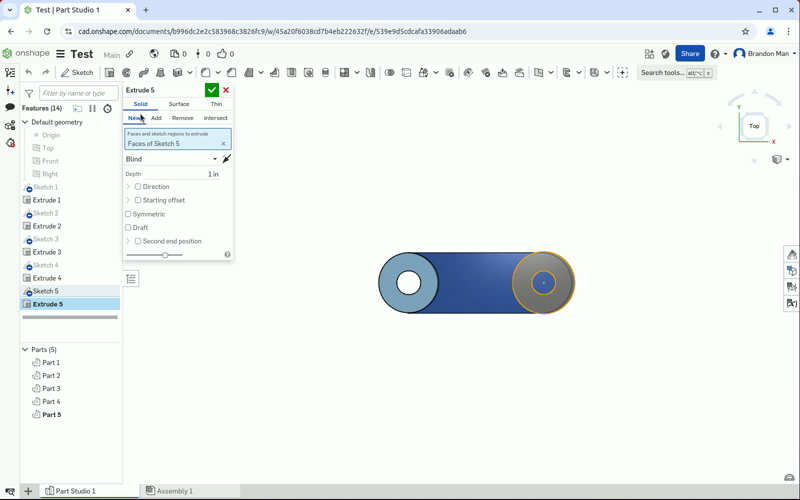
mouse_move(137, 120)
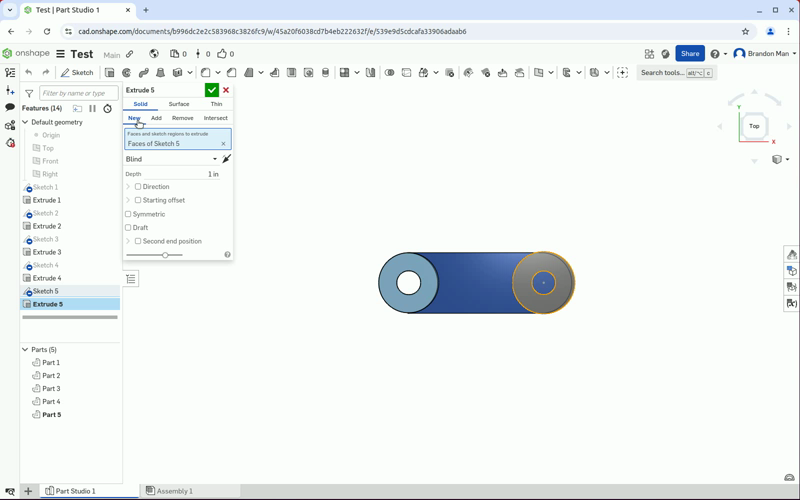
click(137, 120)
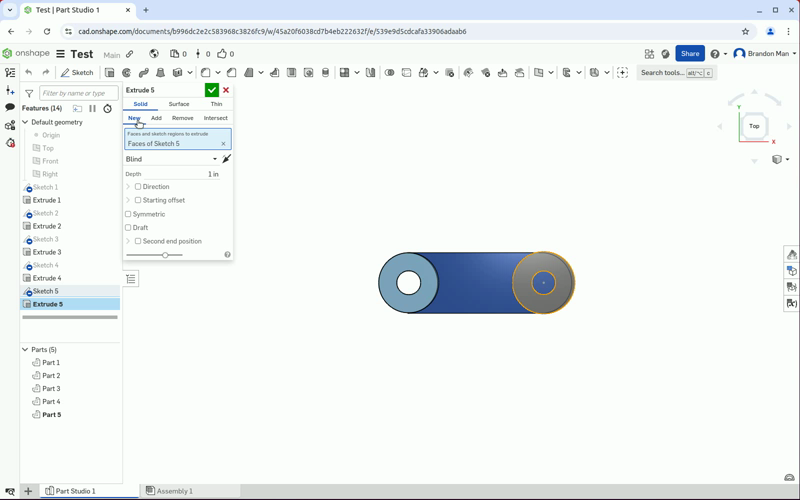
key(tab, 4)
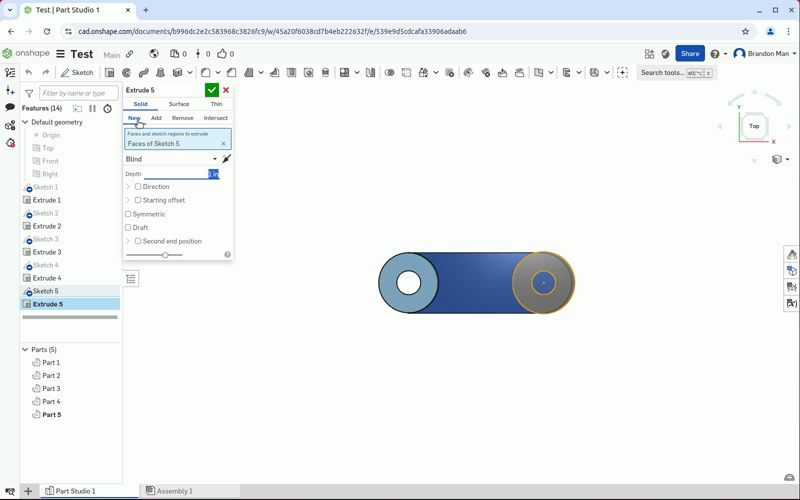
text(3.851)
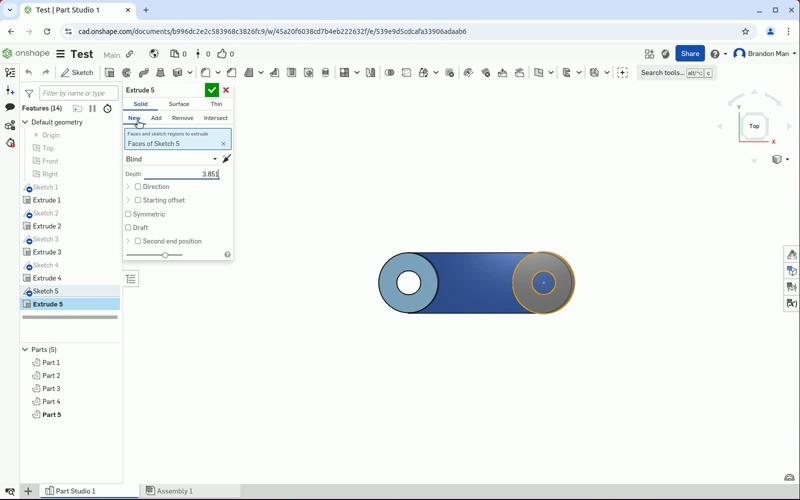
key(enter)
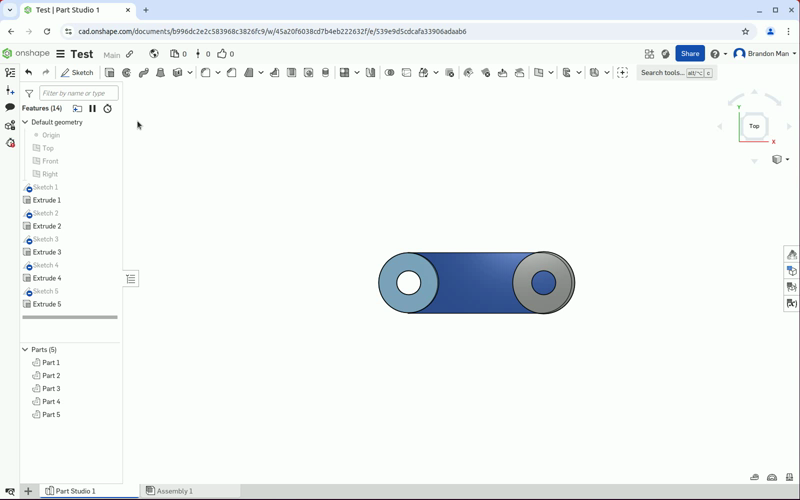
key(shift+h)
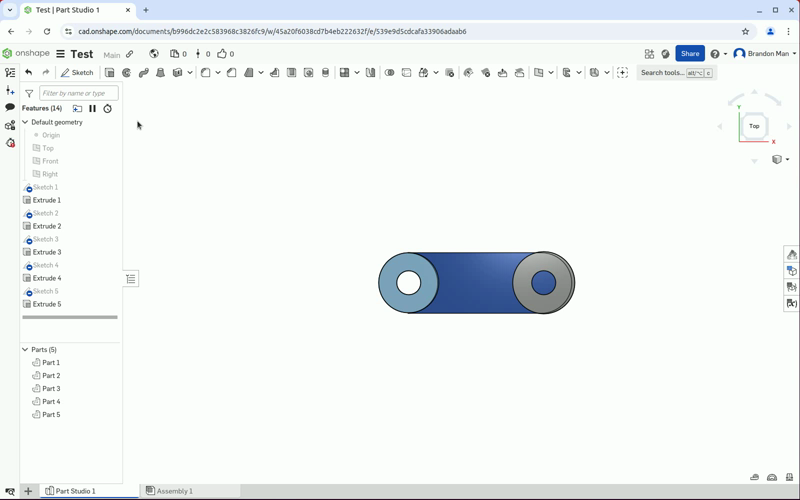
key(shift+h)
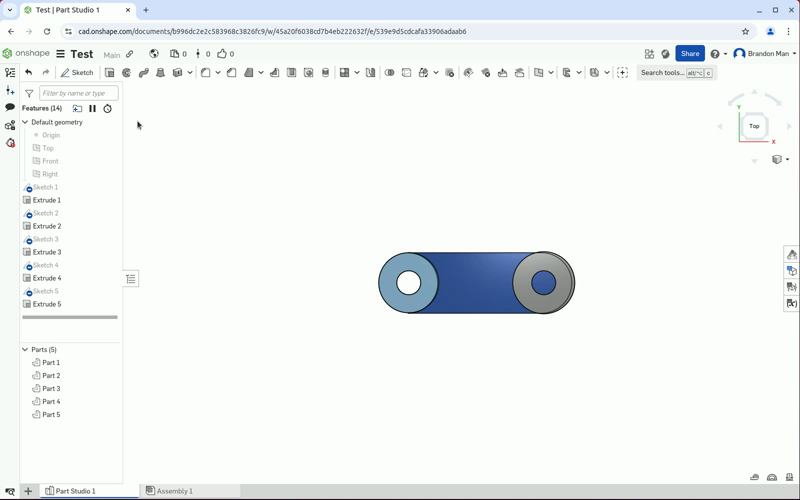
mouse_move(73, 189)
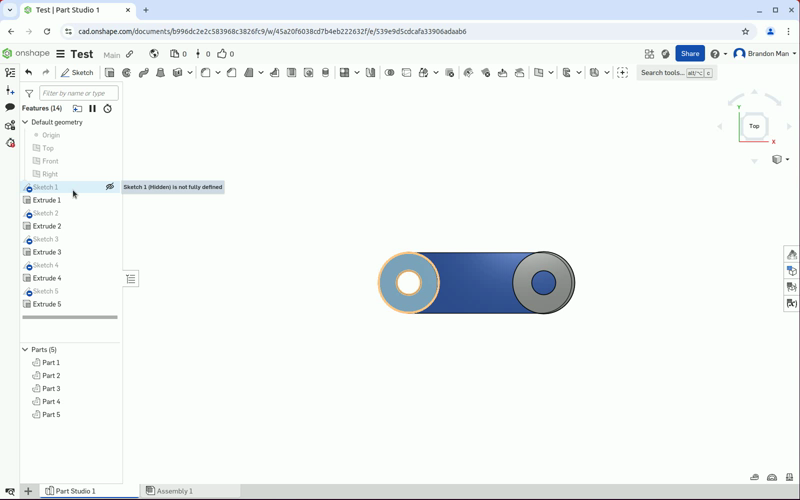
click(73, 189)
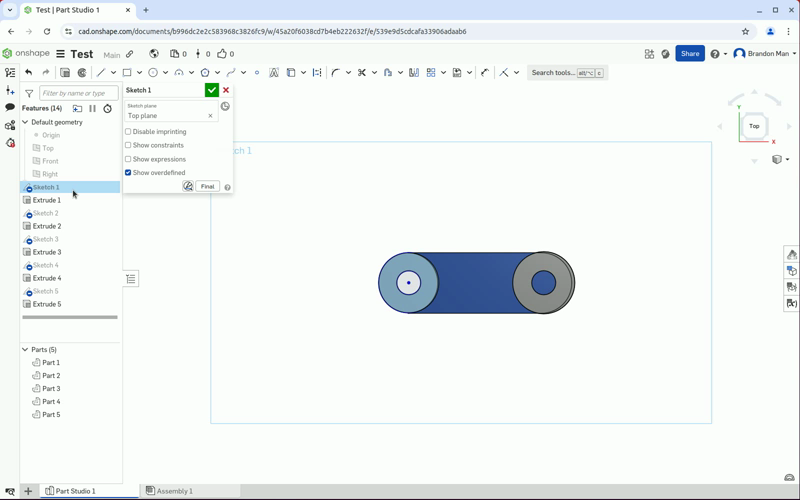
mouse_move(229, 92)
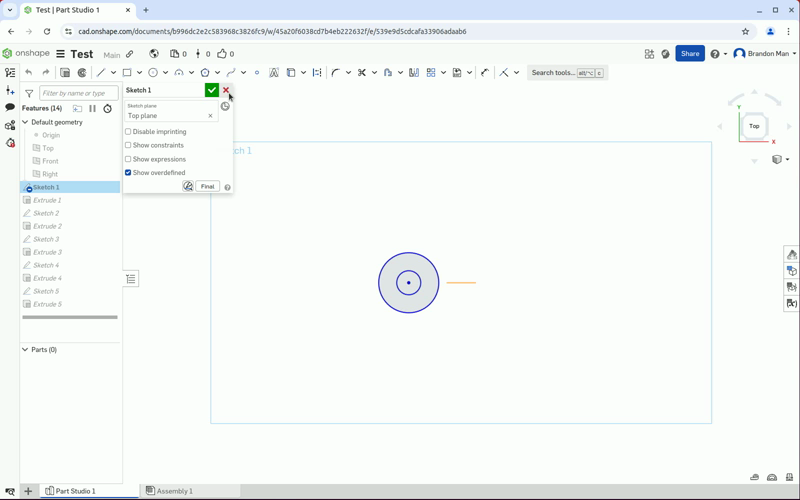
click(229, 92)
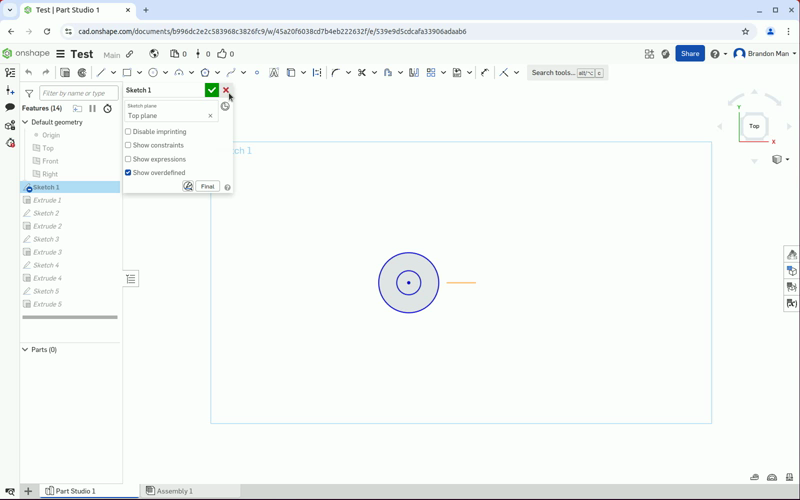
key(shift+s)
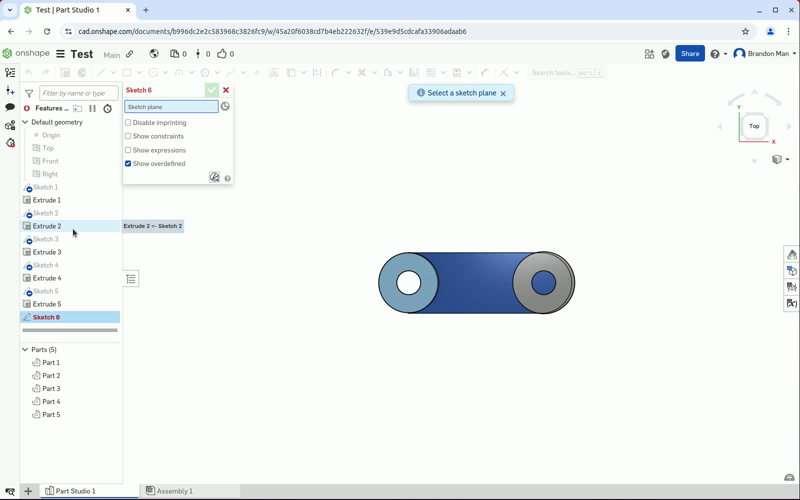
scroll(3)
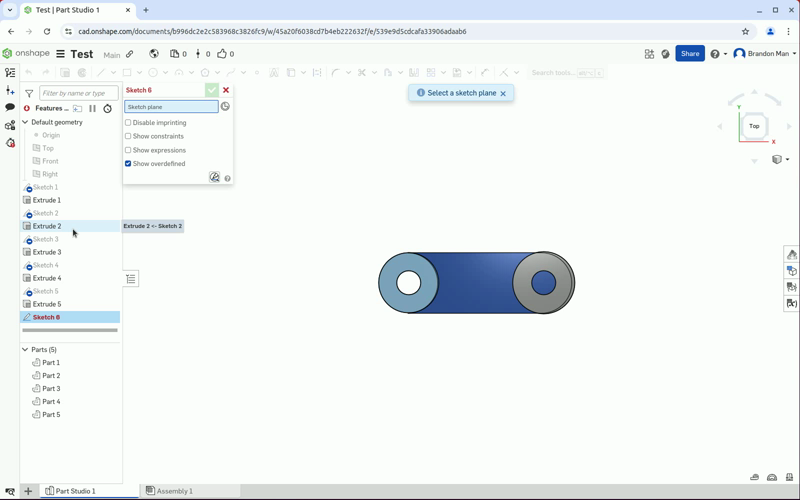
mouse_move(73, 150)
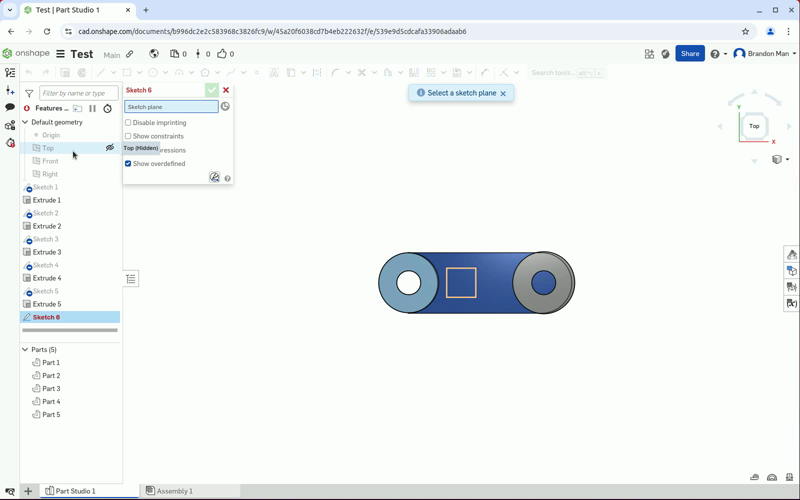
click(73, 150)
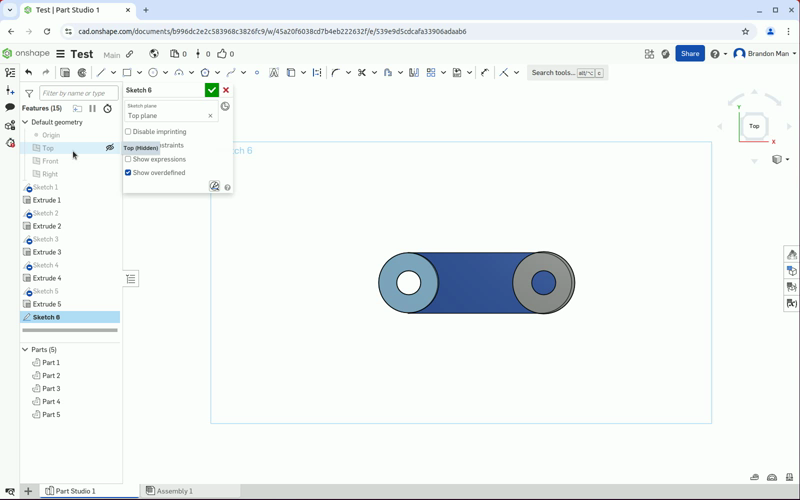
mouse_move(73, 352)
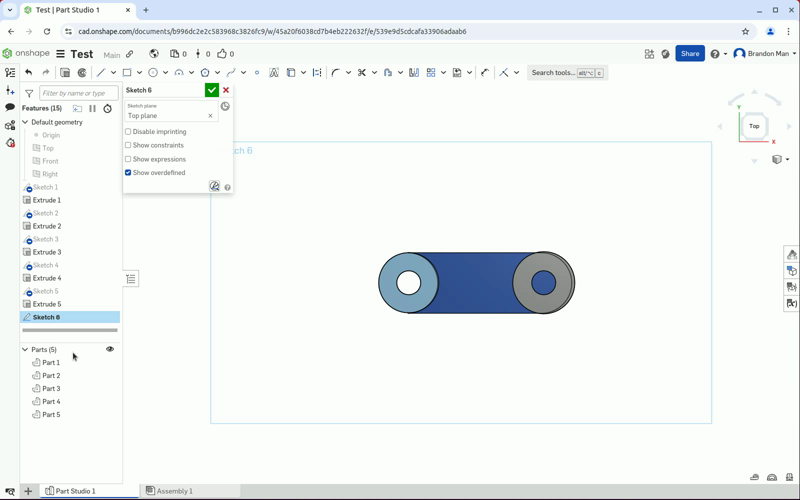
key(y)
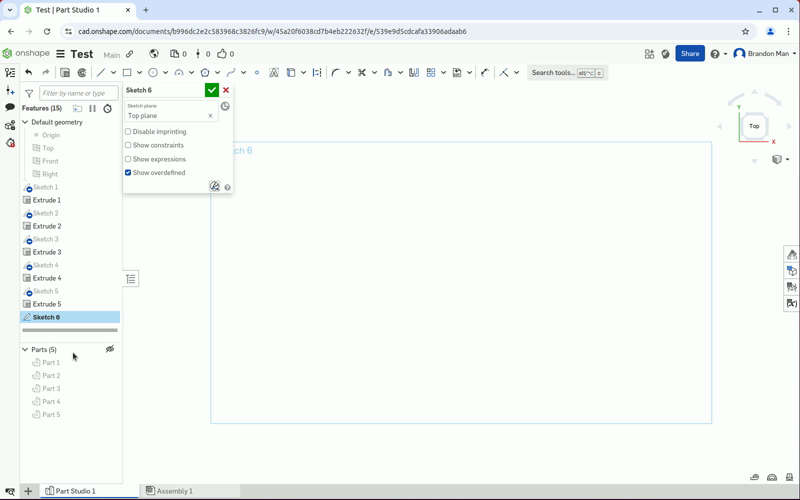
key(c)
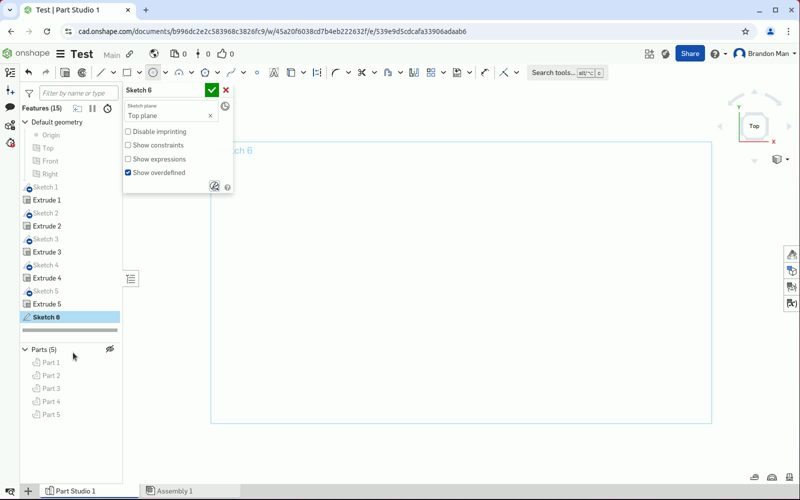
key_down(shift)
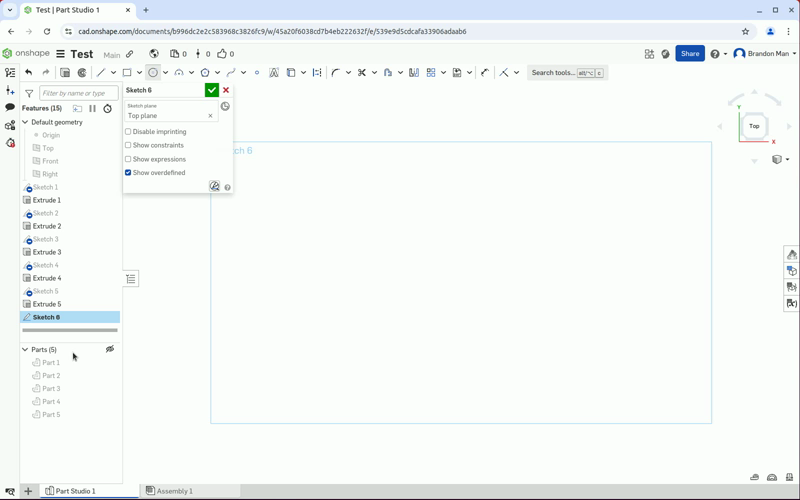
mouse_move(543, 282)
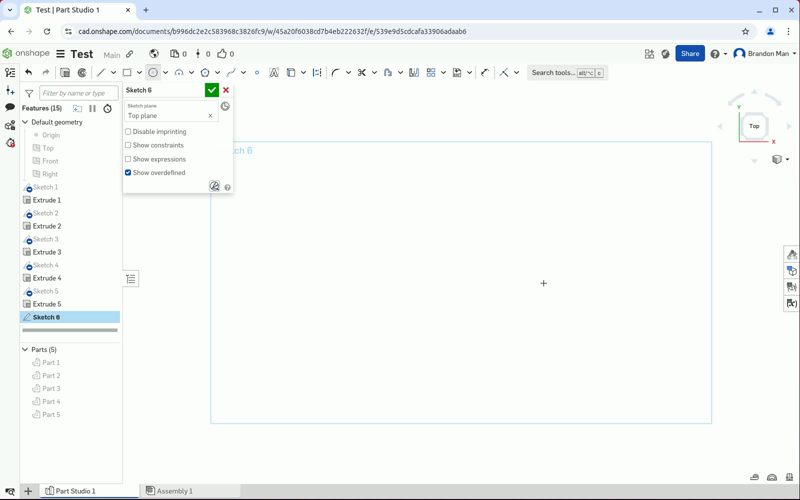
click(543, 282)
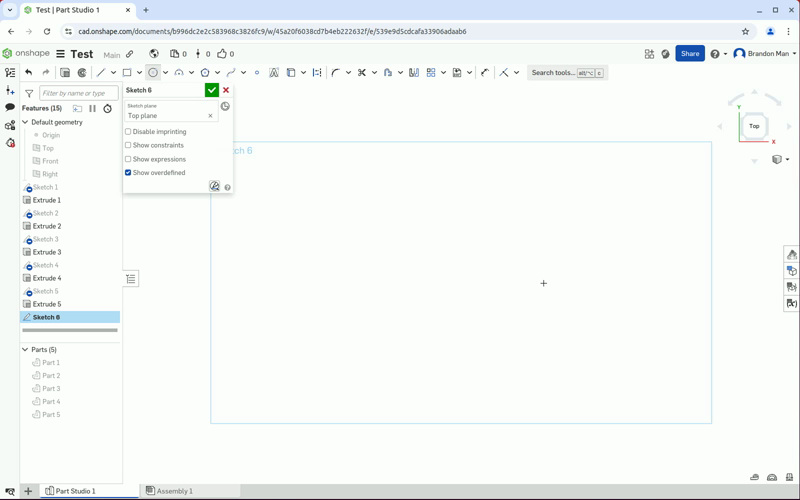
key_up(shift)
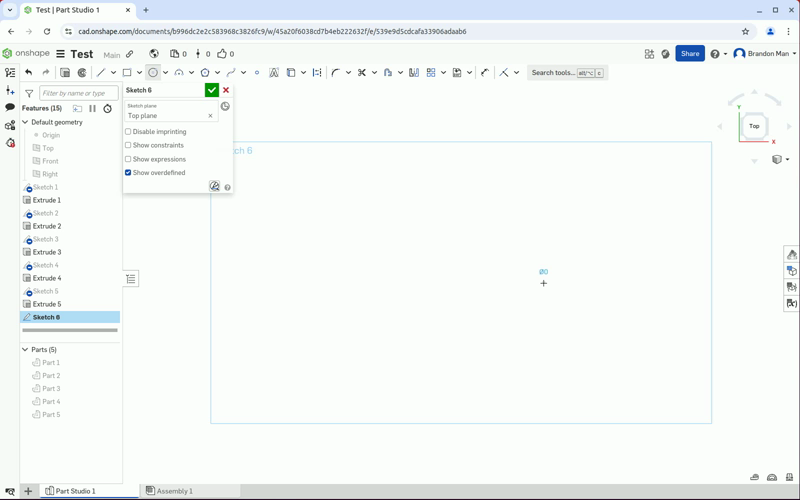
mouse_move(574, 282)
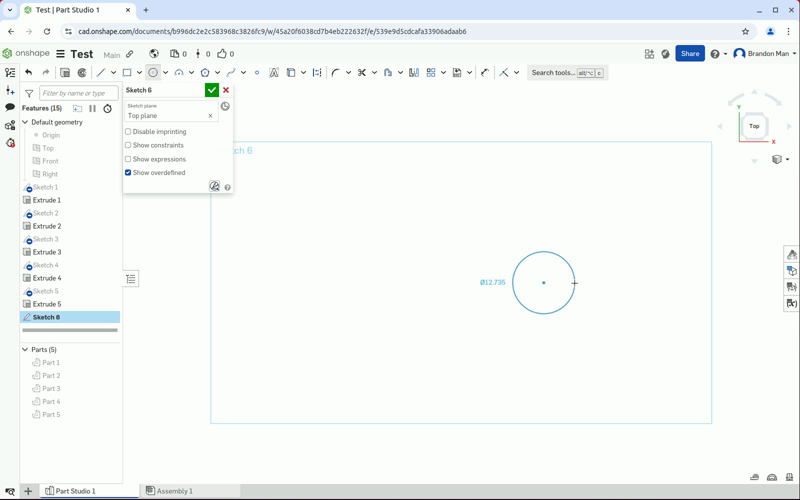
click(574, 282)
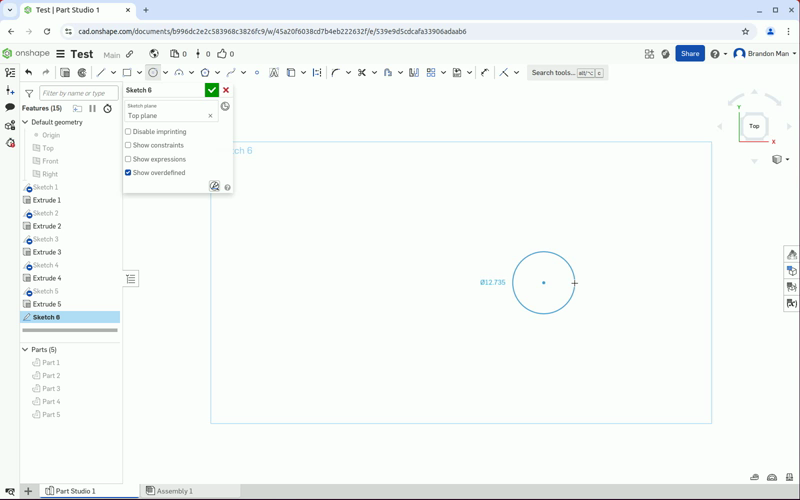
key(esc)
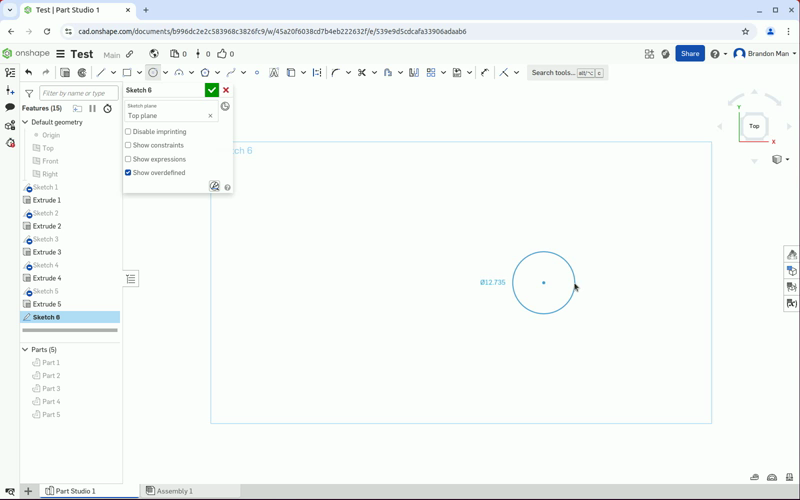
key(c)
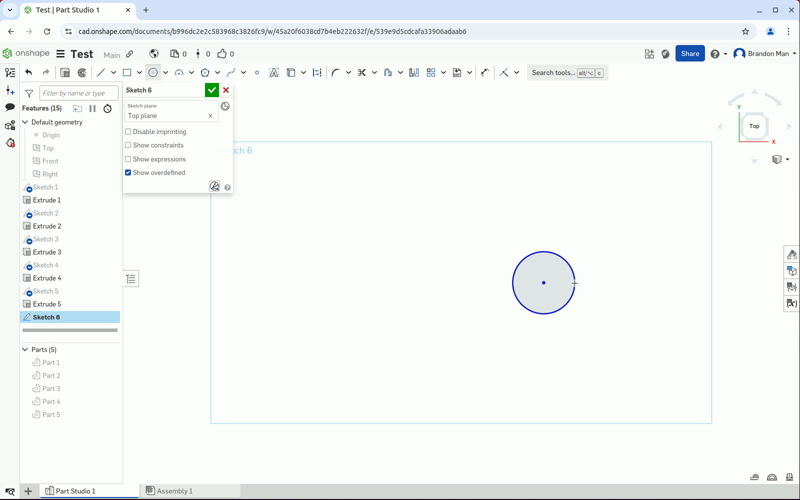
key_down(shift)
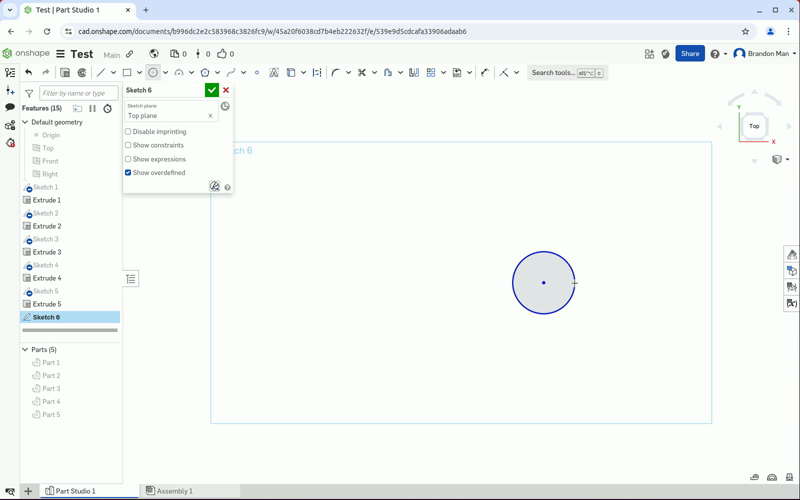
mouse_move(543, 282)
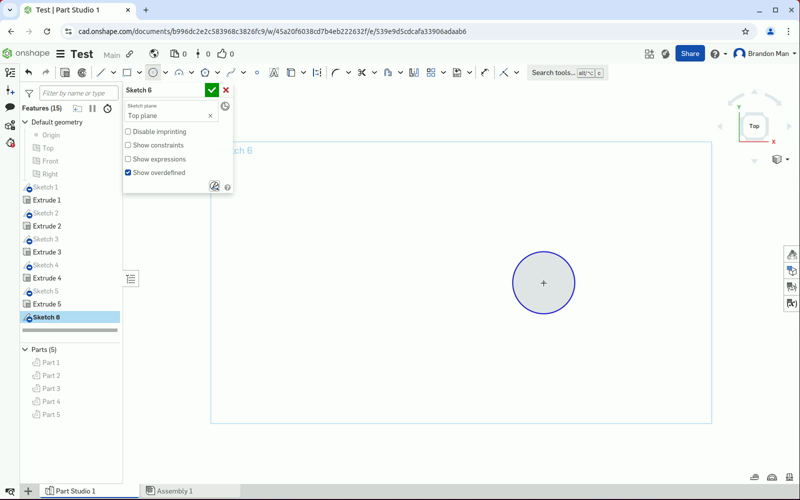
click(543, 282)
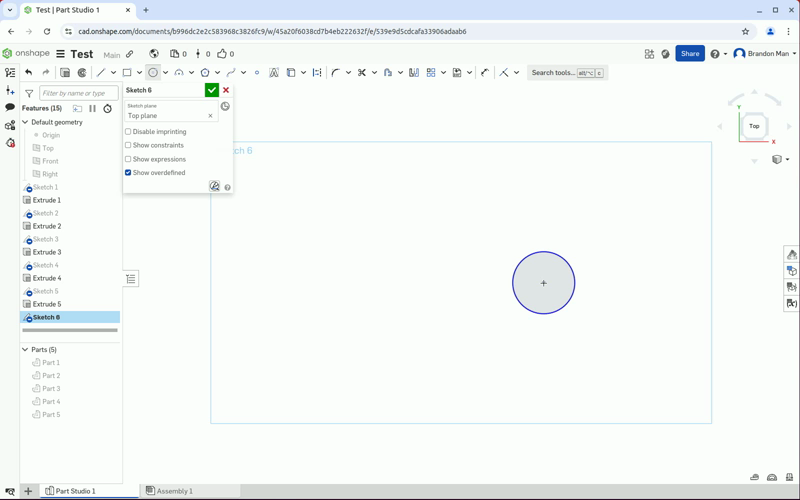
key_up(shift)
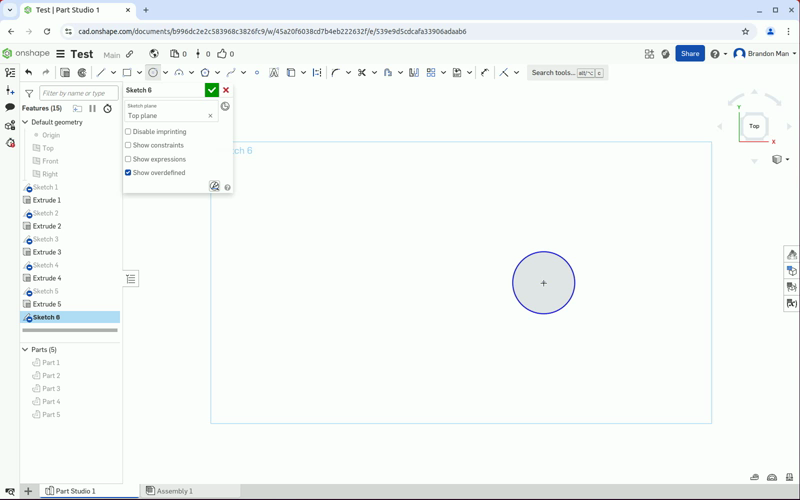
mouse_move(555, 282)
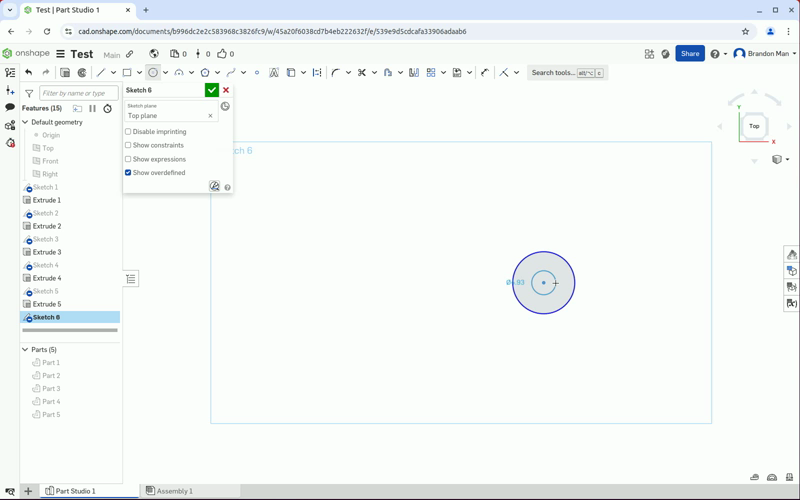
click(555, 282)
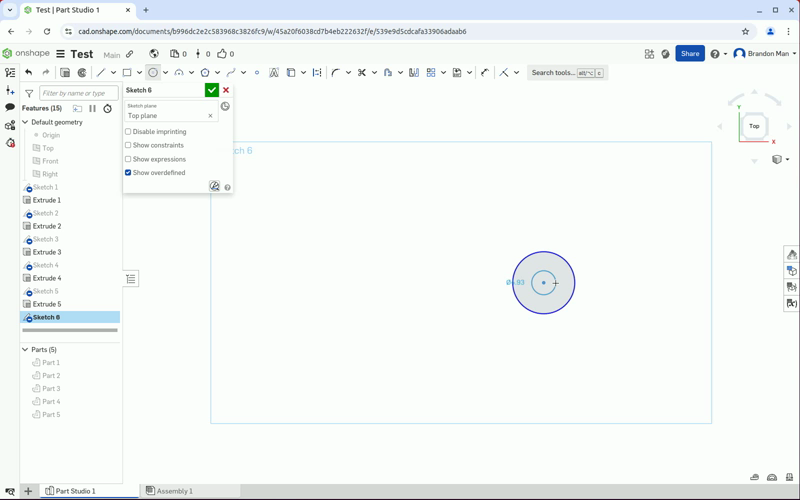
key(esc)
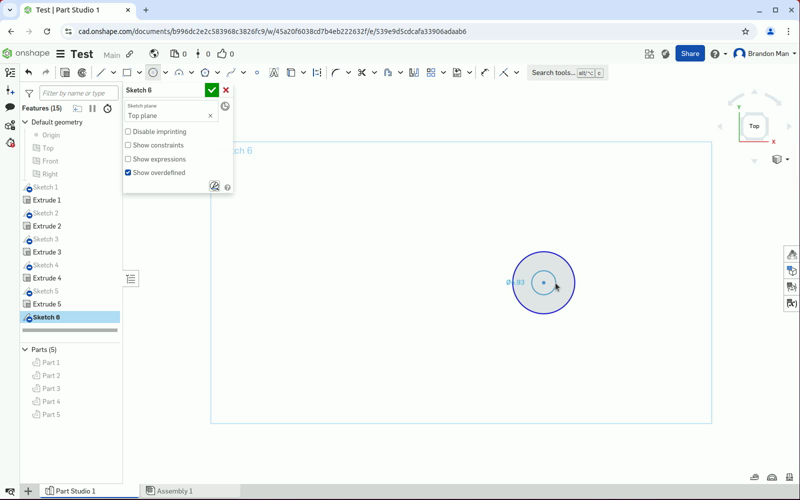
mouse_move(518, 293)
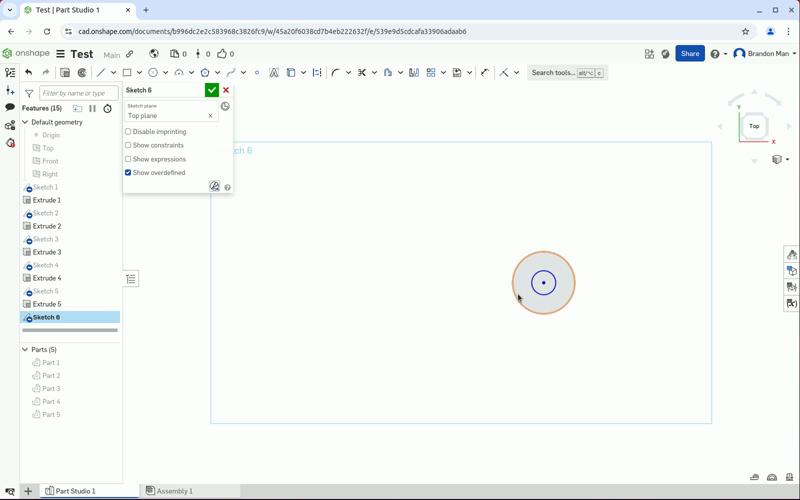
click(518, 293)
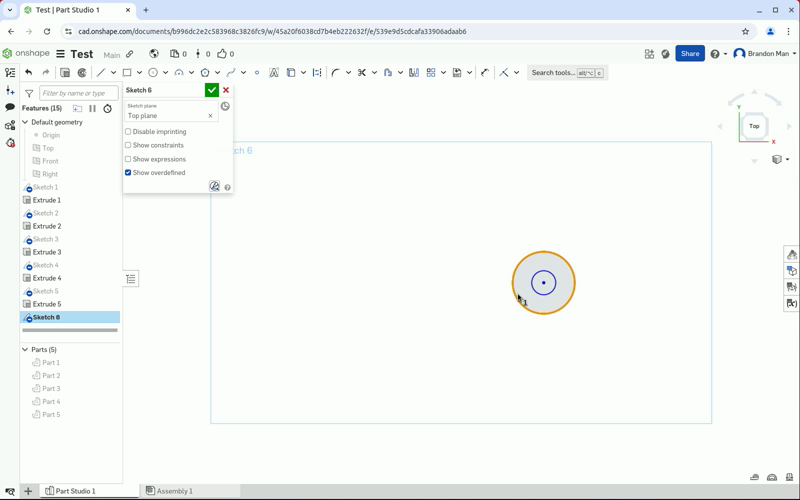
mouse_move(73, 352)
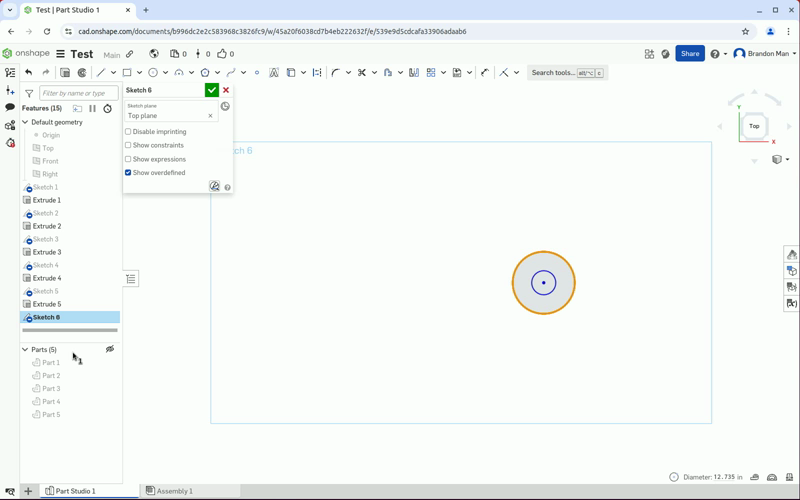
key(shift+y)
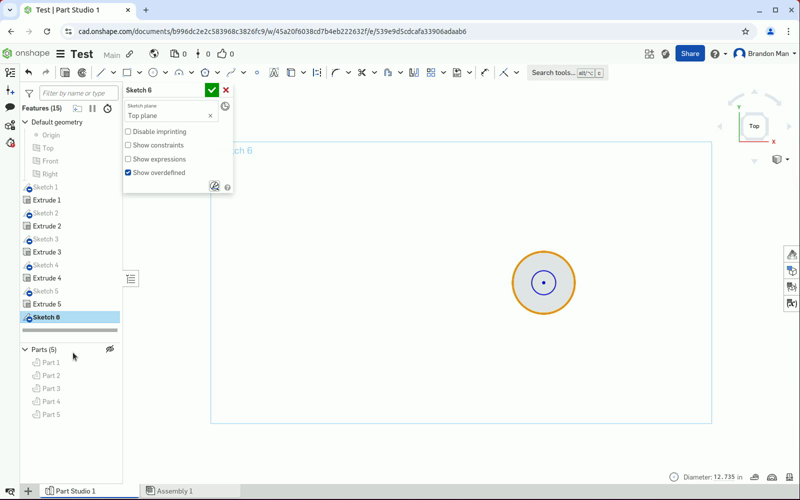
key(shift+e)
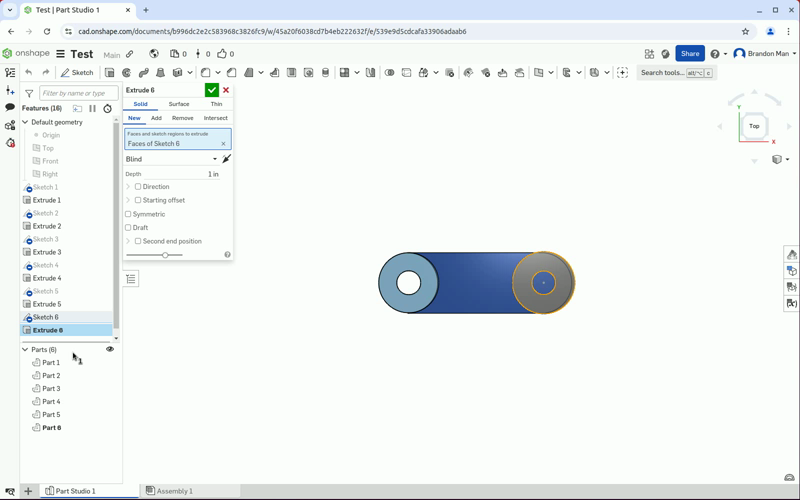
mouse_move(143, 106)
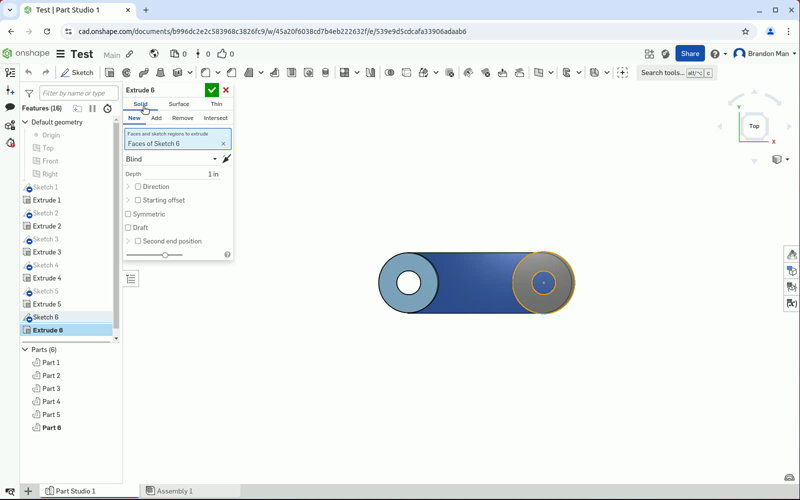
click(143, 106)
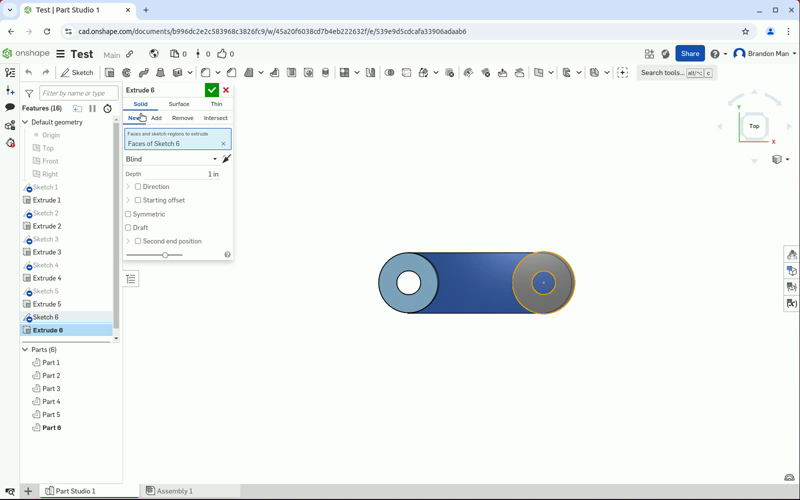
mouse_move(137, 120)
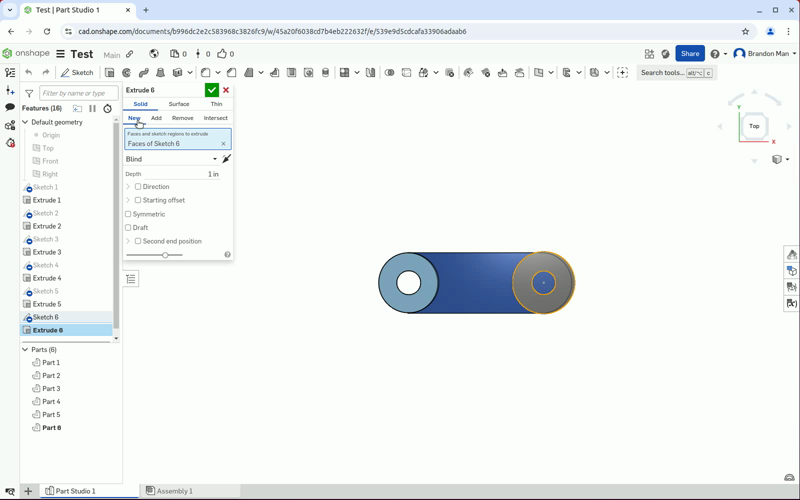
click(137, 120)
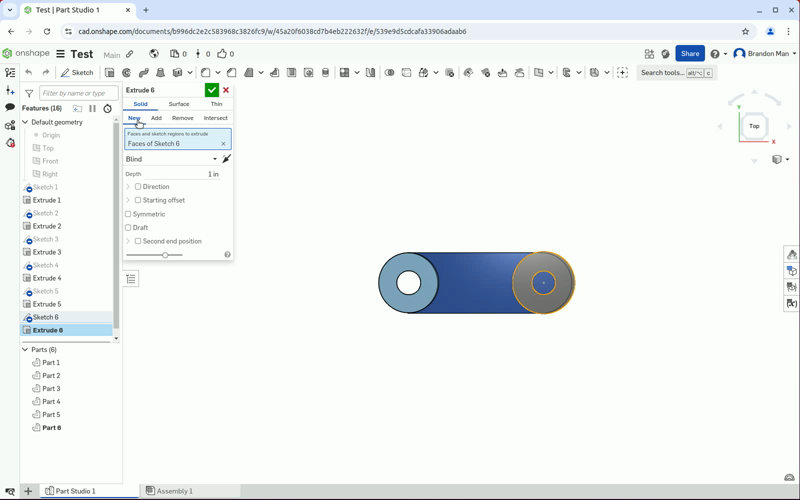
key(tab, 4)
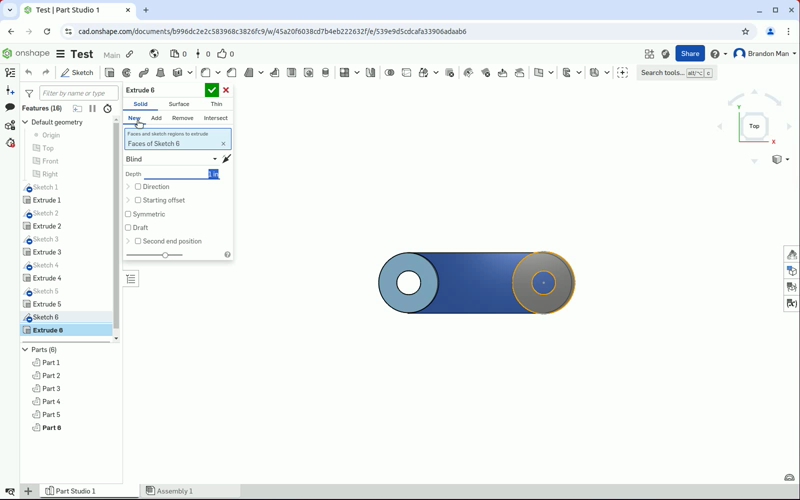
text(3.851)
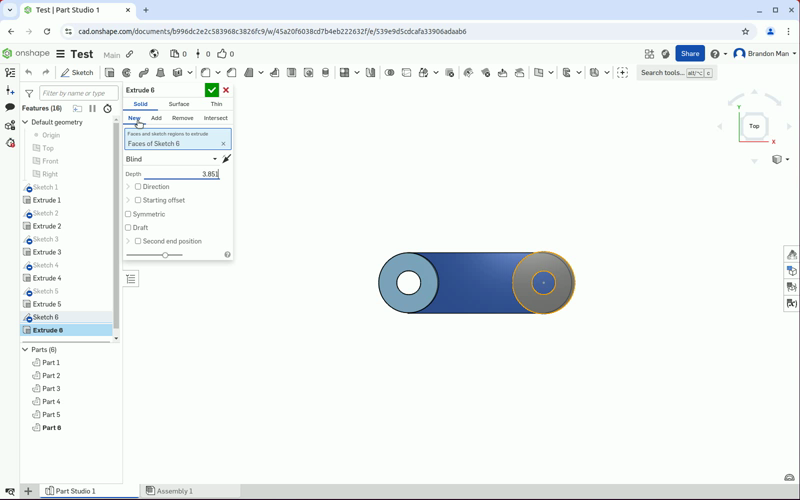
key(enter)
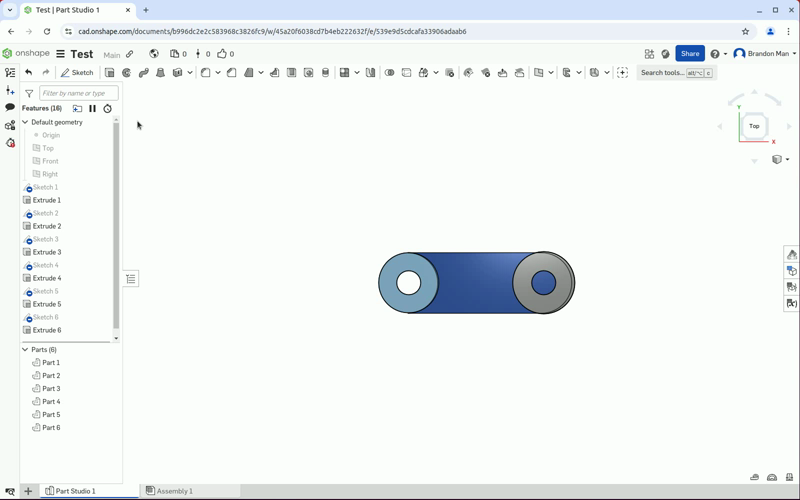
key(shift+h)
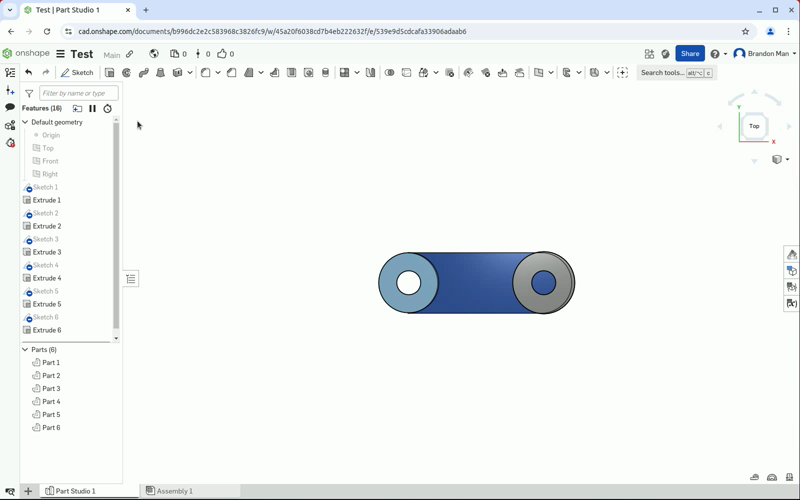
key(shift+h)
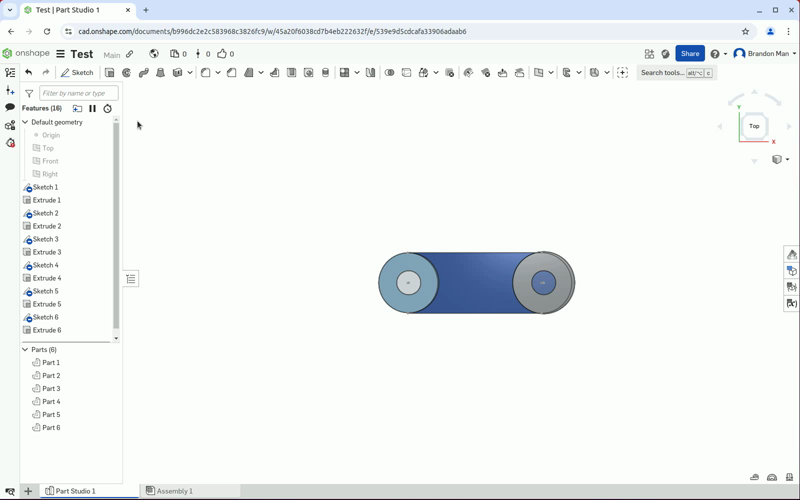
key(shift+7)
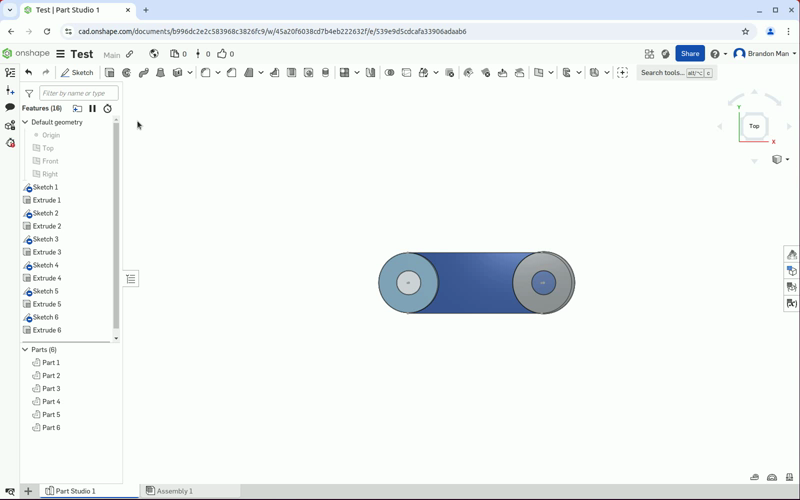
key(up, 3)
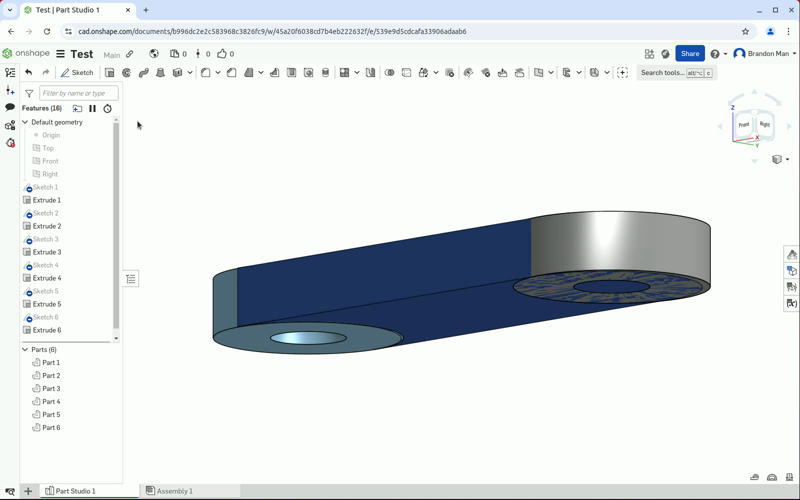
key(left, 3)
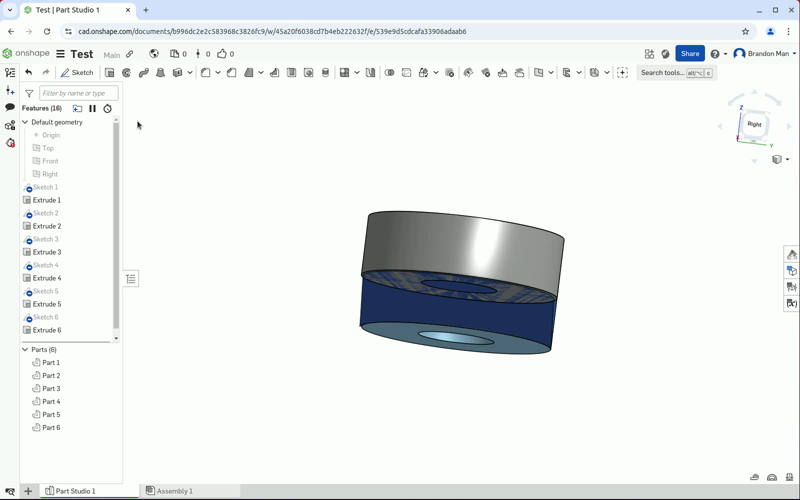
key(right, 3)
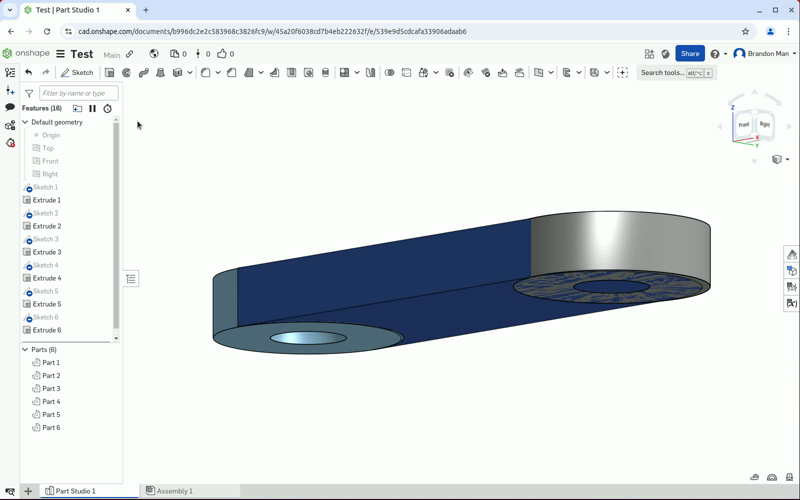
key(down, 3)
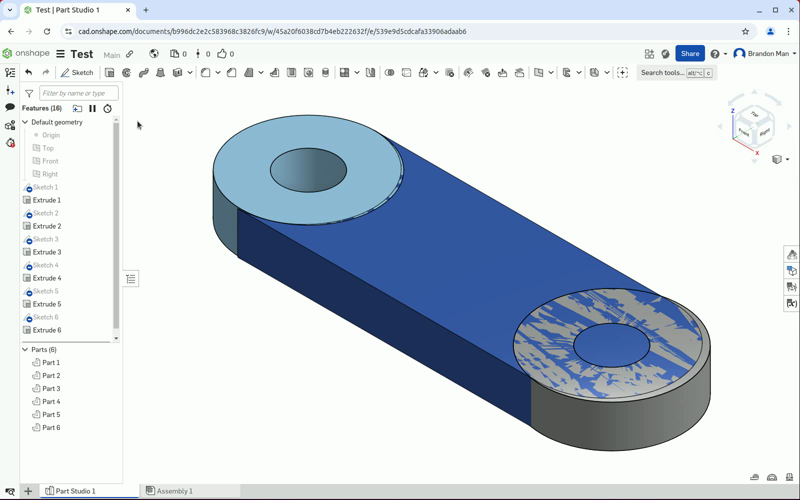
mouse_move(69, 189)
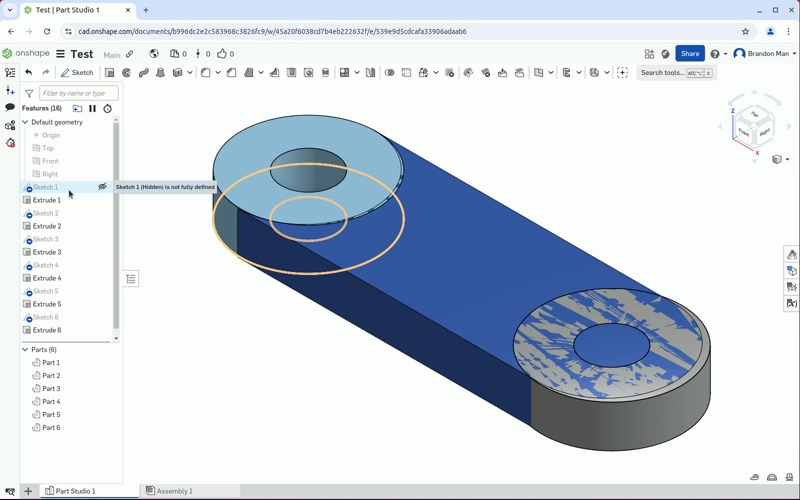
click(69, 189)